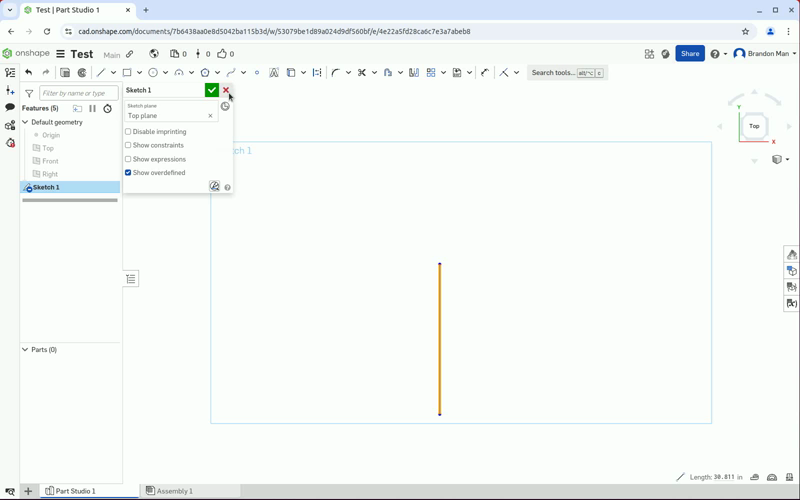
key(shift+h)
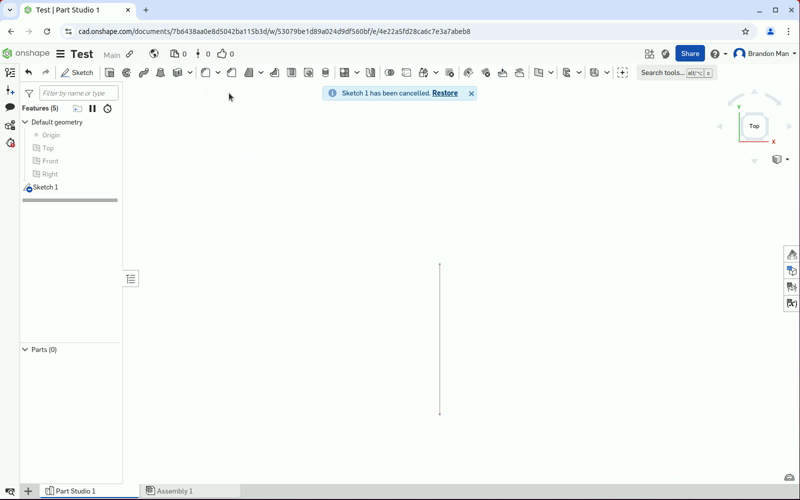
key(shift+s)
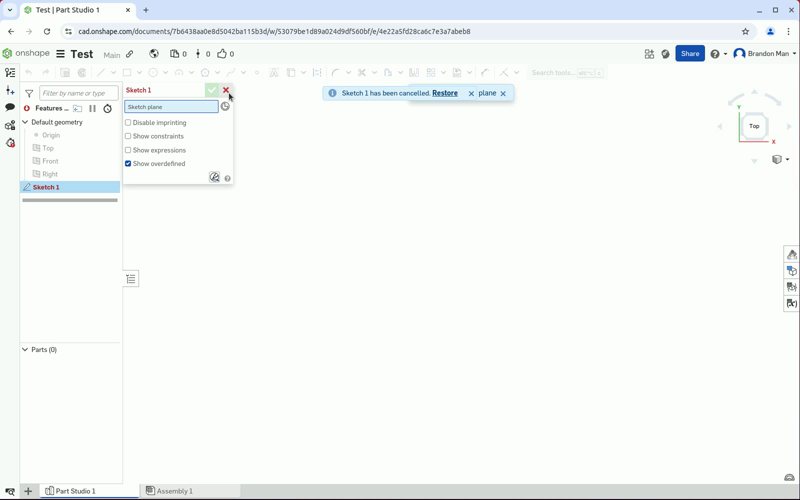
mouse_move(73, 150)
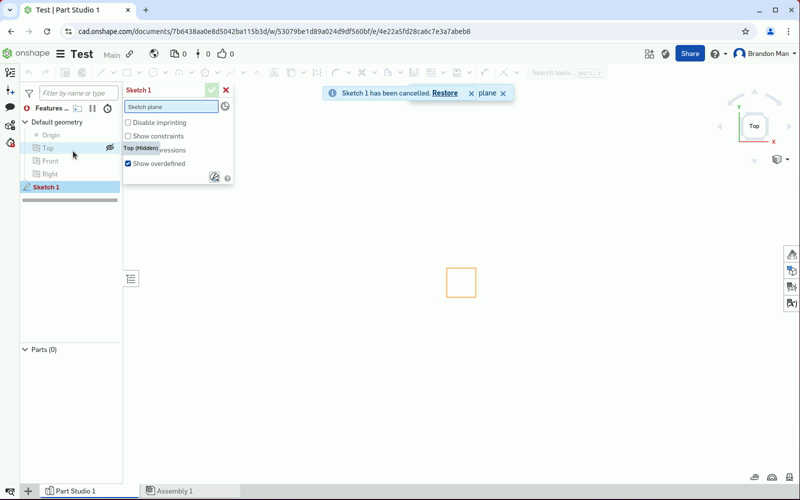
click(73, 150)
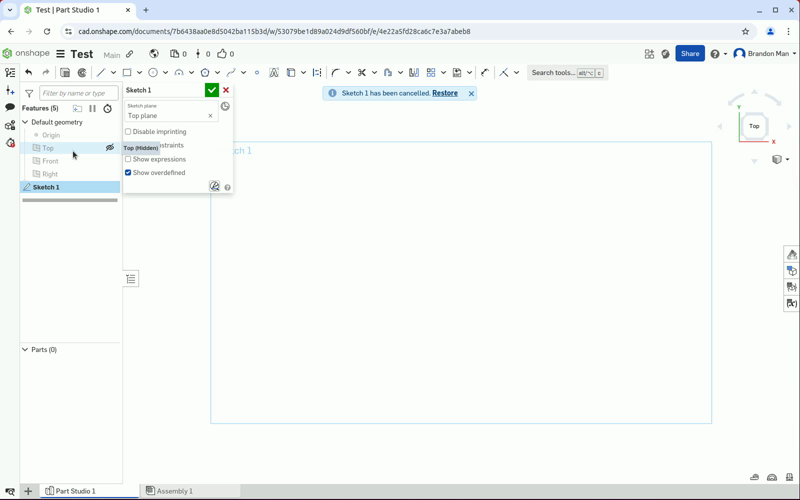
mouse_move(73, 352)
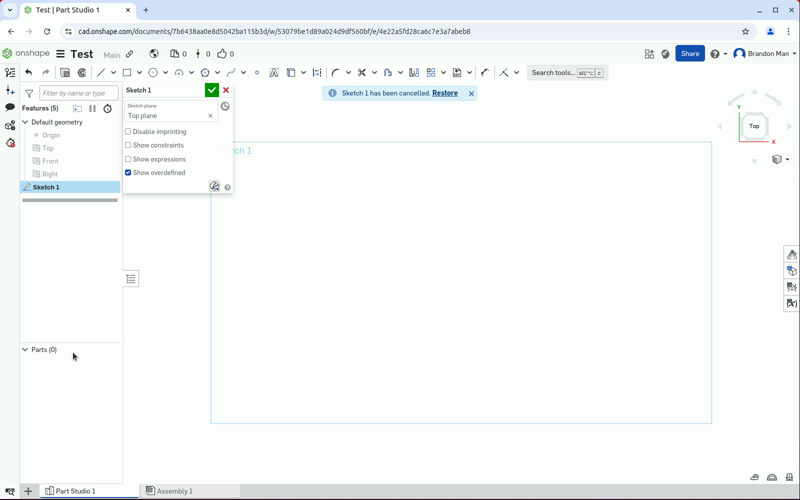
key(y)
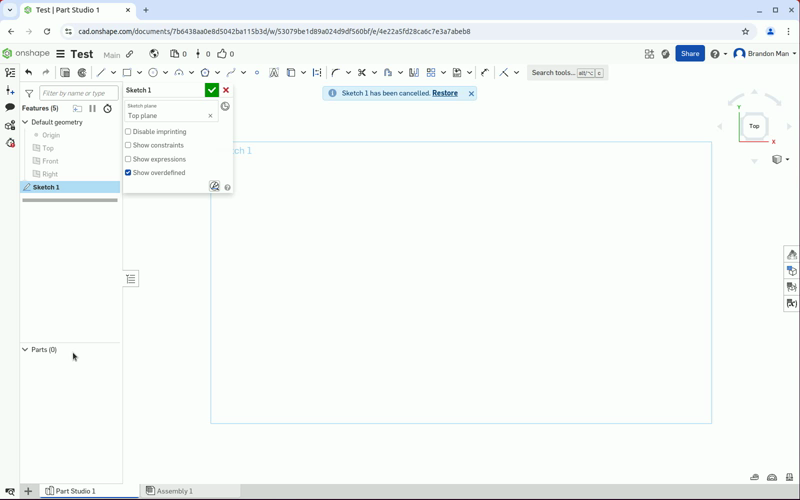
key(l)
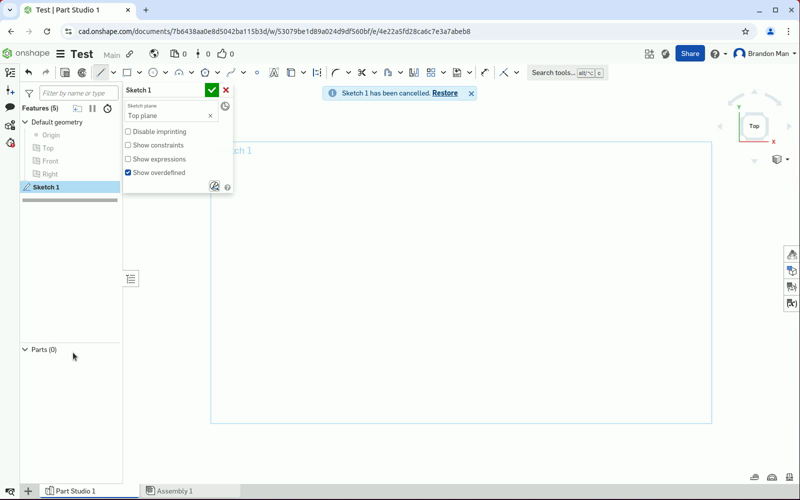
key_down(shift)
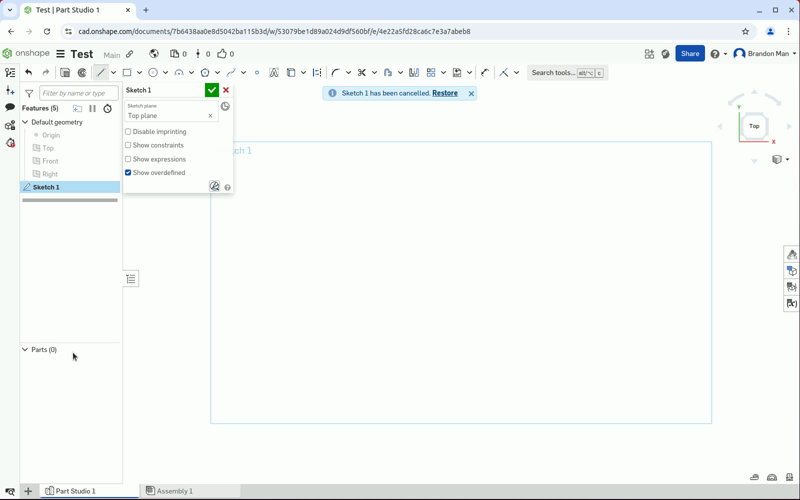
mouse_move(383, 262)
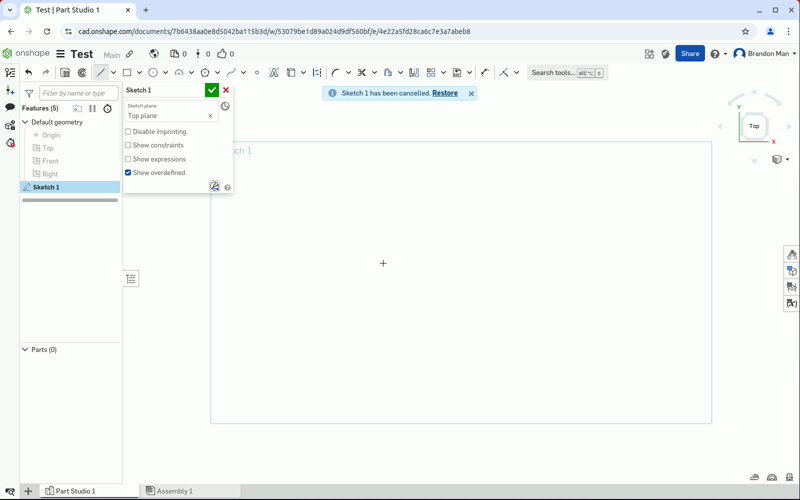
click(383, 262)
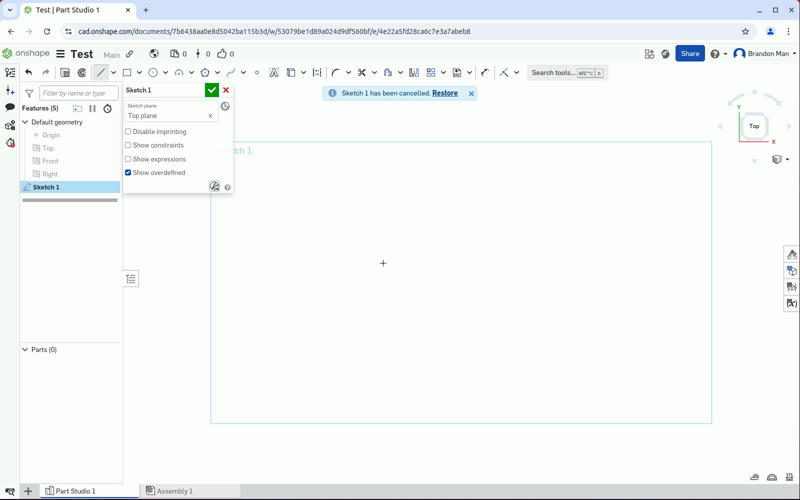
key_up(shift)
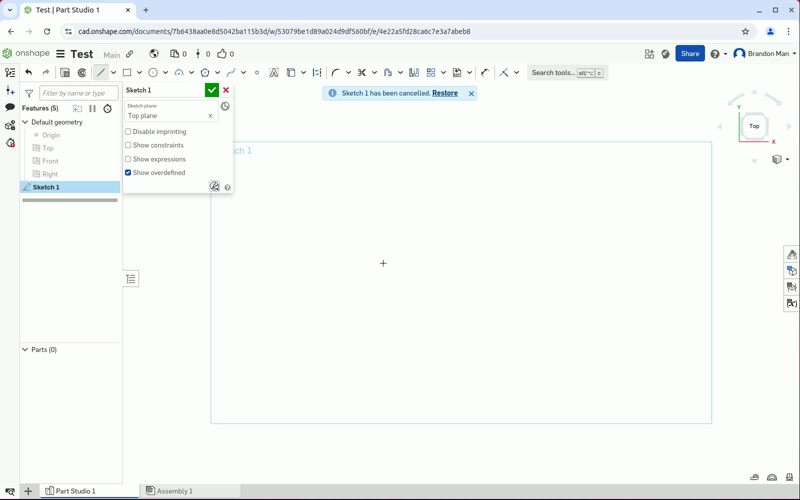
key_down(shift)
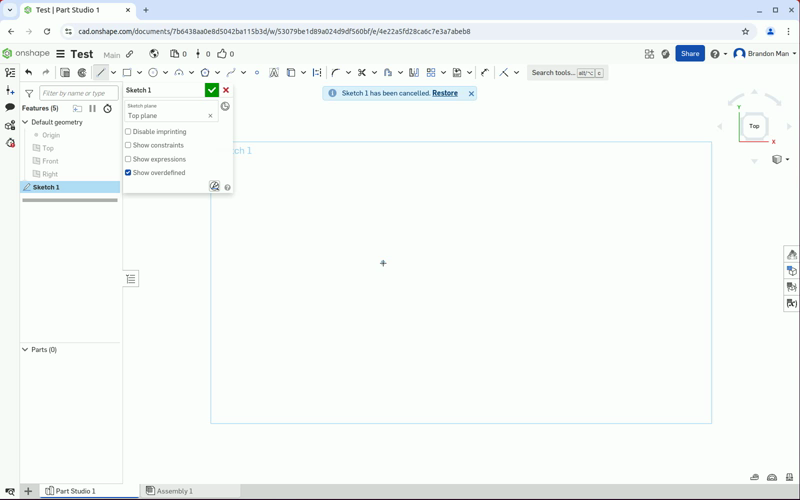
mouse_move(413, 262)
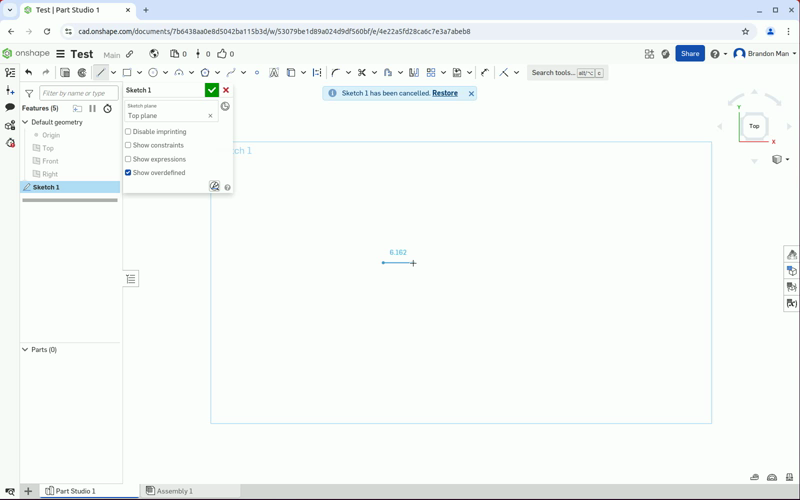
mouse_move(415, 262)
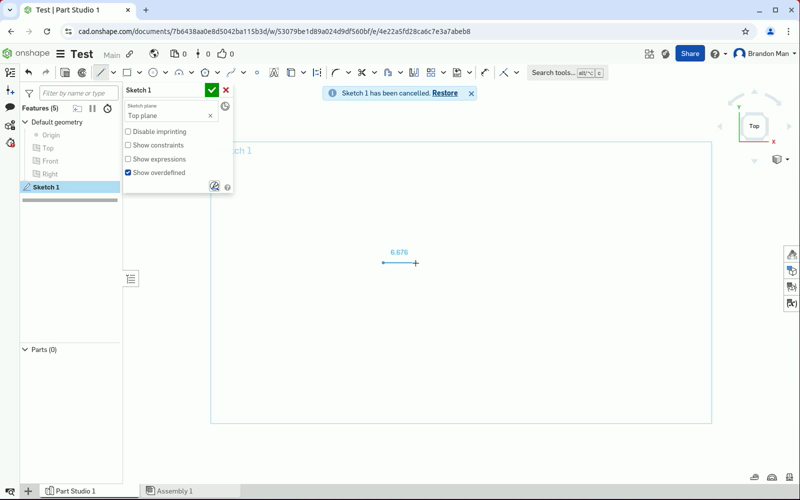
click(415, 262)
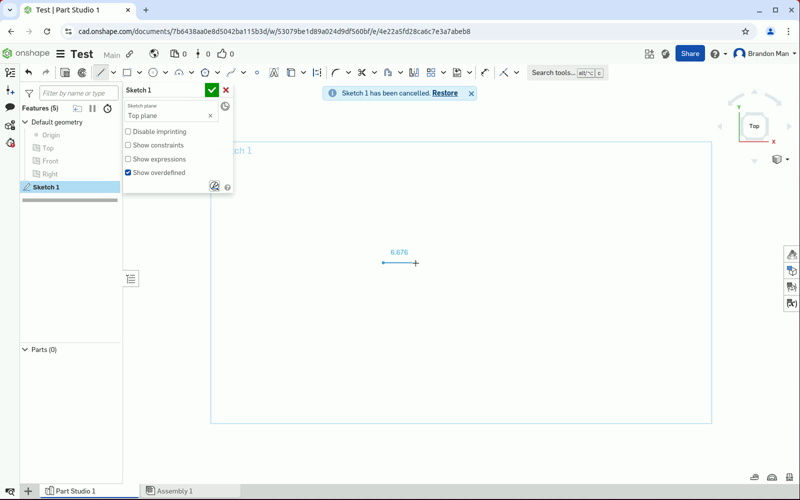
key_up(shift)
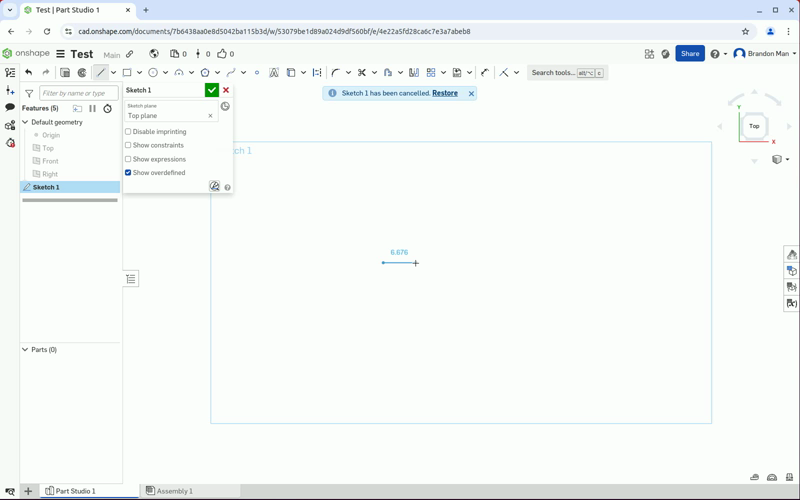
key_down(shift)
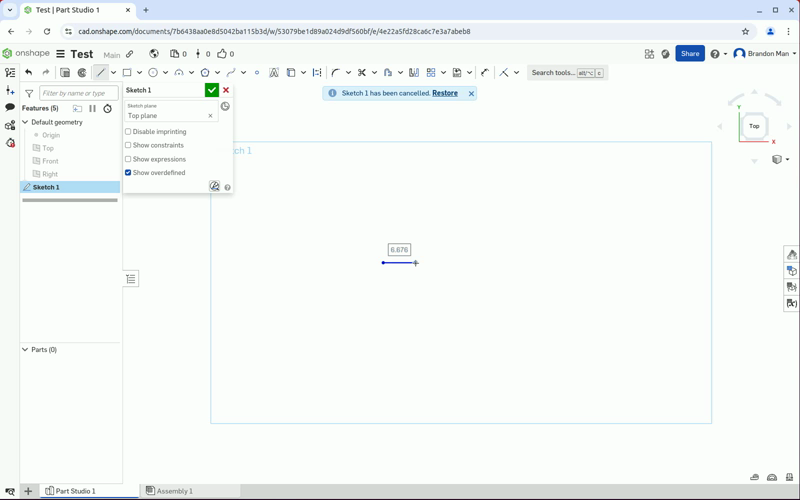
mouse_move(445, 262)
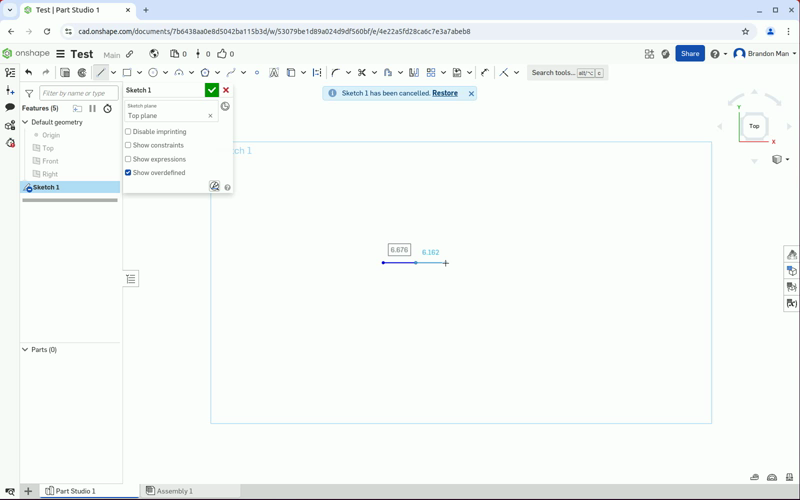
mouse_move(415, 246)
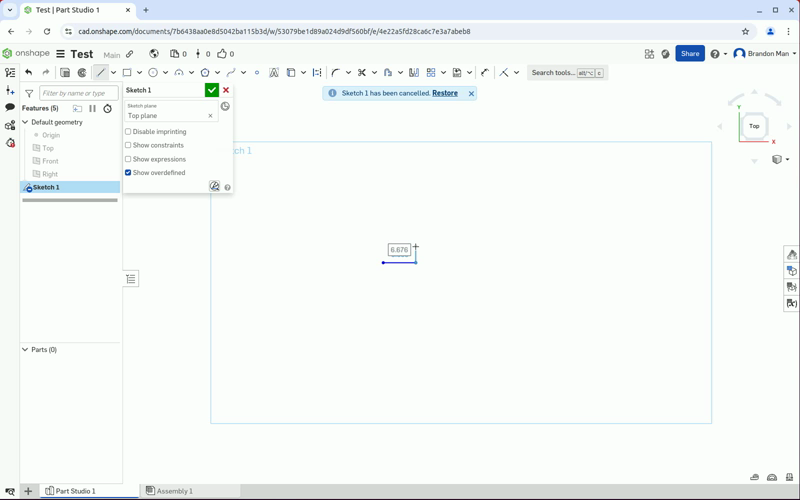
click(415, 246)
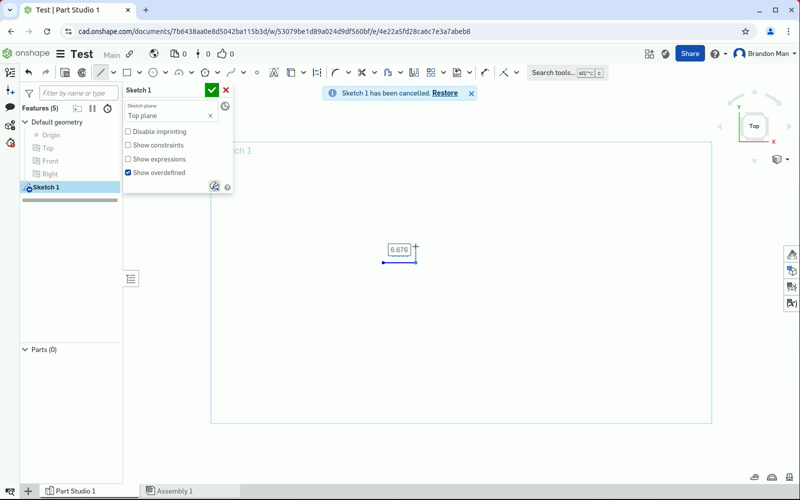
key_up(shift)
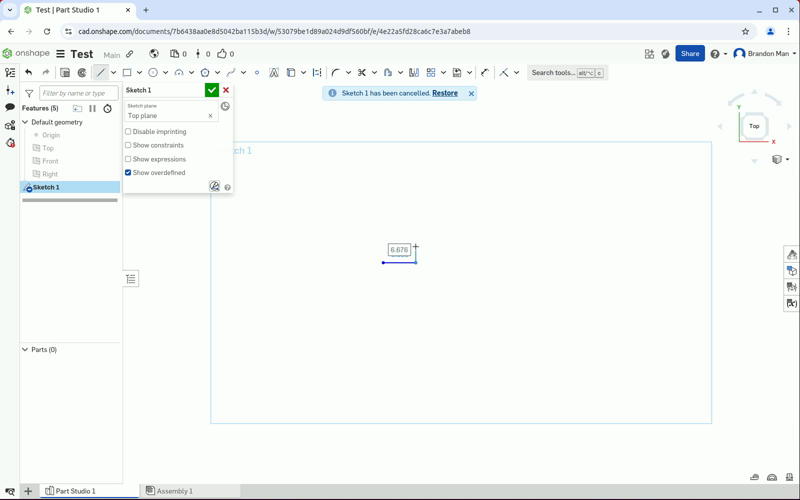
key_down(shift)
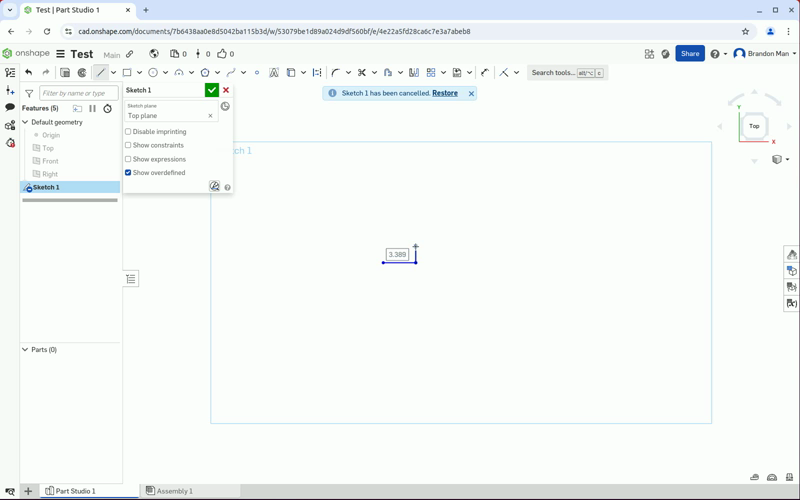
mouse_move(445, 246)
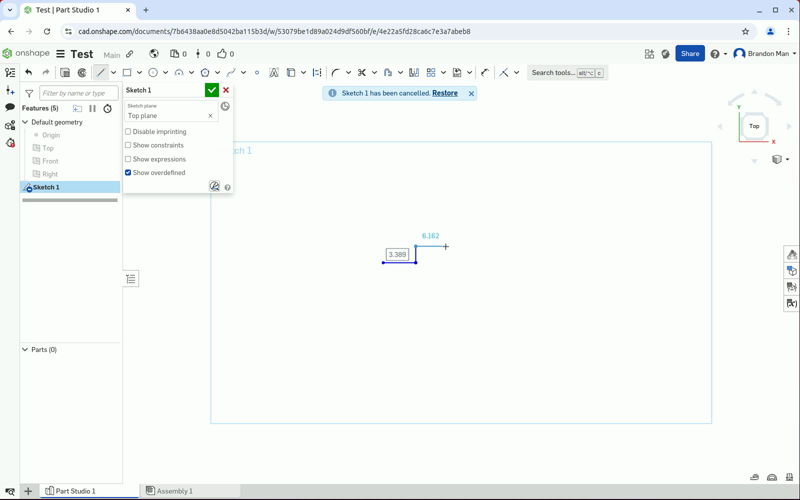
mouse_move(383, 246)
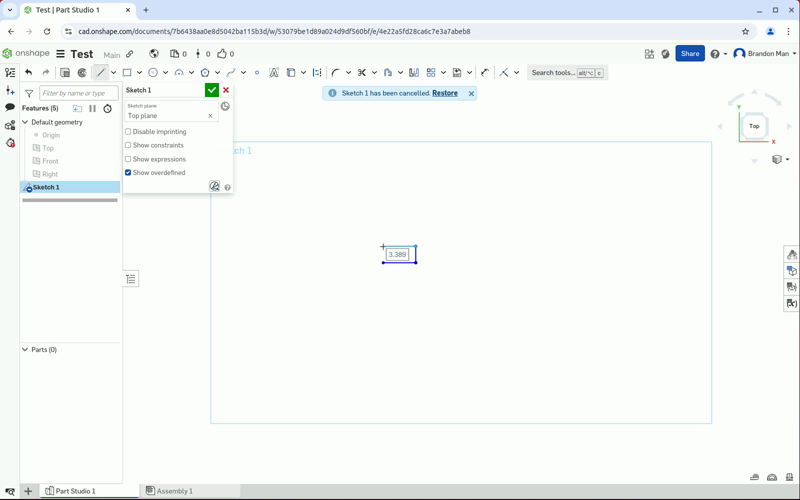
click(383, 246)
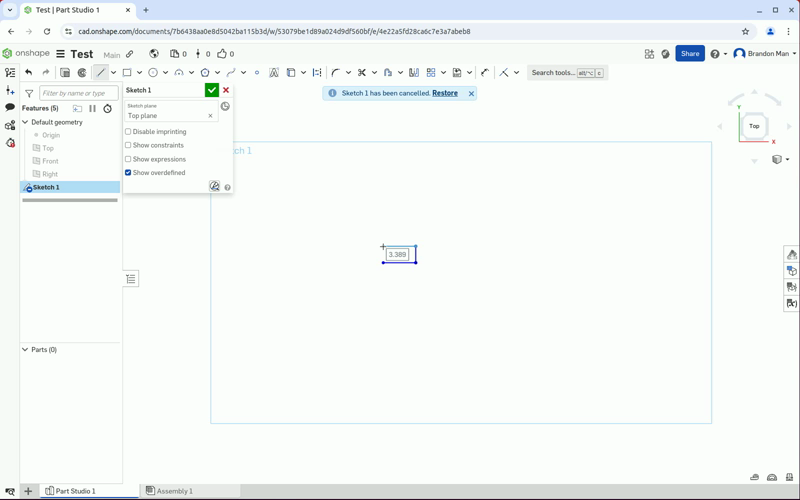
key_up(shift)
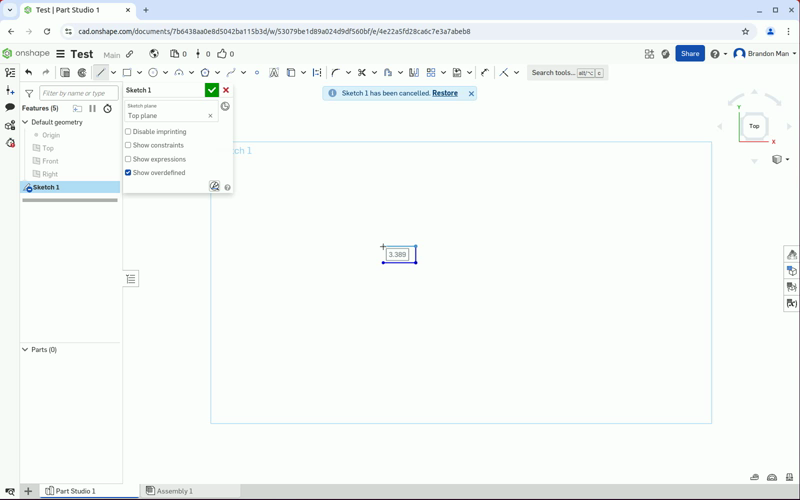
key_down(shift)
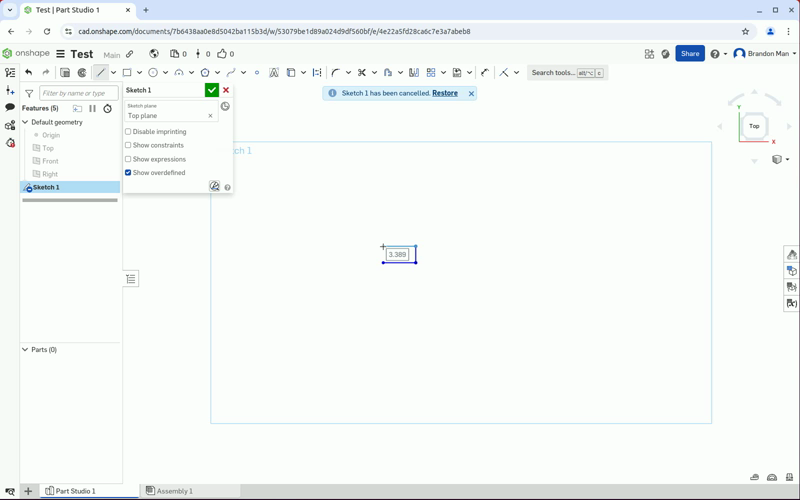
mouse_move(413, 246)
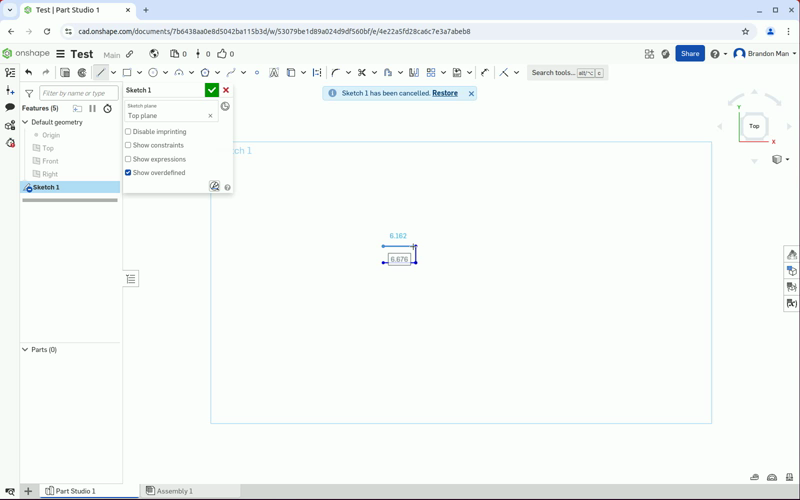
mouse_move(383, 257)
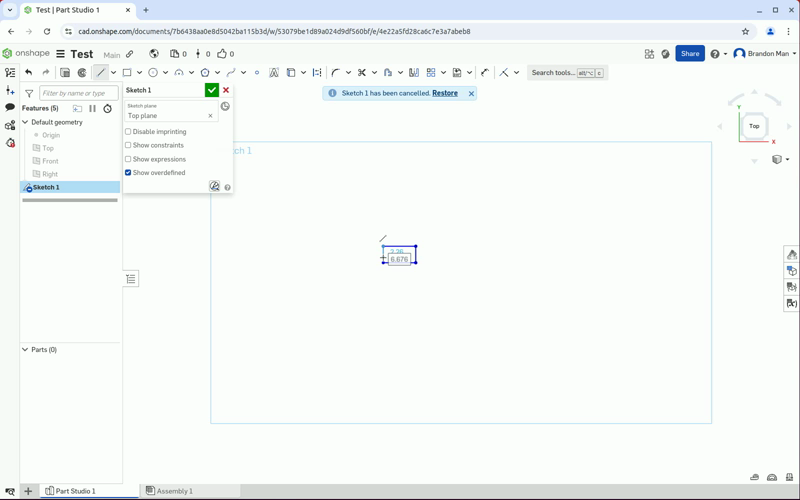
click(383, 257)
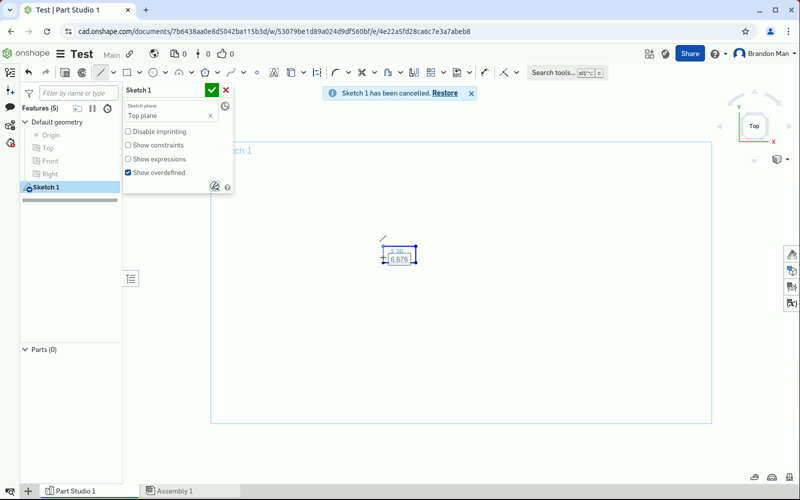
key_up(shift)
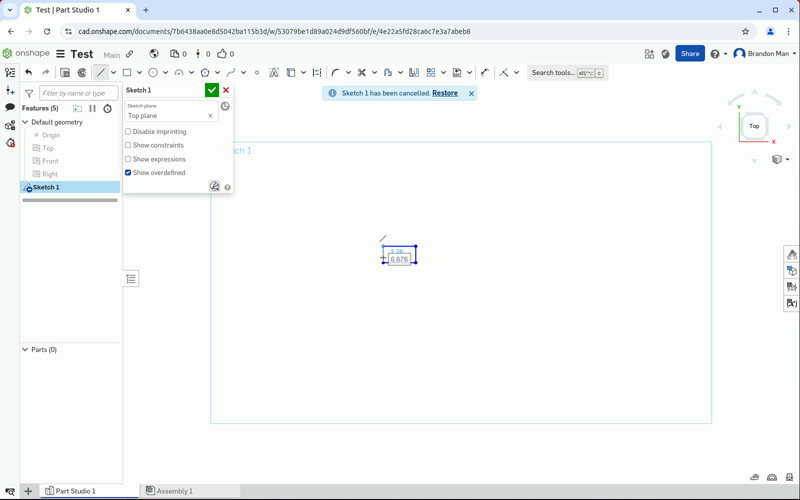
mouse_move(413, 257)
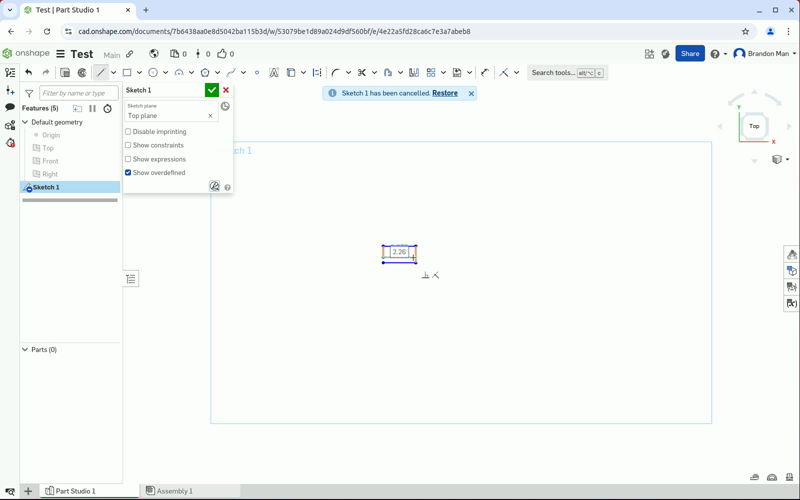
key_down(shift)
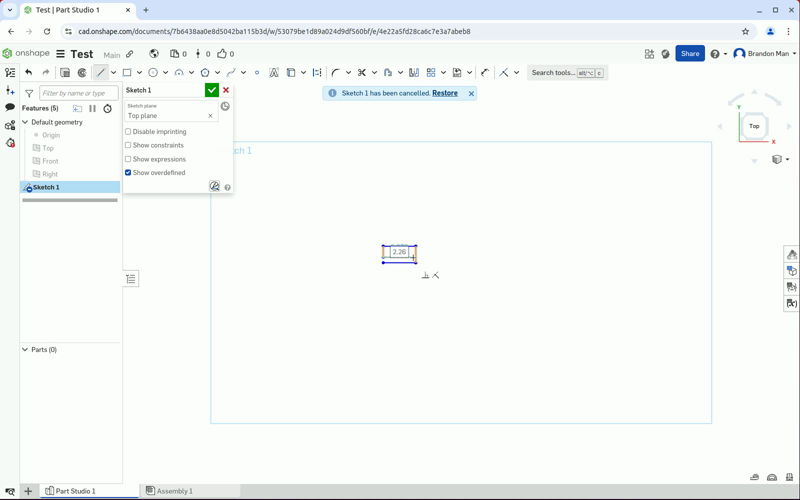
mouse_move(383, 262)
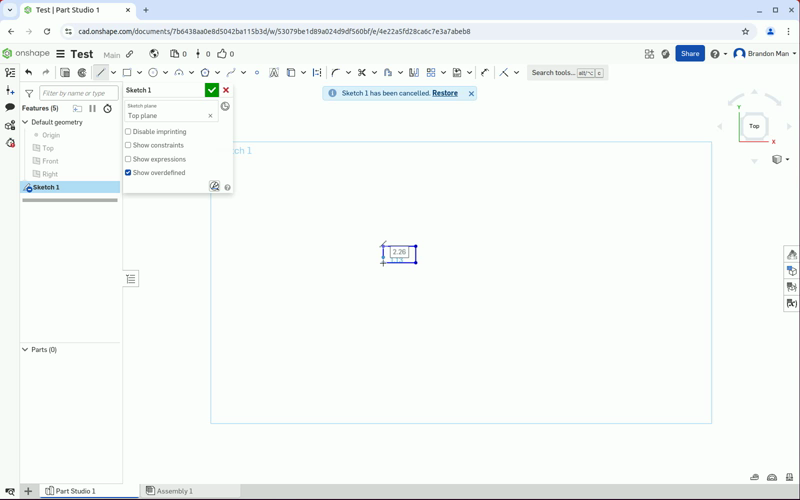
scroll(6)
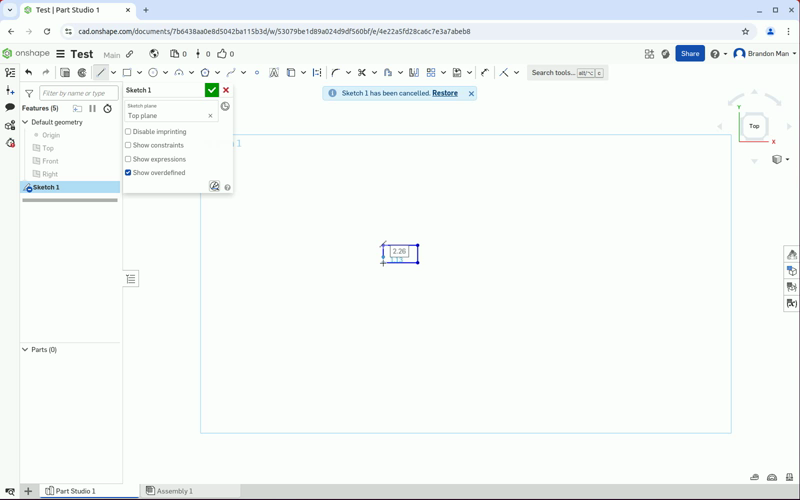
scroll(6)
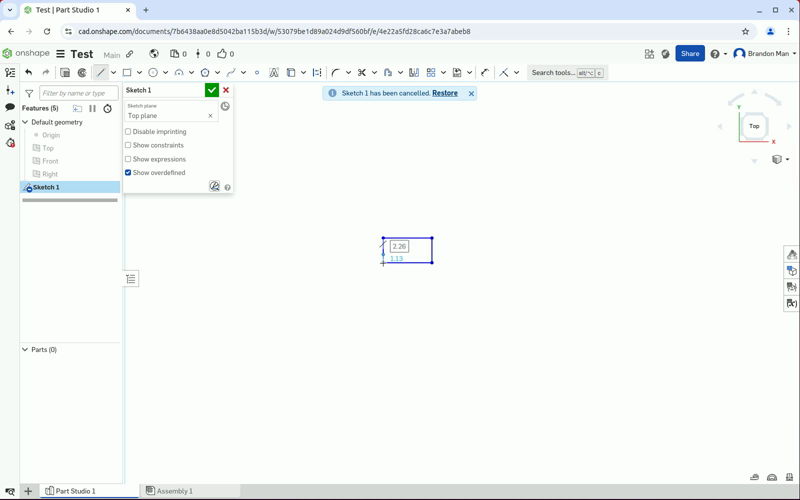
scroll(6)
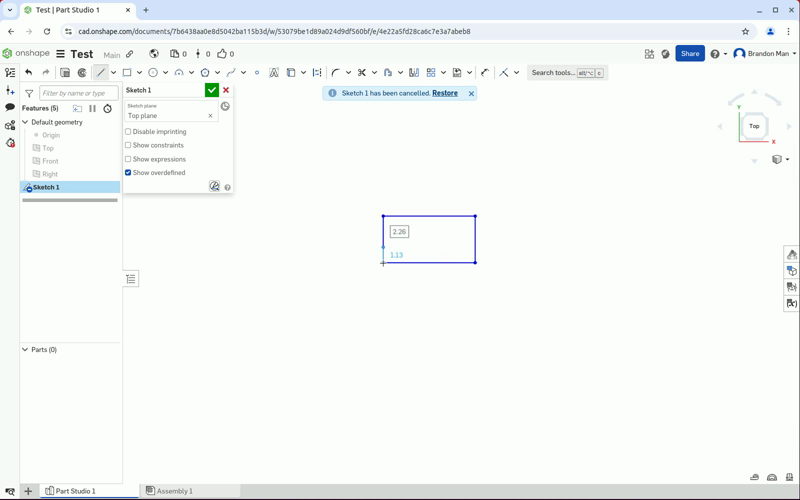
scroll(6)
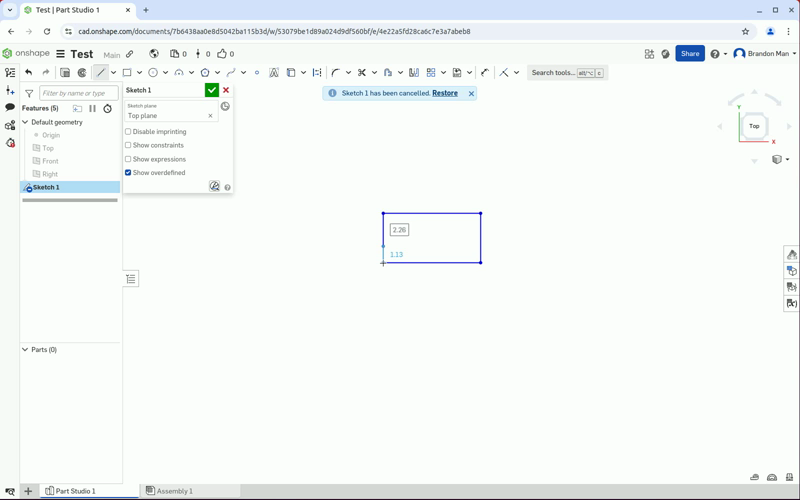
scroll(6)
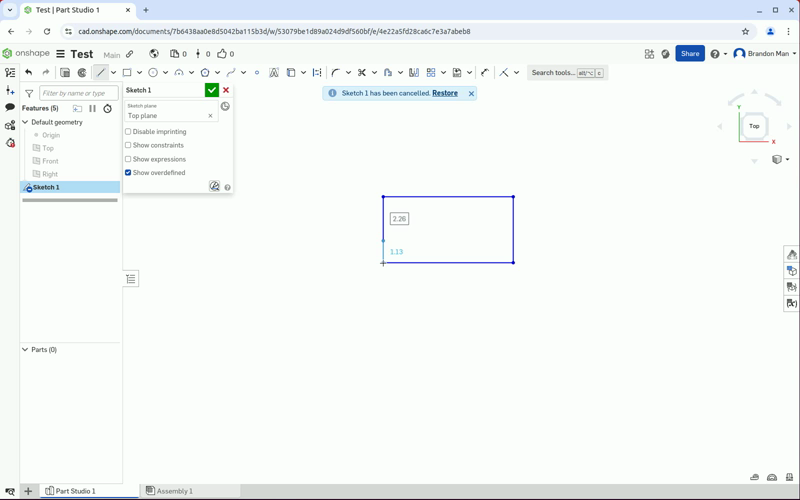
scroll(6)
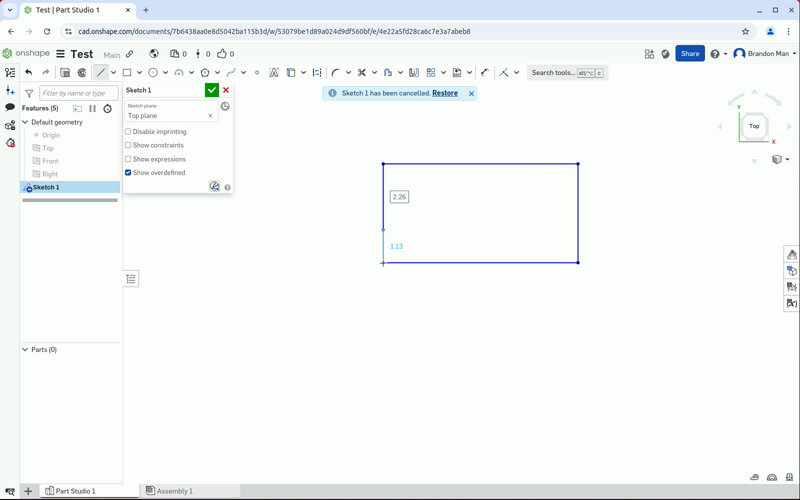
scroll(6)
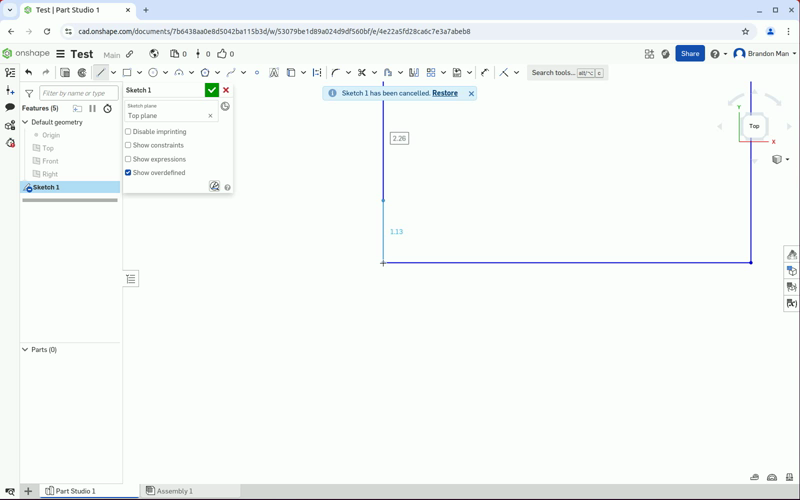
key_up(shift)
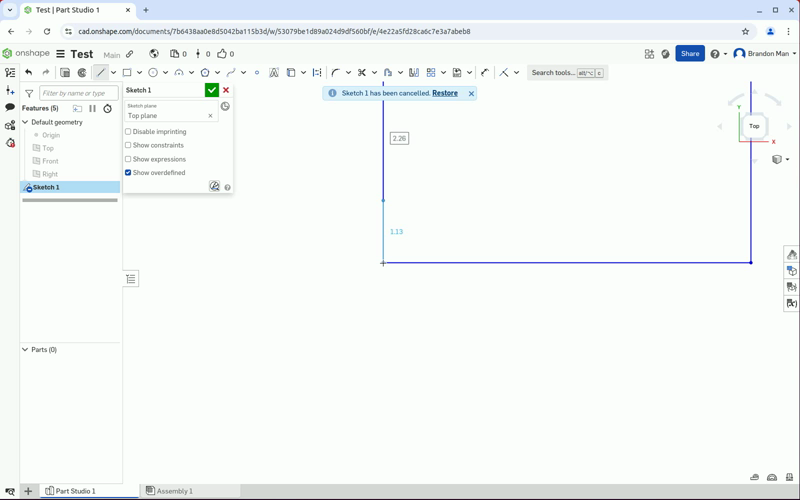
click(383, 262)
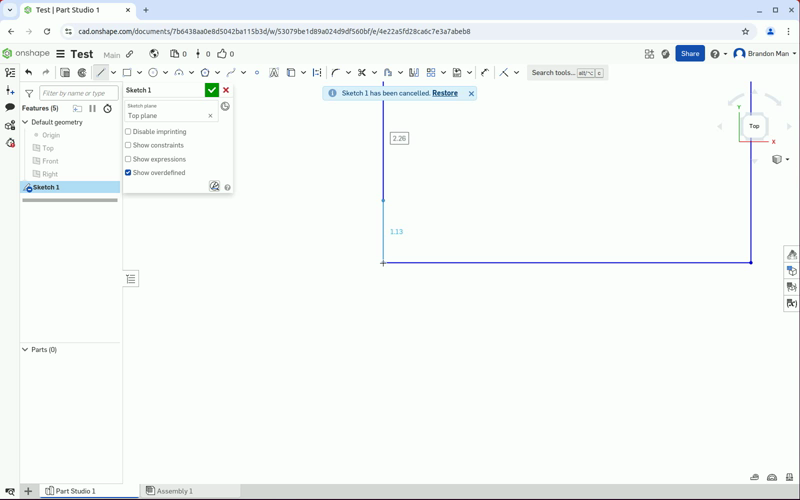
scroll(-6)
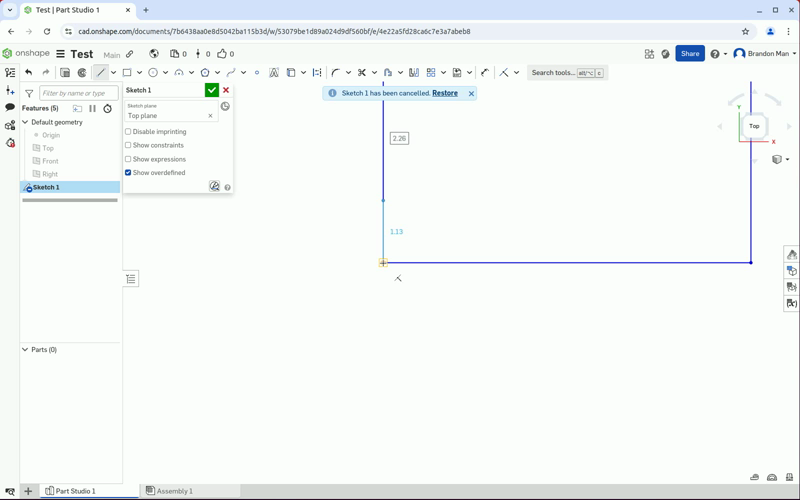
scroll(-6)
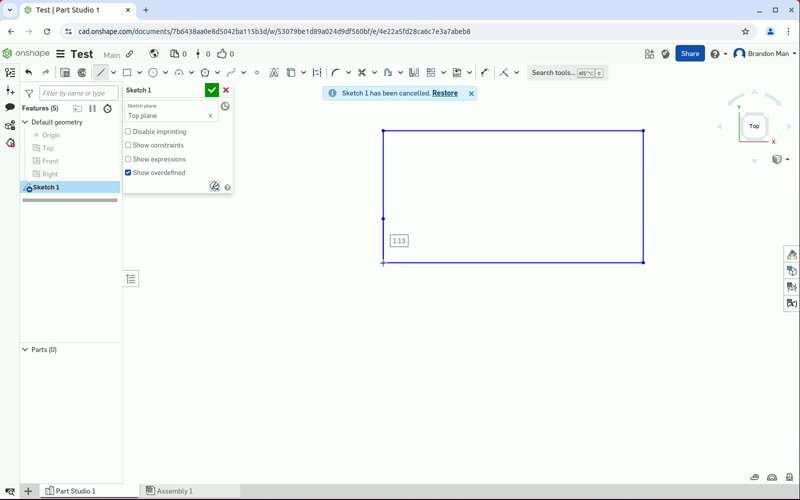
scroll(-6)
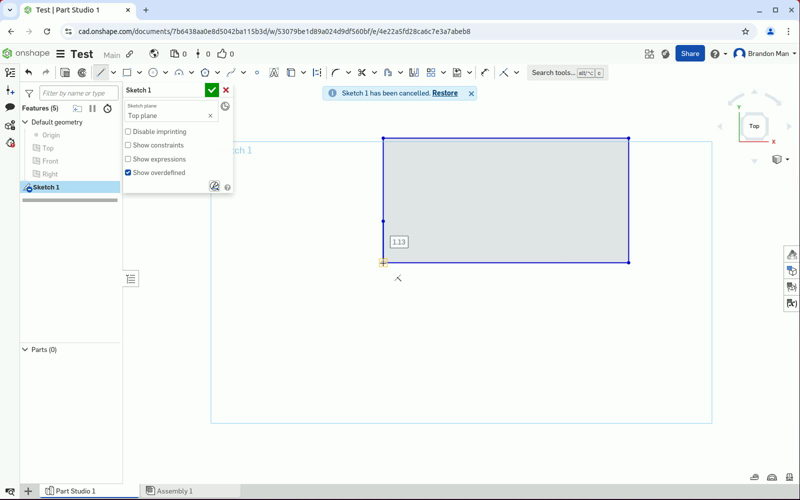
scroll(-6)
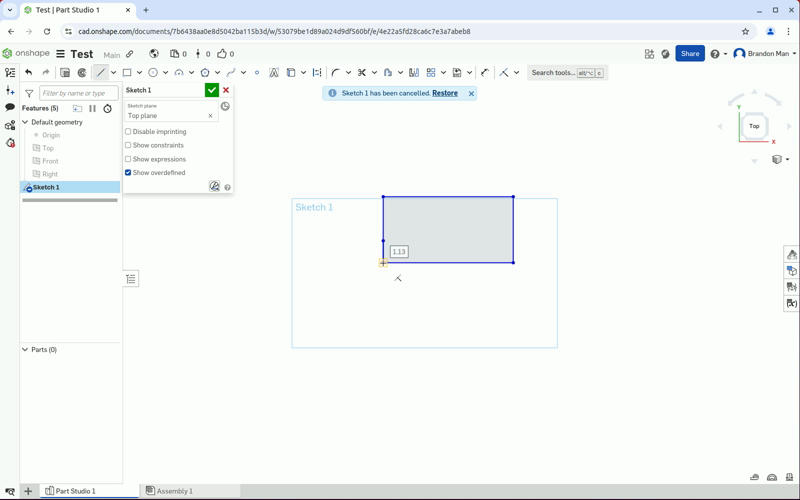
scroll(-6)
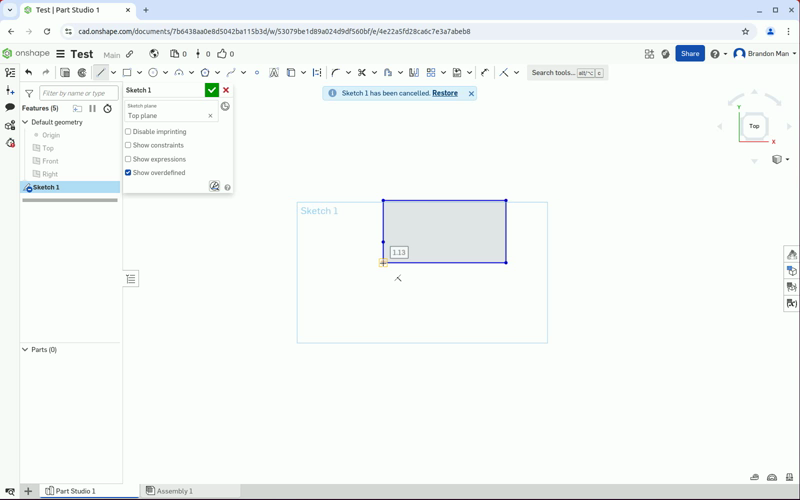
scroll(-6)
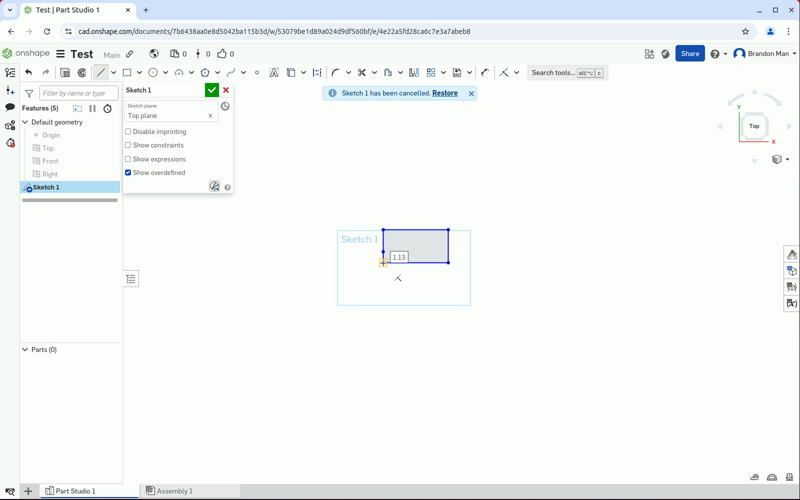
scroll(-6)
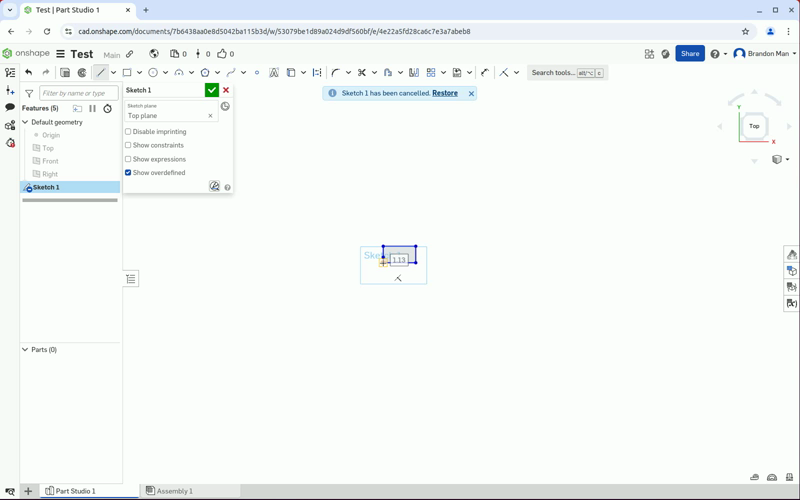
key(esc)
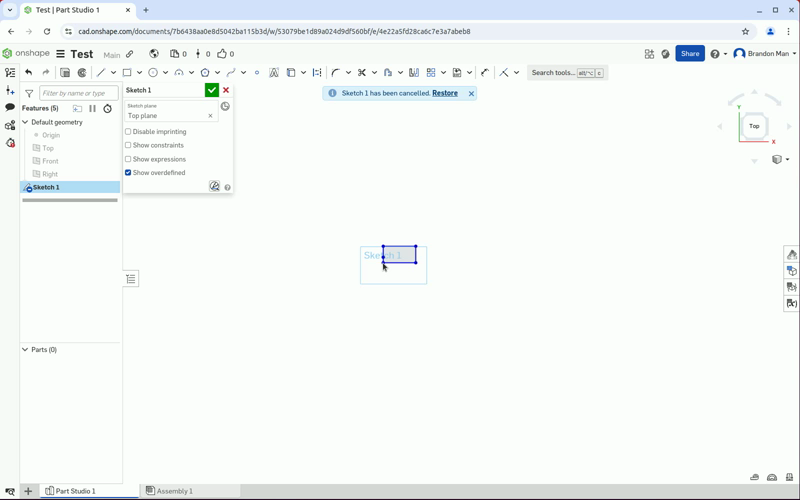
mouse_move(390, 251)
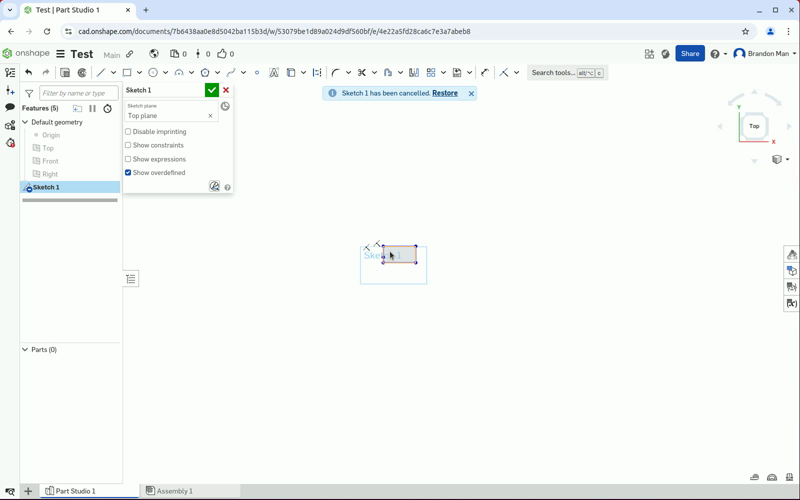
scroll(6)
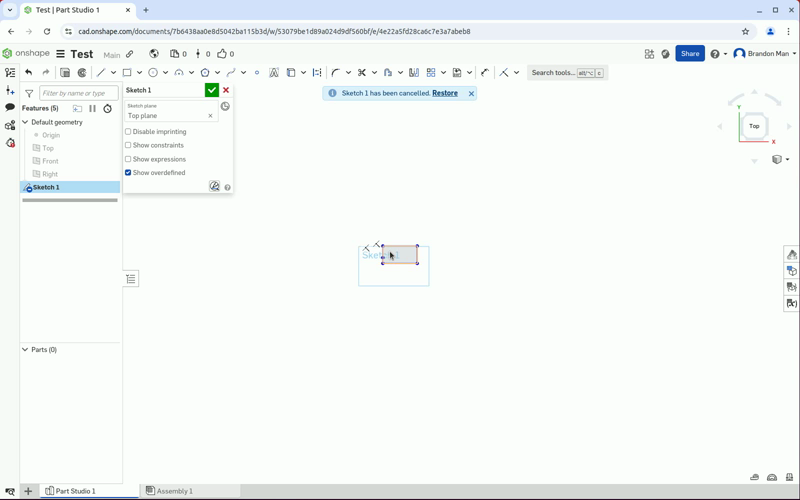
scroll(6)
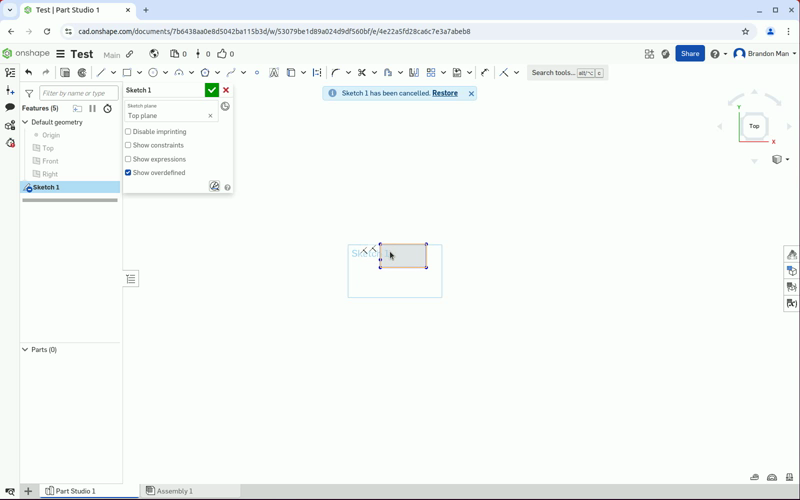
scroll(6)
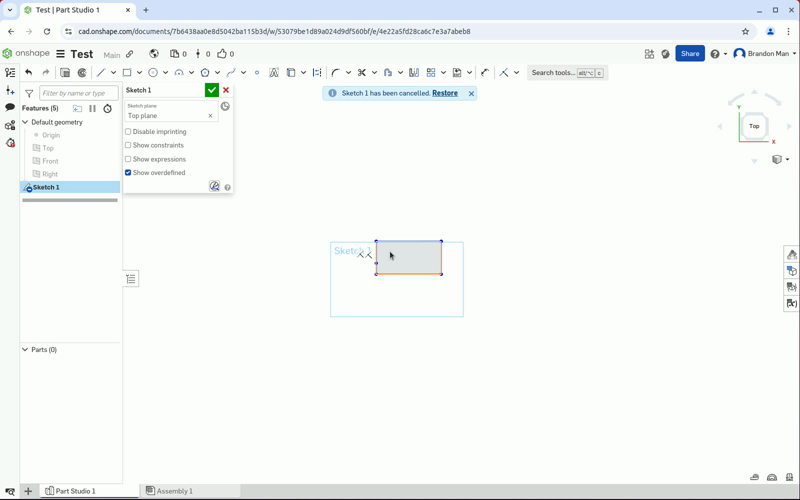
scroll(6)
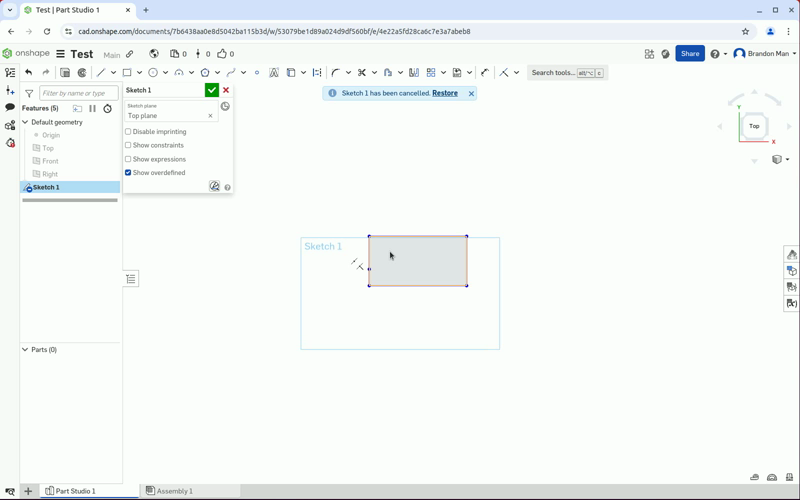
scroll(6)
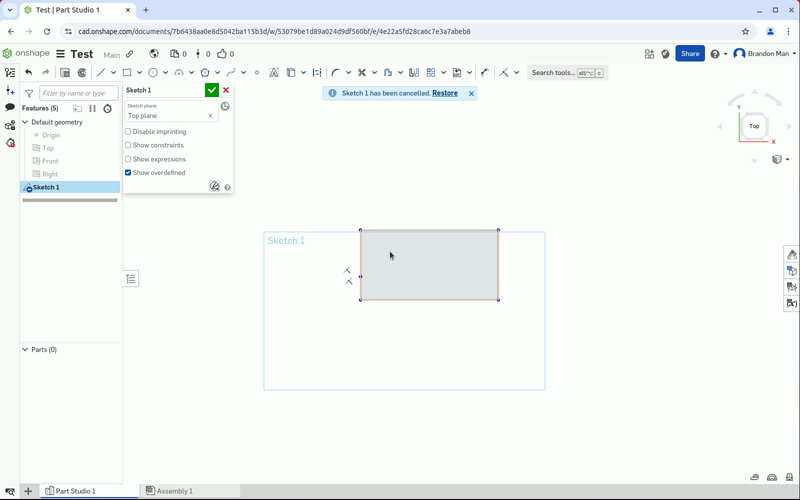
scroll(6)
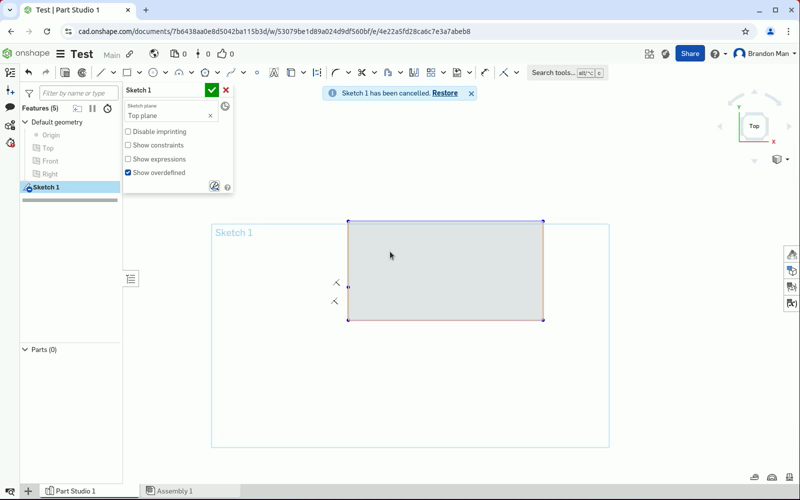
scroll(6)
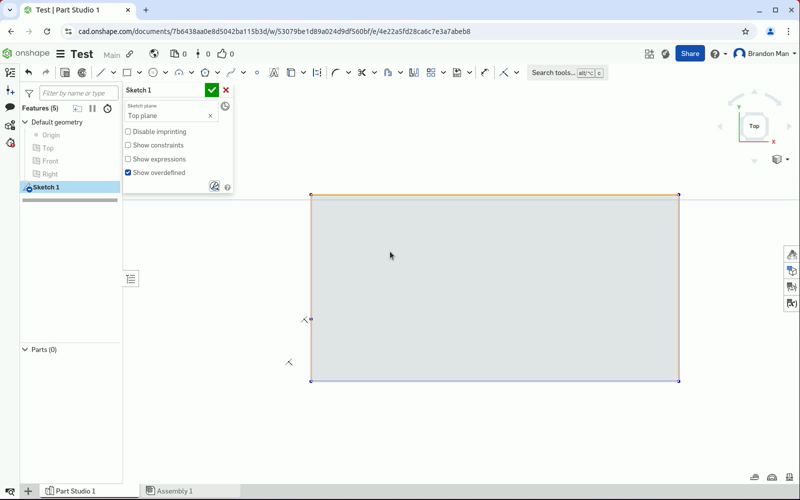
click(390, 251)
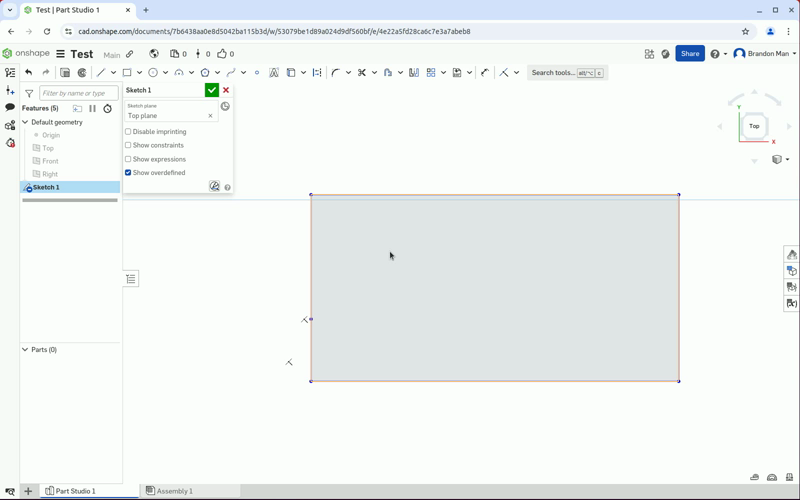
scroll(-6)
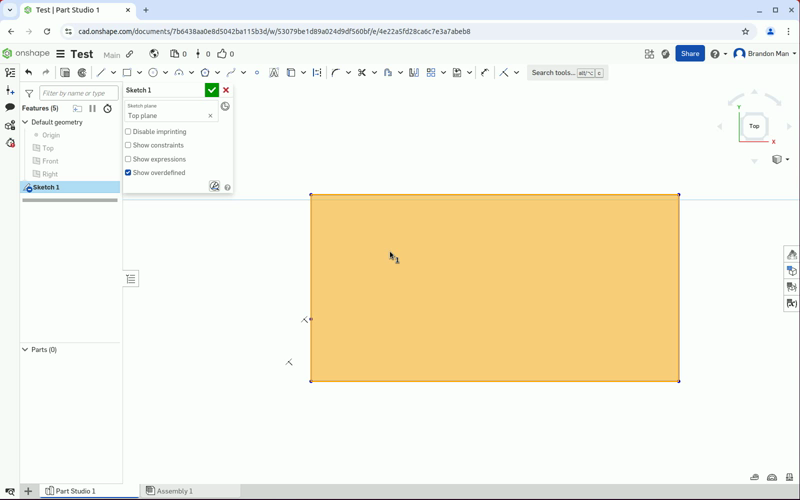
scroll(-6)
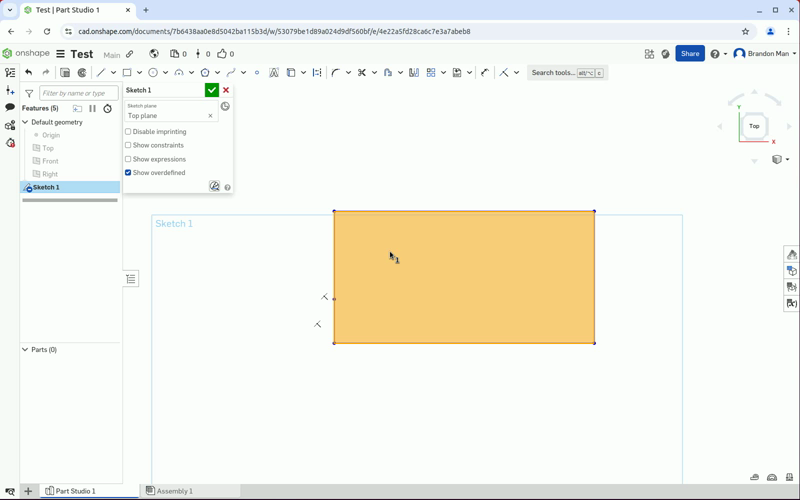
scroll(-6)
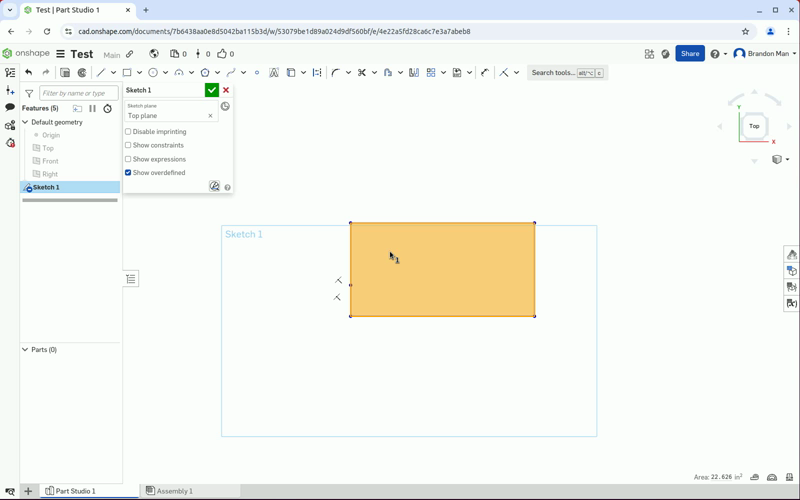
scroll(-6)
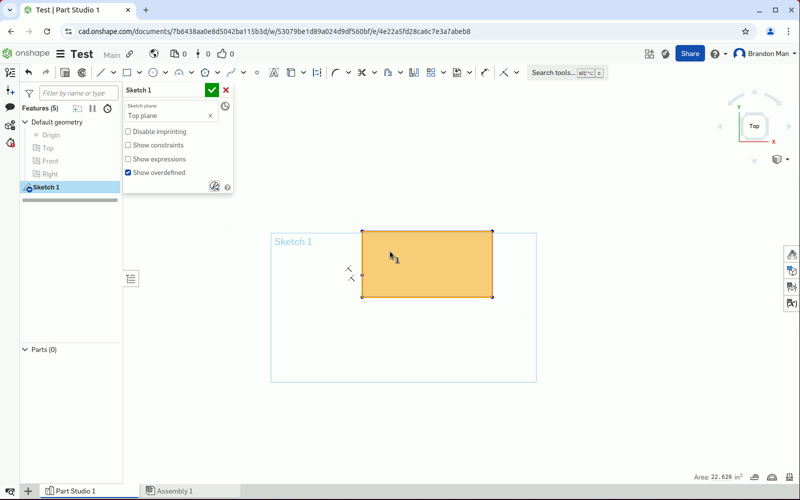
scroll(-6)
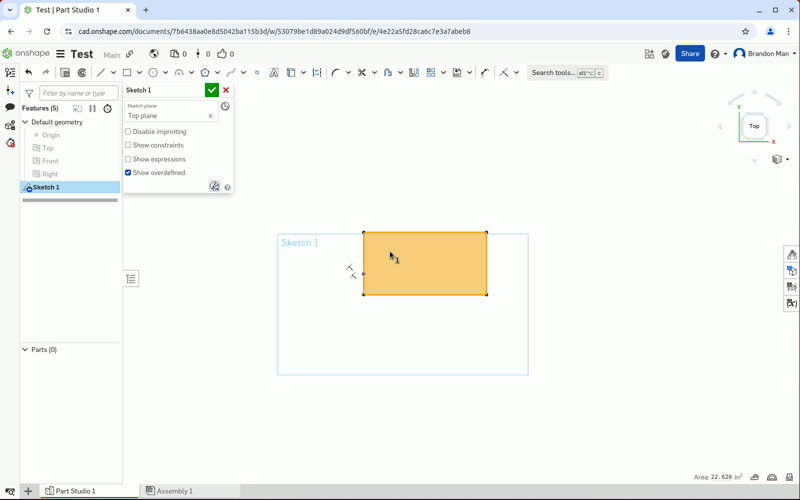
scroll(-6)
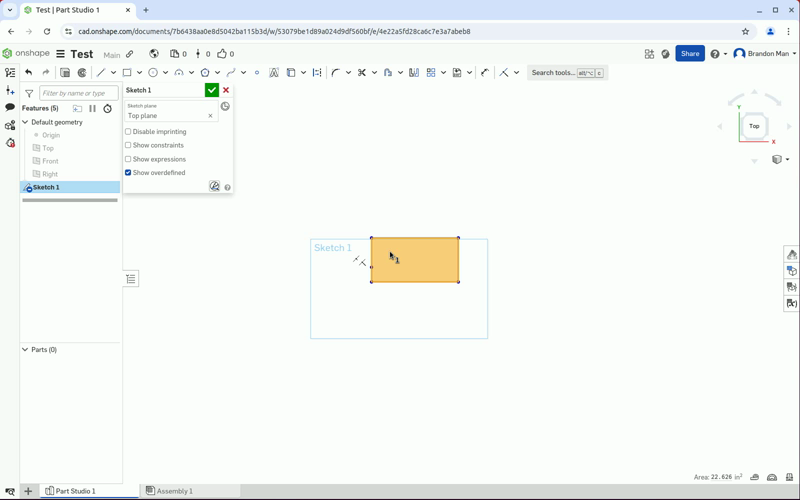
scroll(-6)
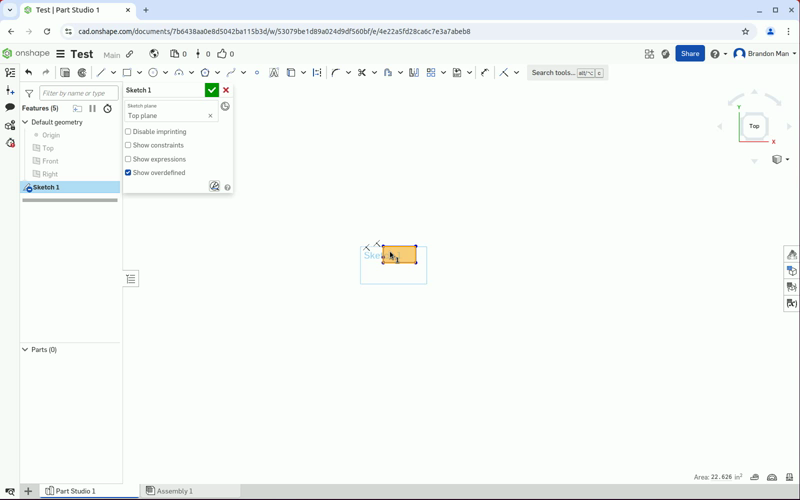
mouse_move(73, 352)
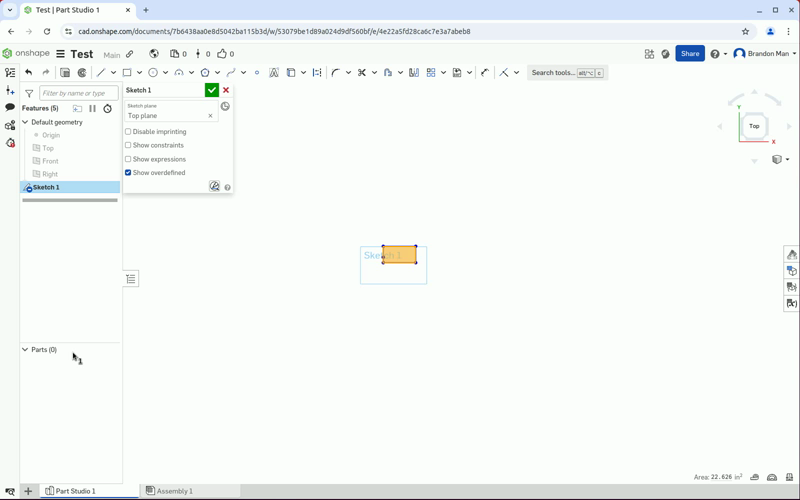
key(shift+y)
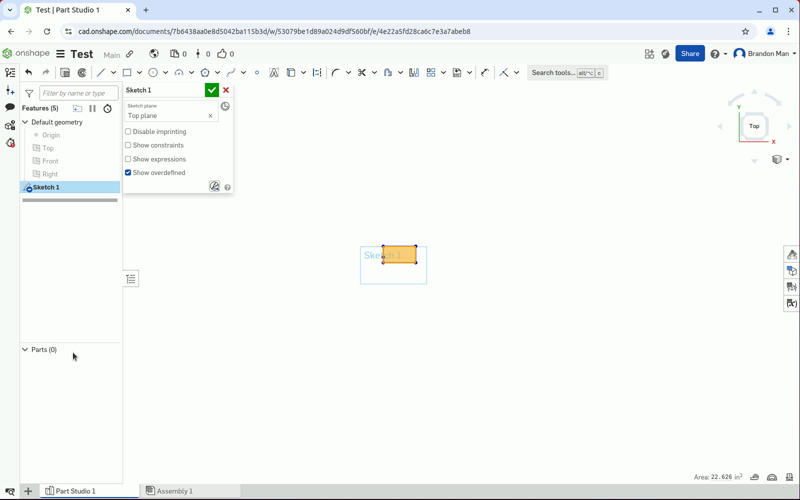
key(shift+e)
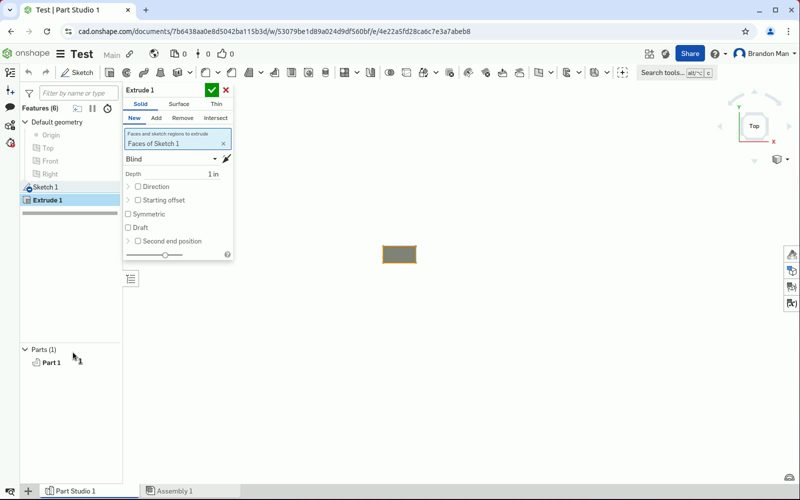
mouse_move(143, 106)
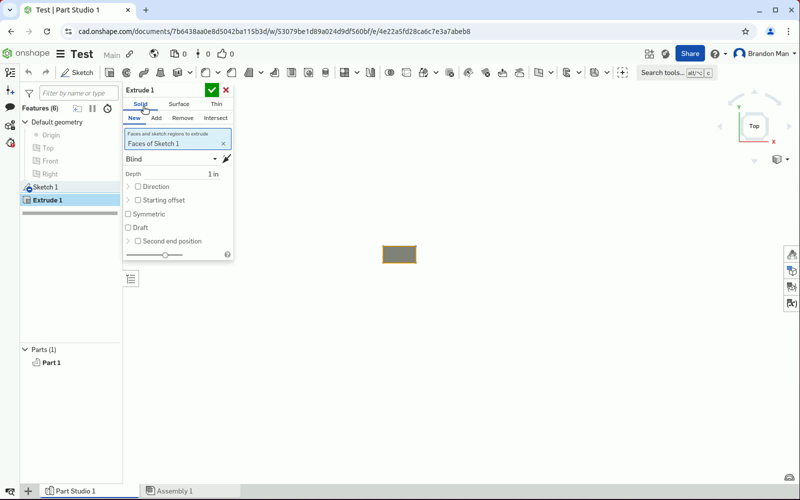
click(143, 106)
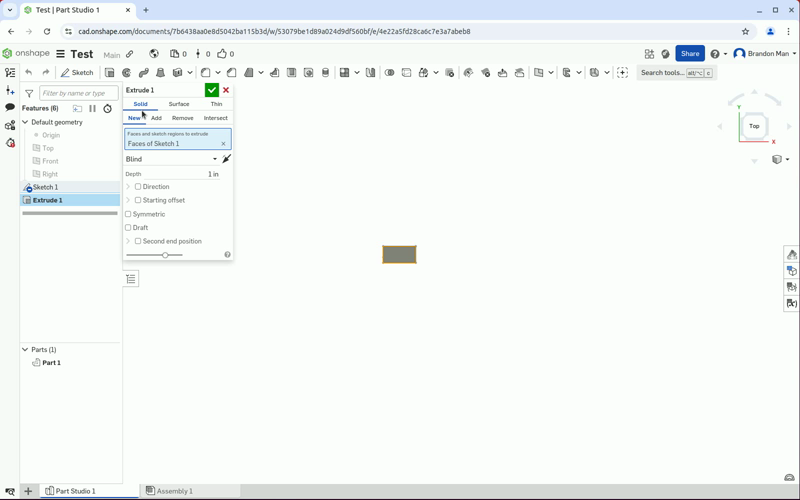
mouse_move(137, 120)
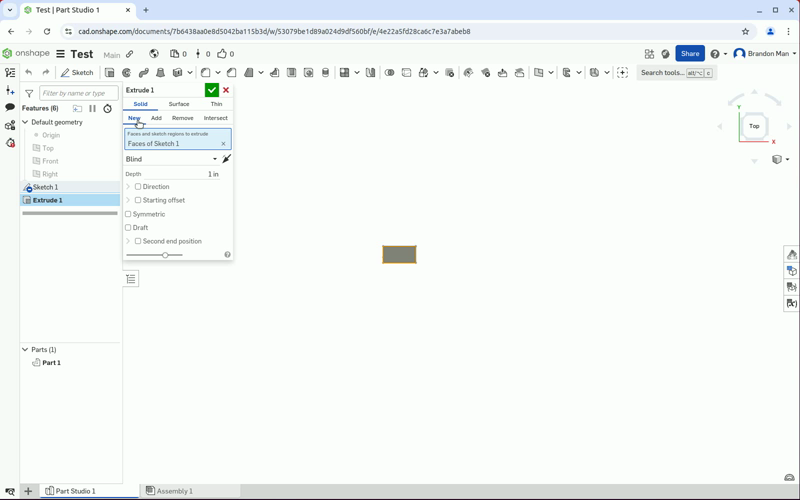
click(137, 120)
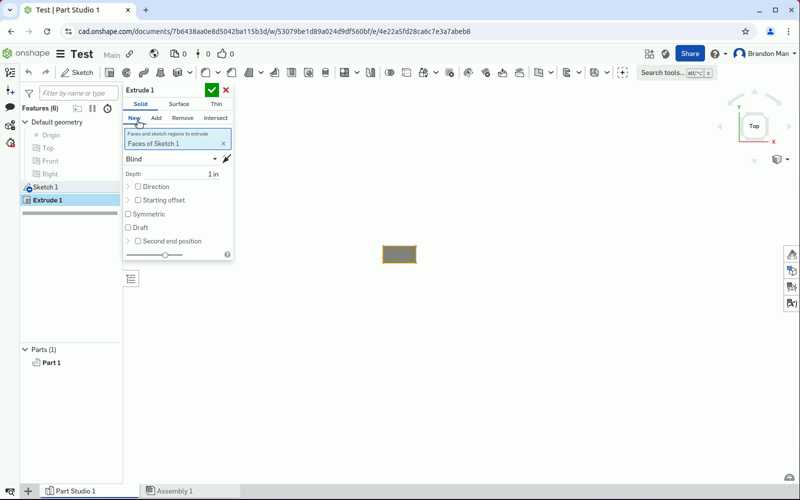
key(tab, 4)
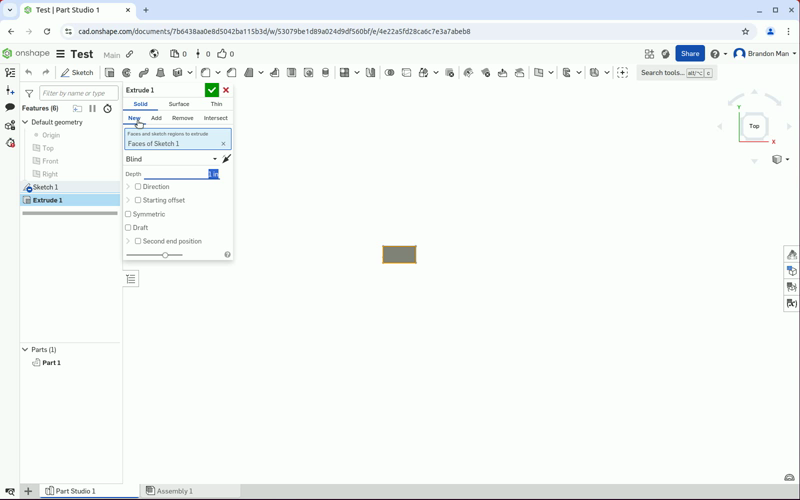
text(11.073)
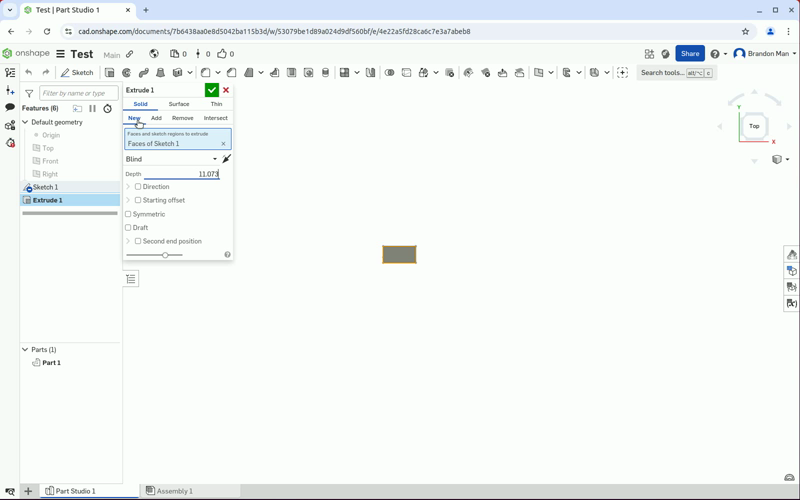
key(enter)
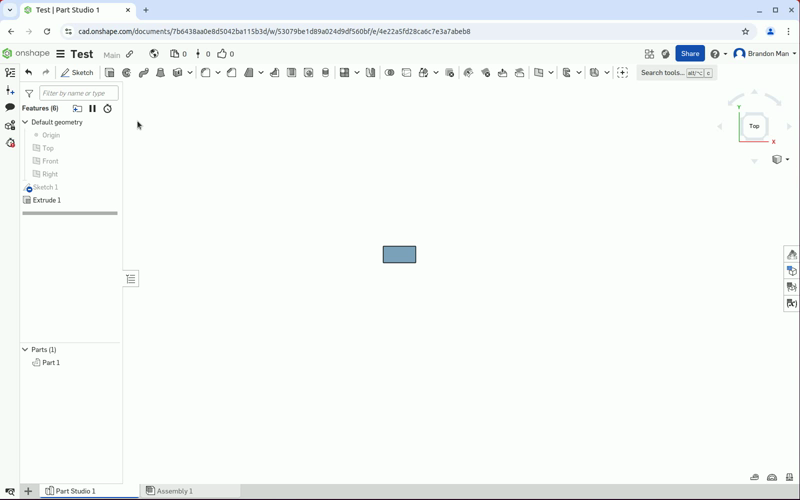
key(shift+h)
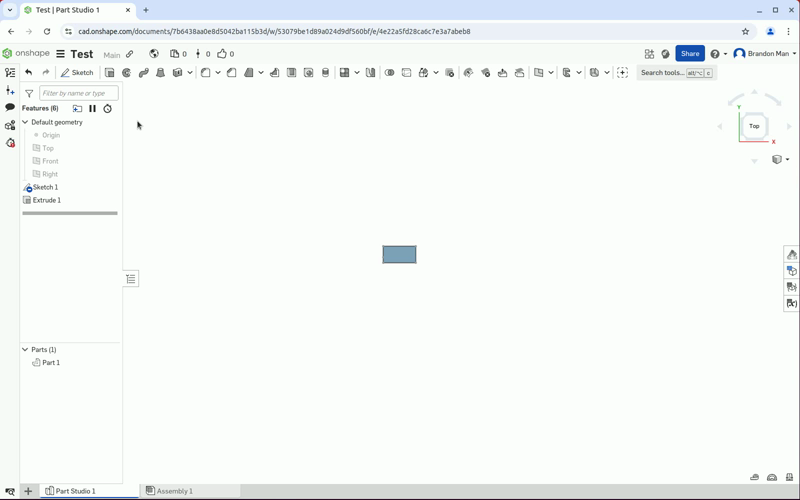
key(shift+h)
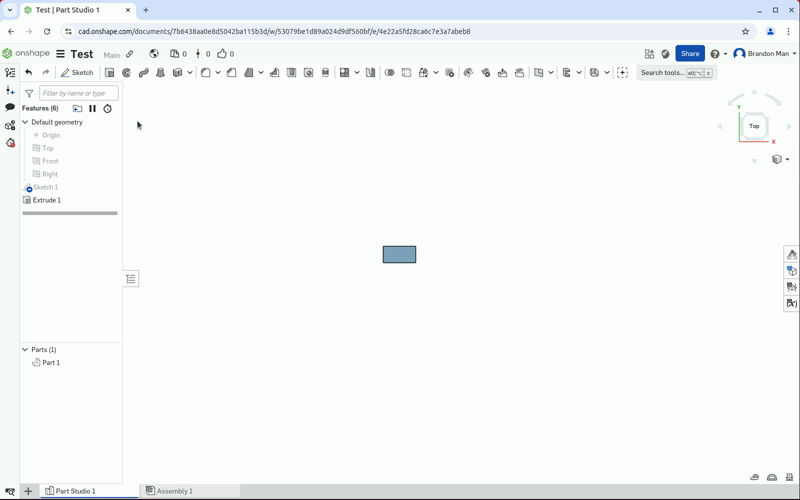
mouse_move(73, 189)
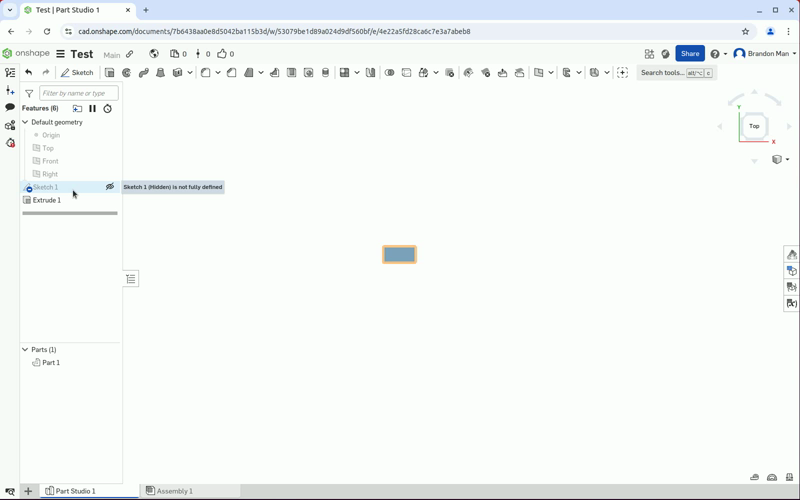
click(73, 189)
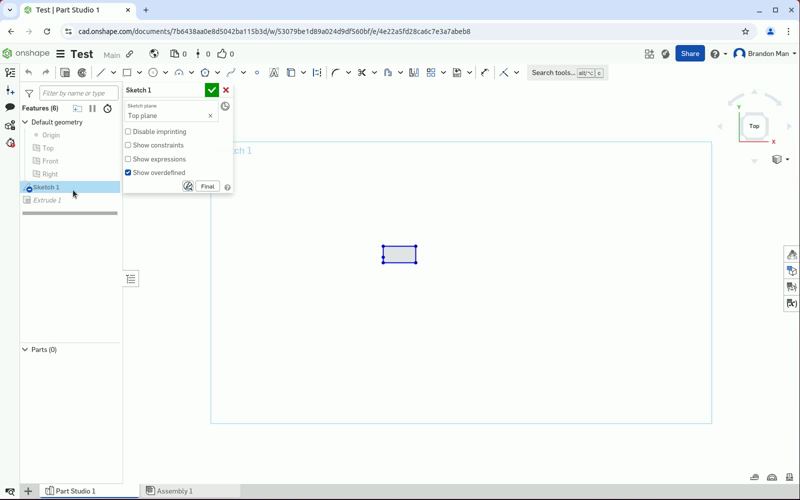
mouse_move(229, 92)
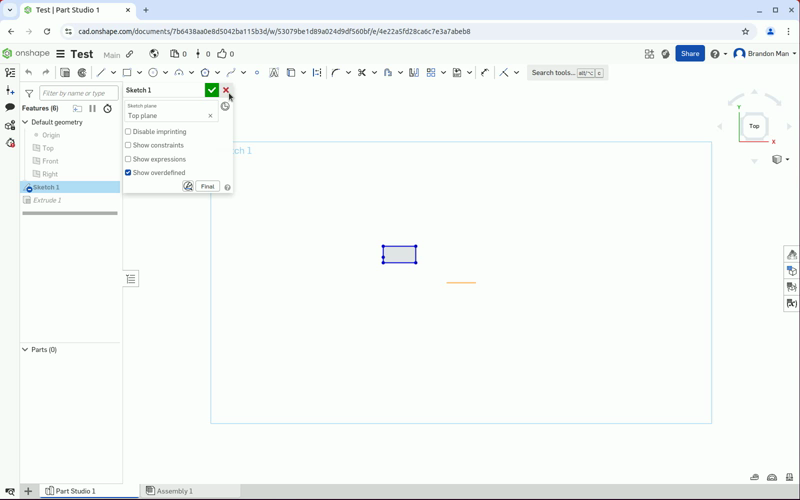
click(229, 92)
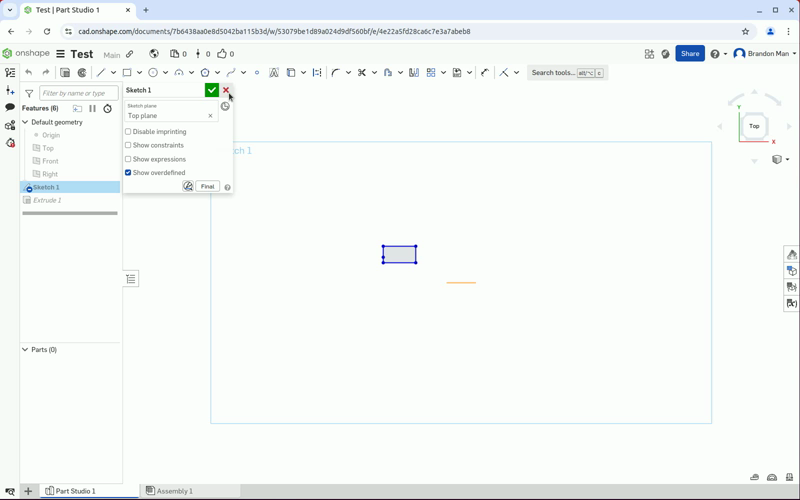
key(shift+s)
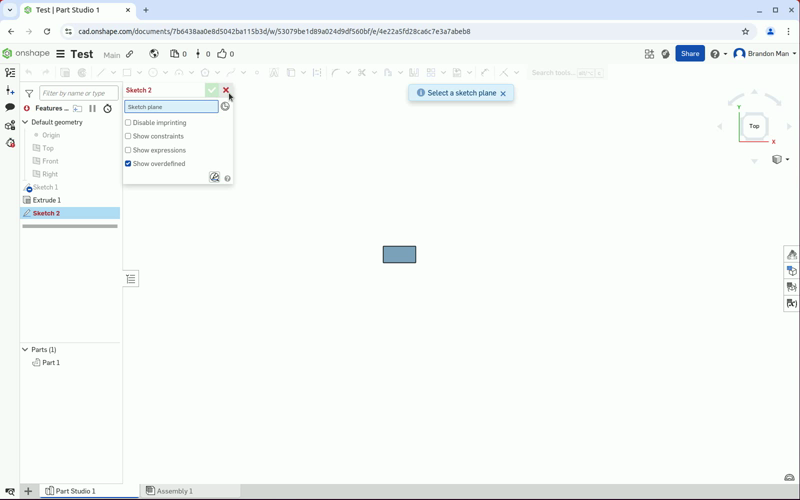
mouse_move(73, 150)
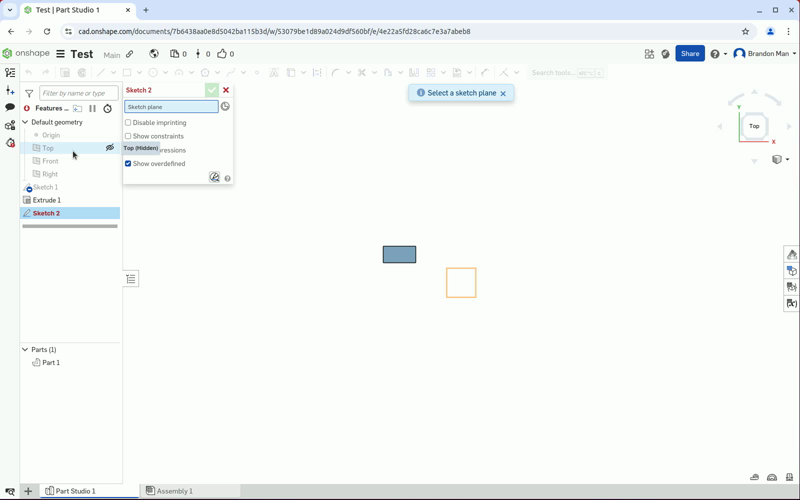
click(73, 150)
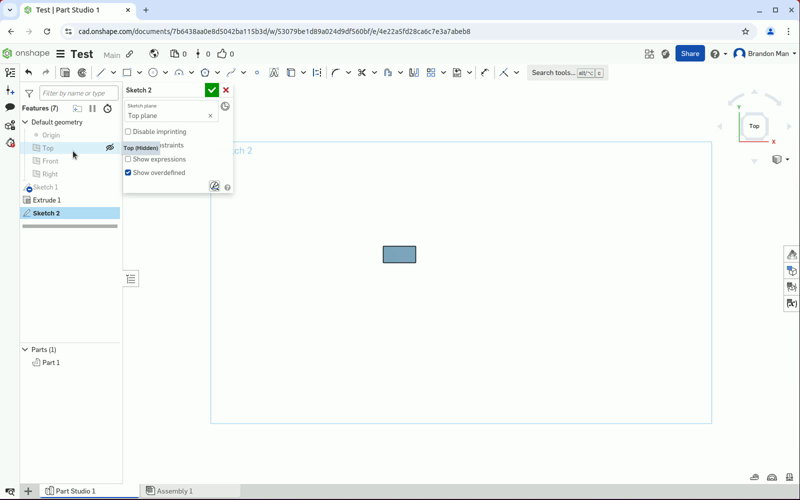
mouse_move(73, 352)
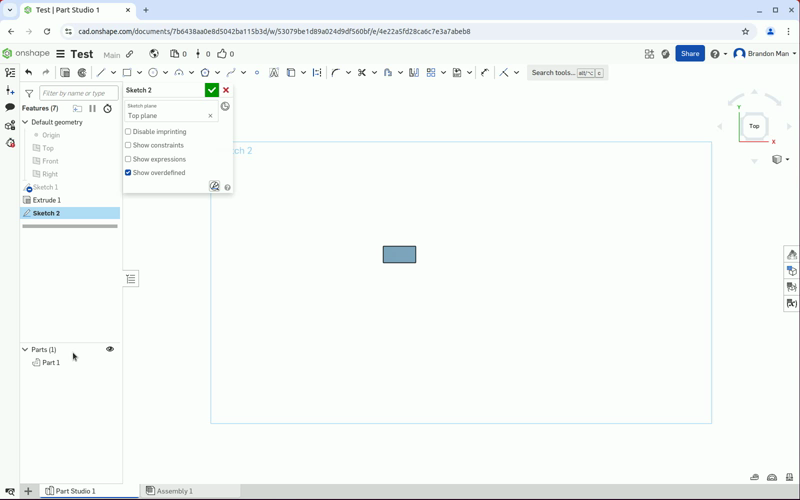
key(y)
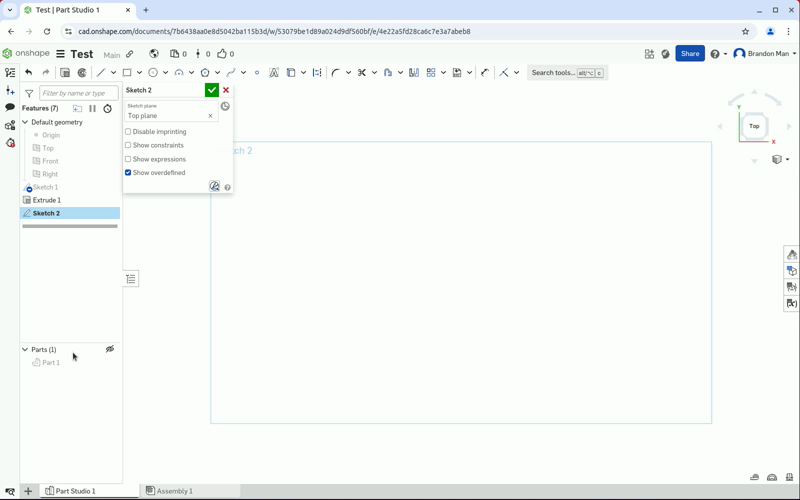
key(l)
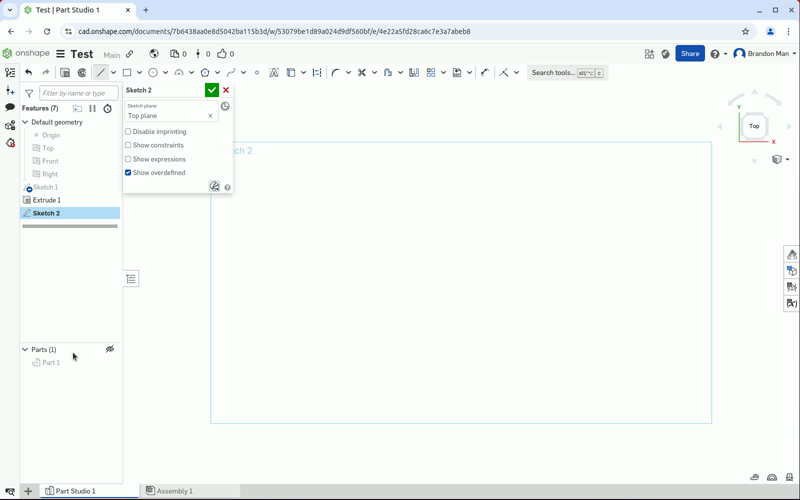
key_down(shift)
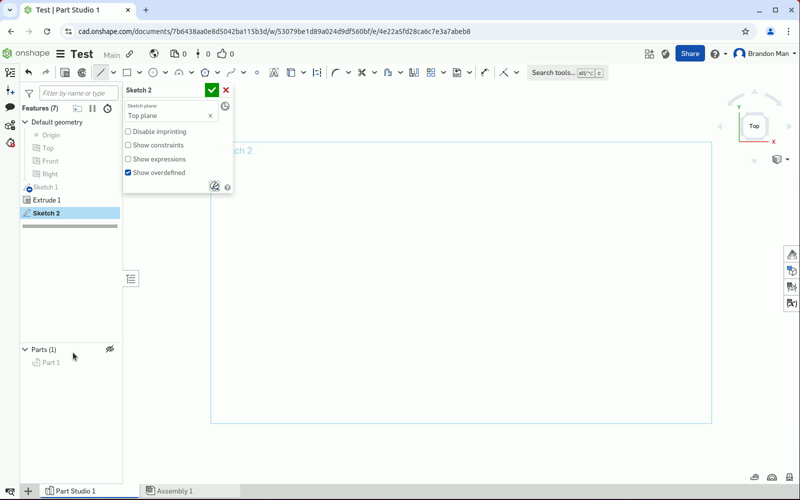
mouse_move(414, 282)
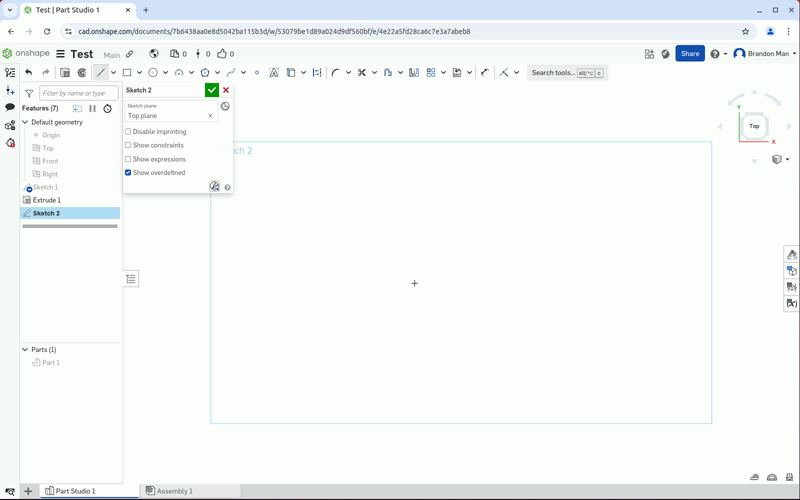
click(414, 282)
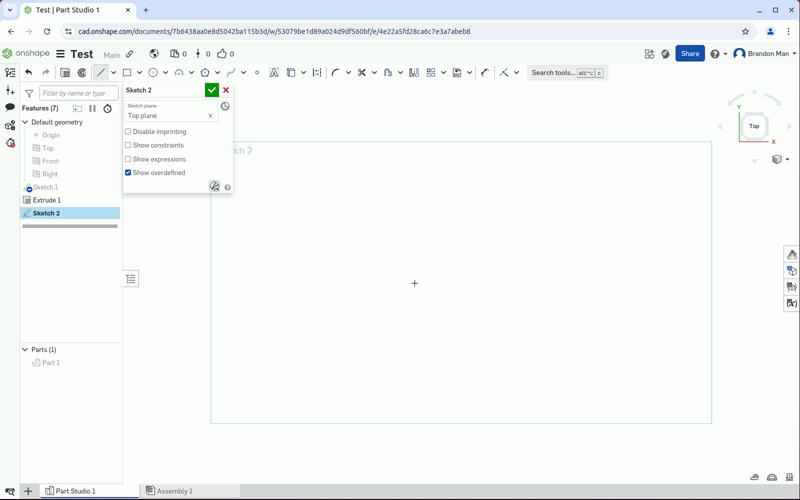
key_up(shift)
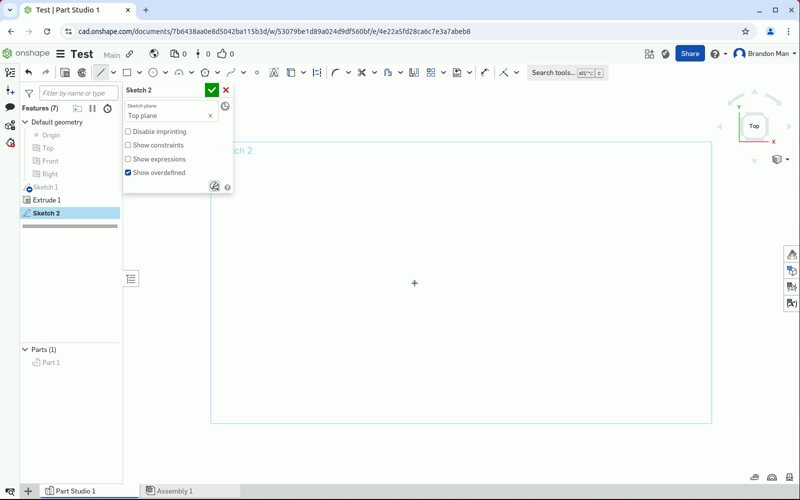
key_down(shift)
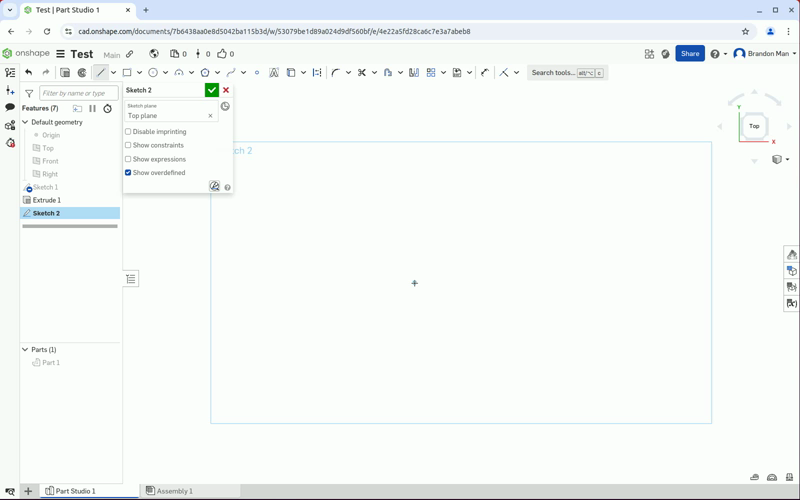
mouse_move(444, 282)
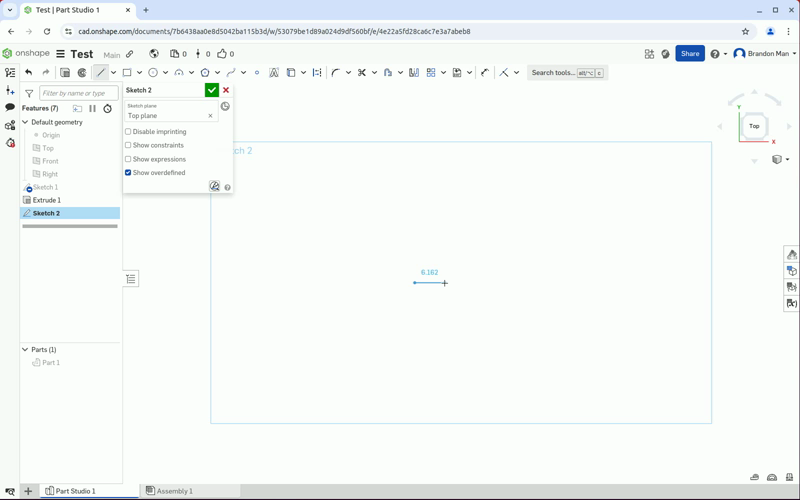
mouse_move(450, 282)
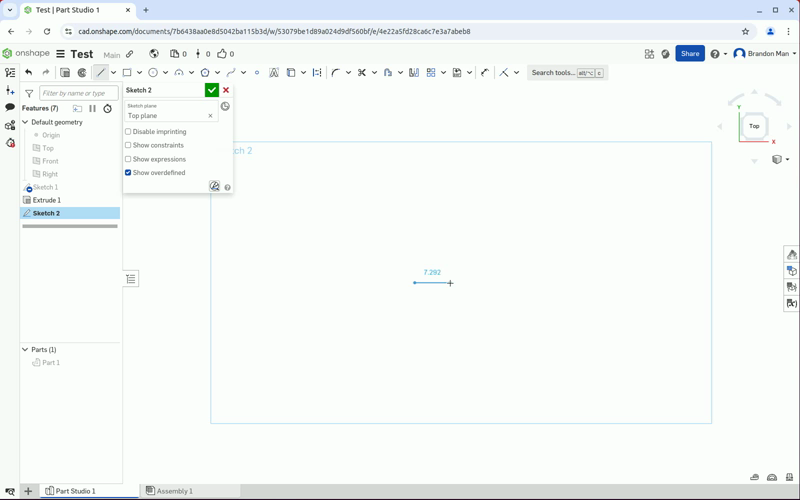
click(450, 282)
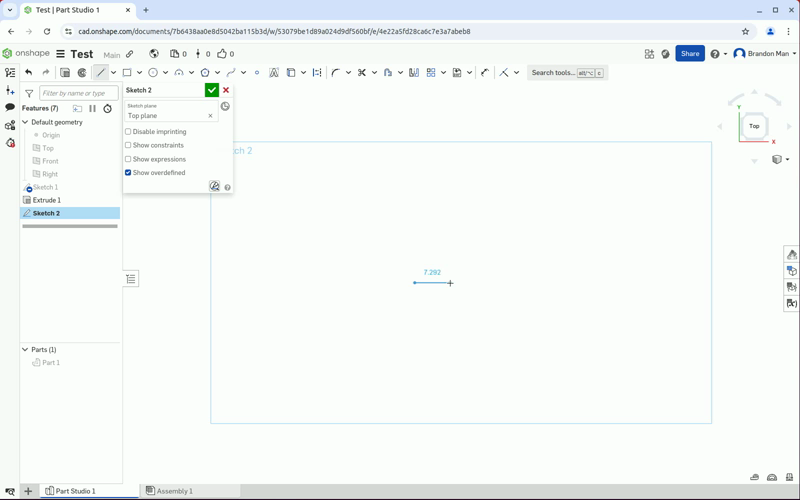
key_up(shift)
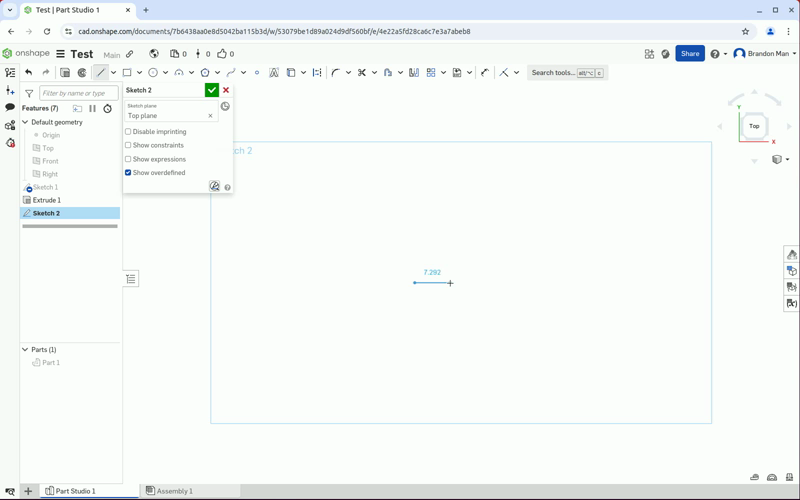
key_down(shift)
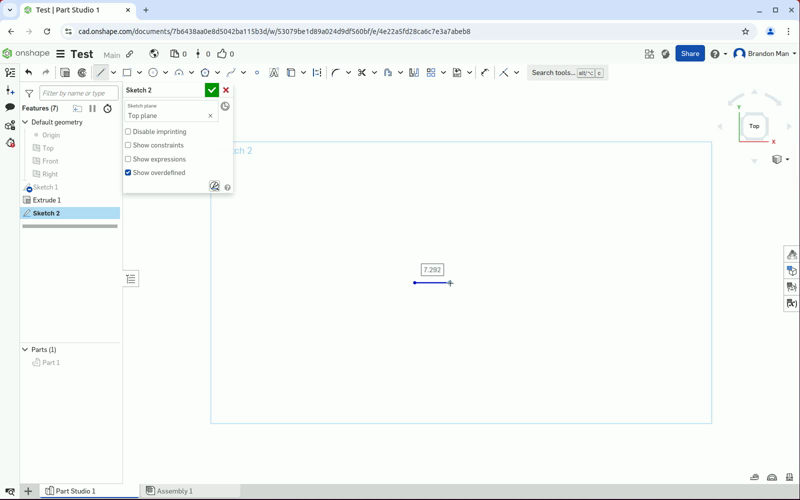
mouse_move(450, 204)
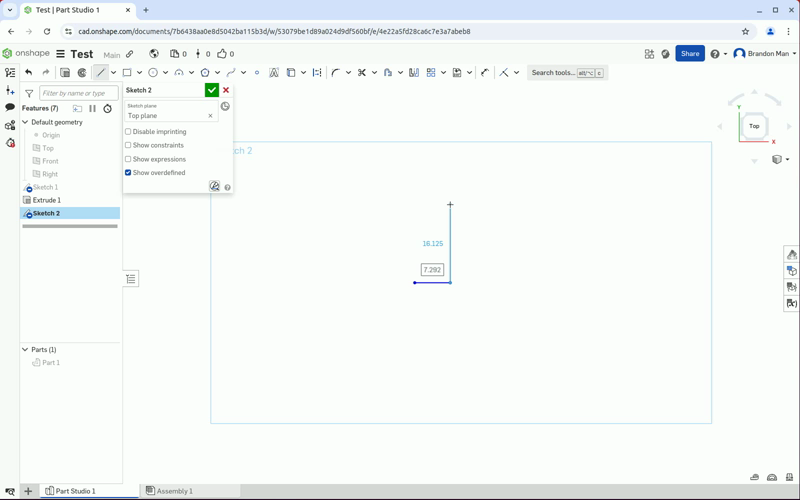
click(450, 204)
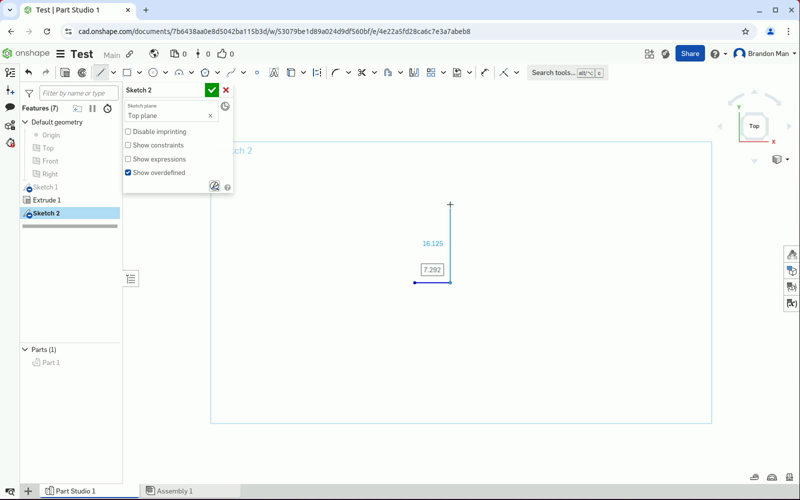
key_up(shift)
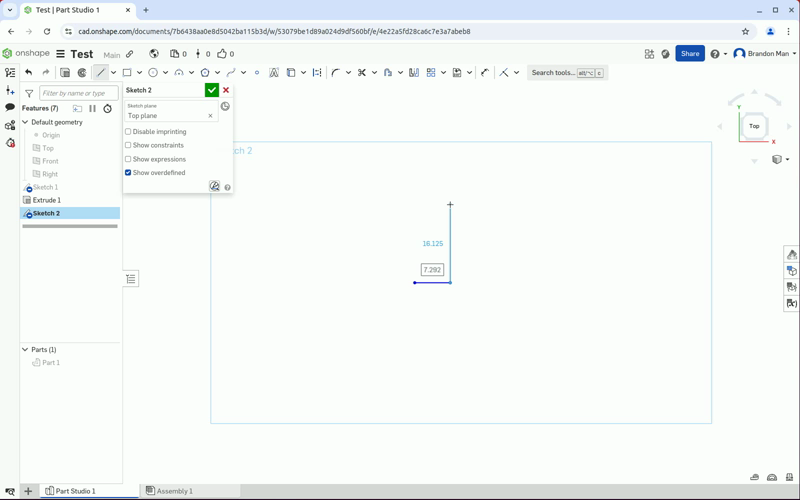
key_down(shift)
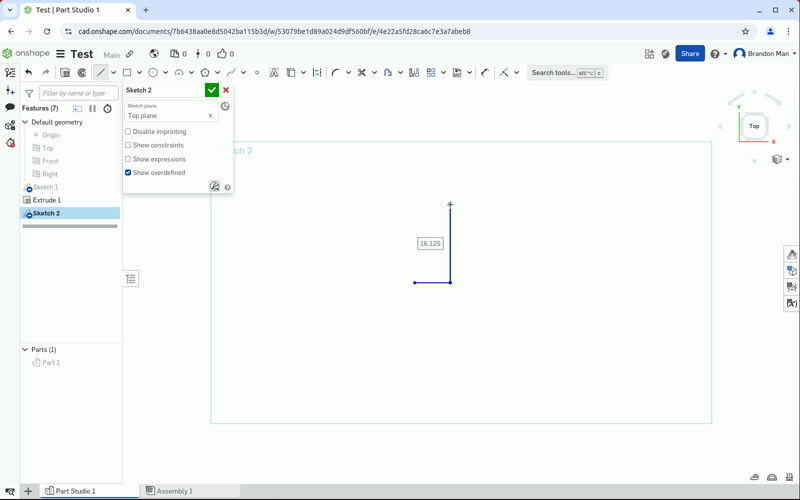
mouse_move(480, 204)
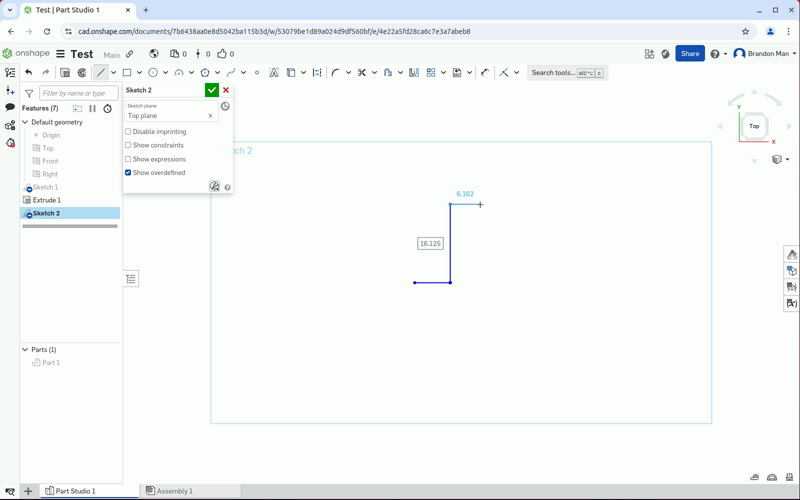
mouse_move(414, 204)
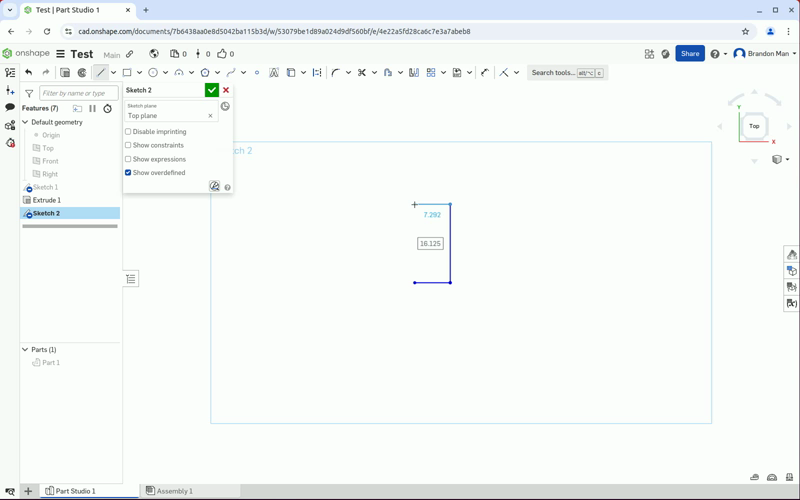
click(414, 204)
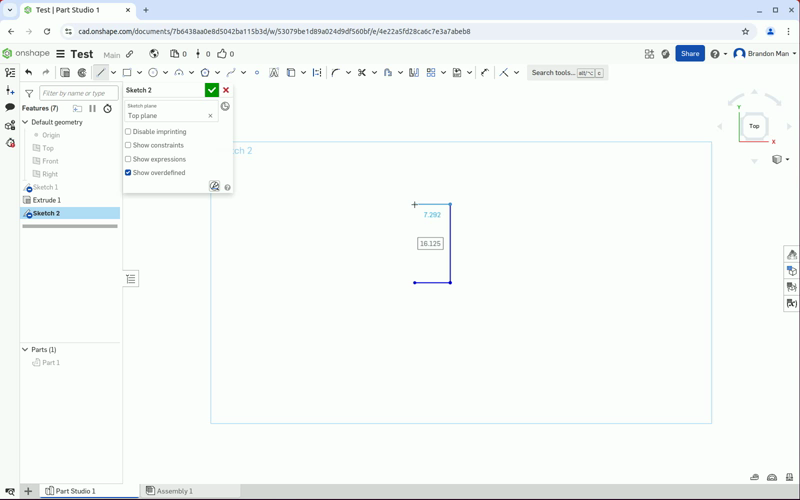
key_up(shift)
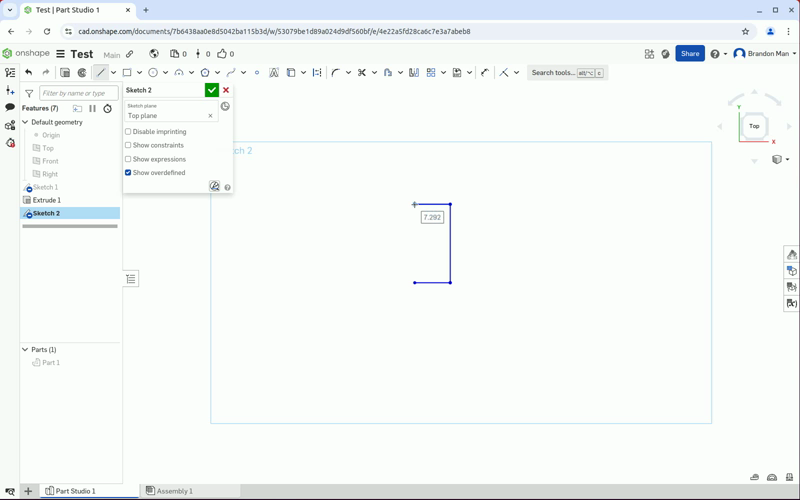
key_down(shift)
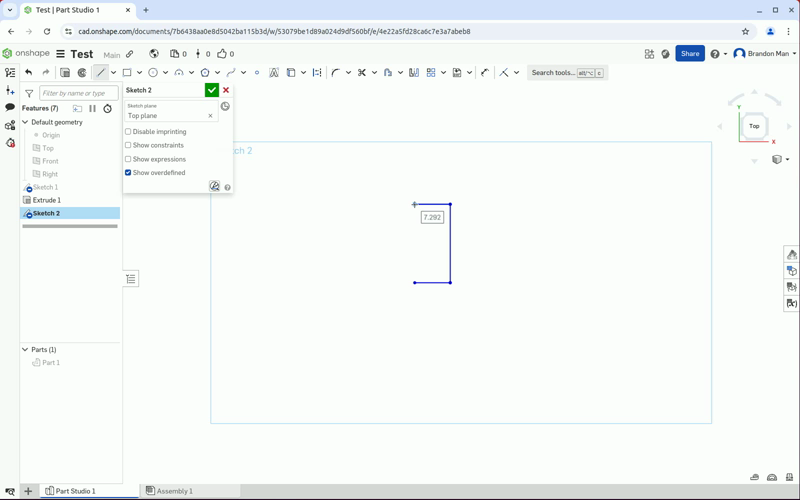
mouse_move(414, 282)
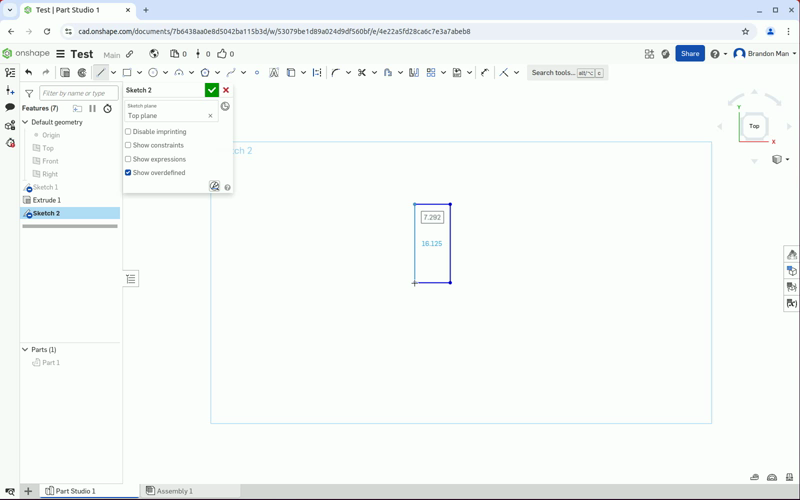
key_up(shift)
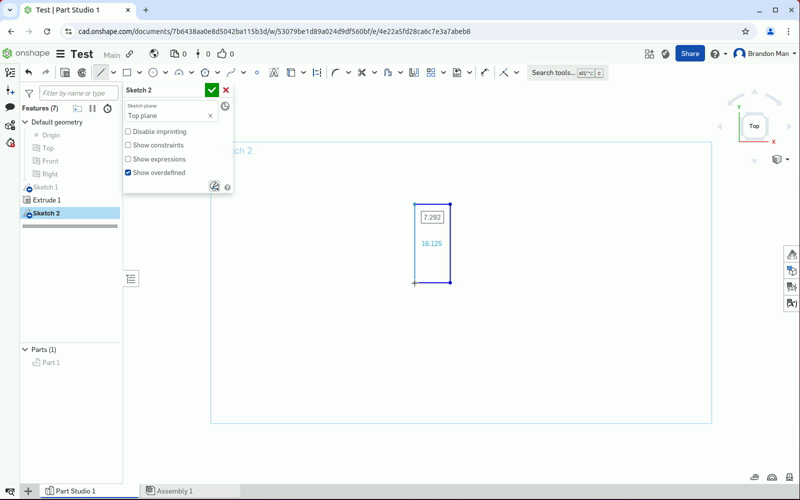
click(414, 282)
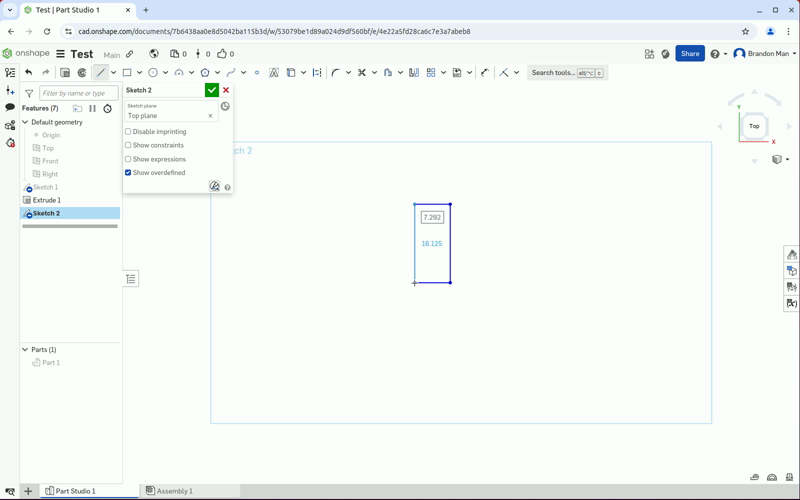
key(esc)
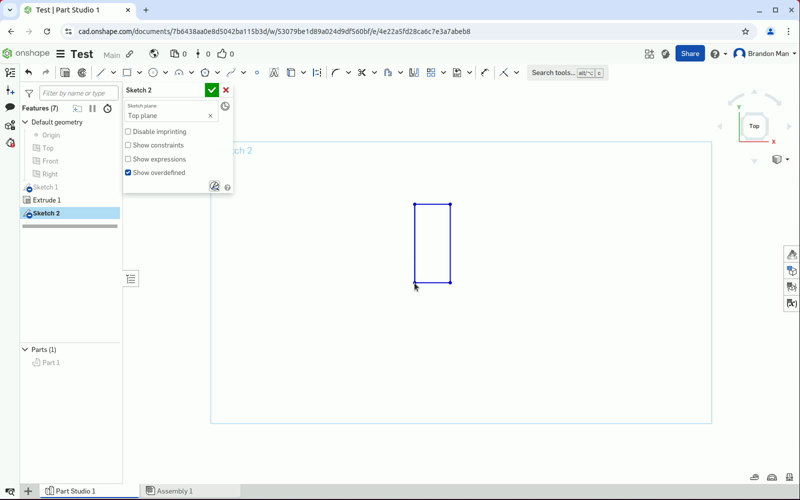
mouse_move(419, 233)
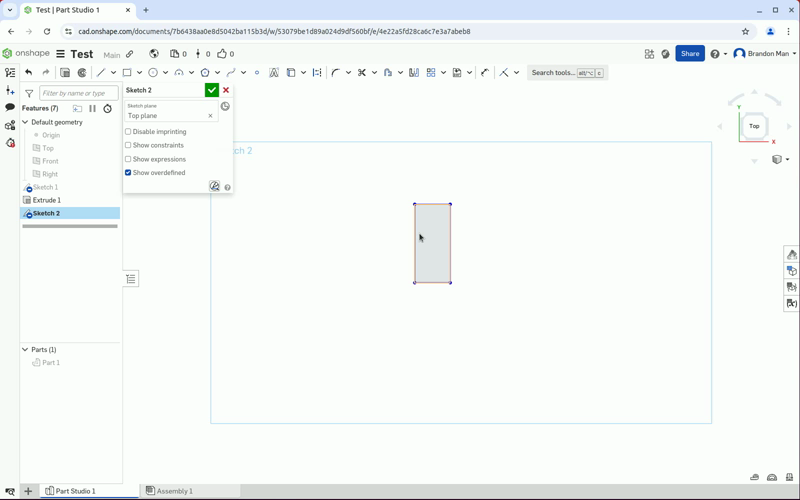
click(419, 233)
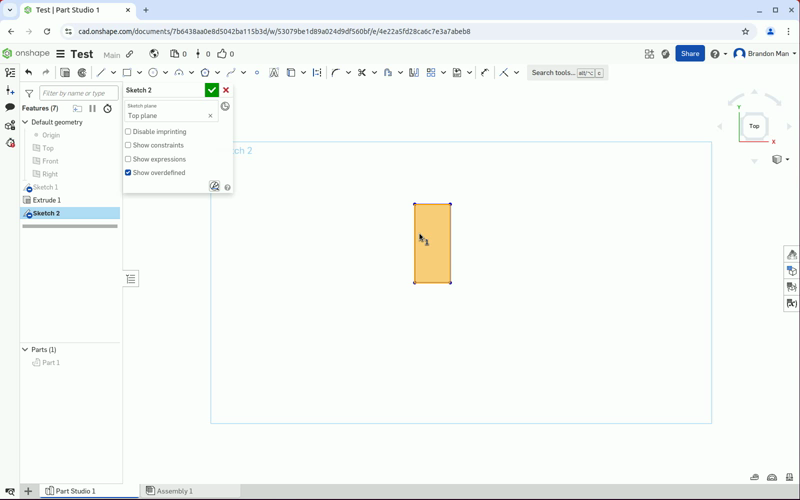
mouse_move(73, 352)
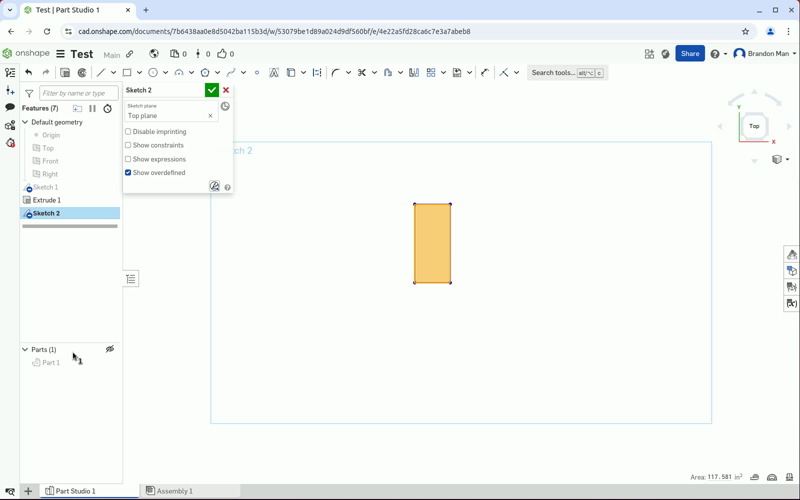
key(shift+y)
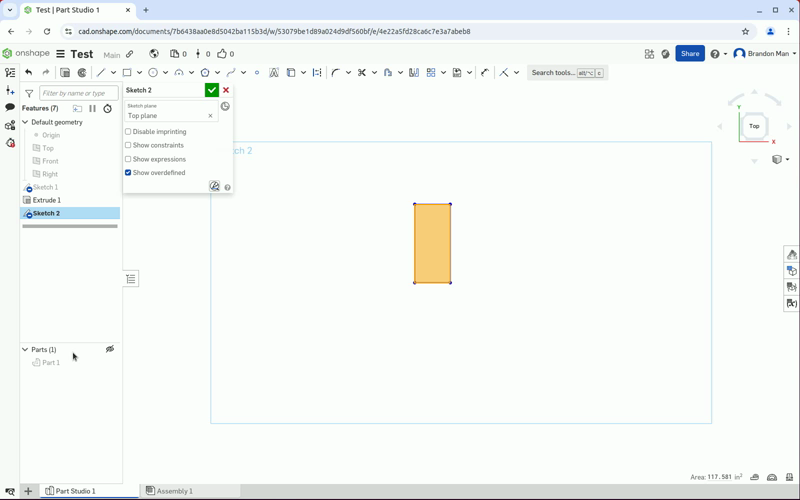
key(shift+e)
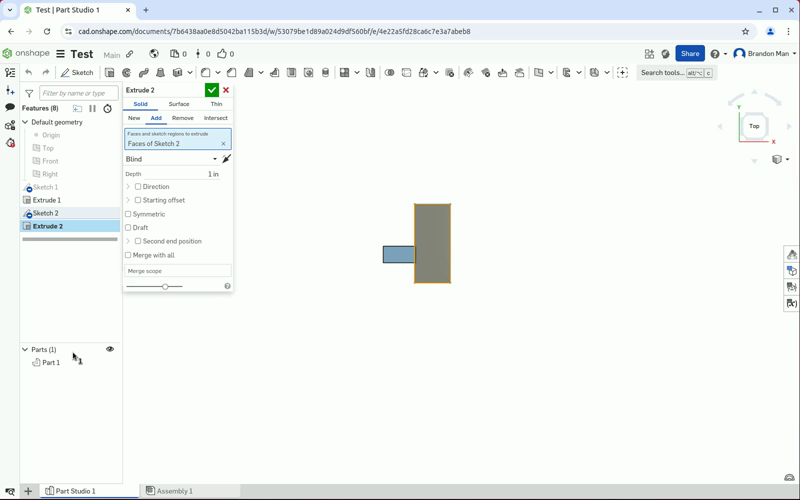
mouse_move(143, 106)
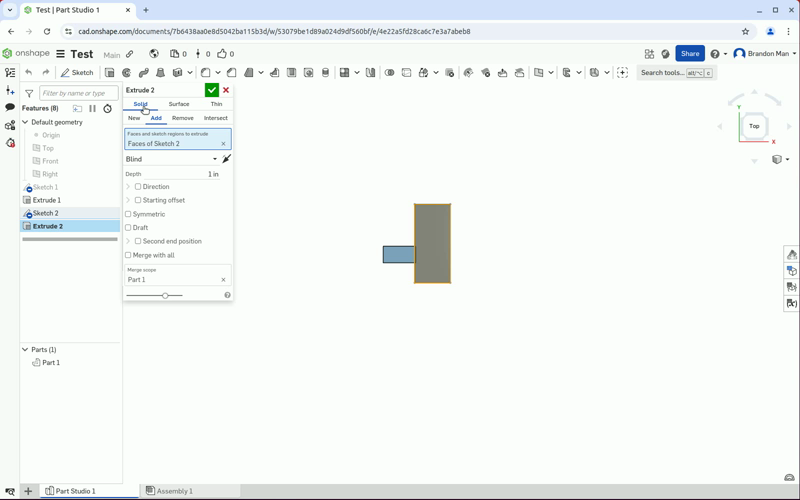
click(143, 106)
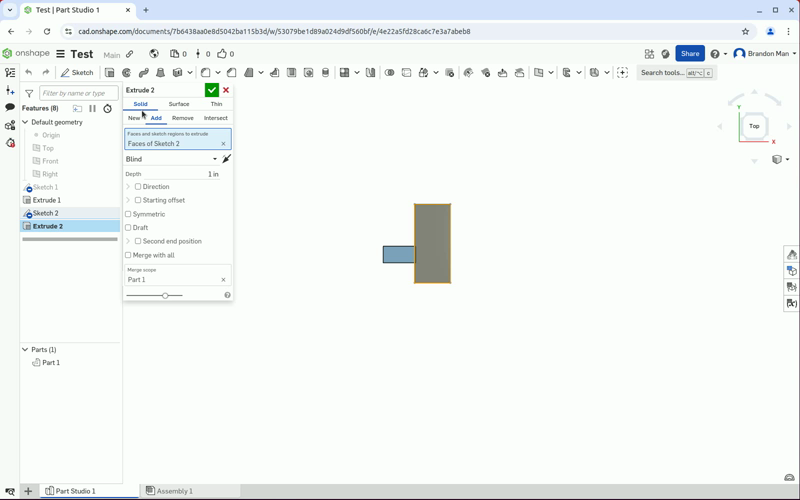
mouse_move(137, 120)
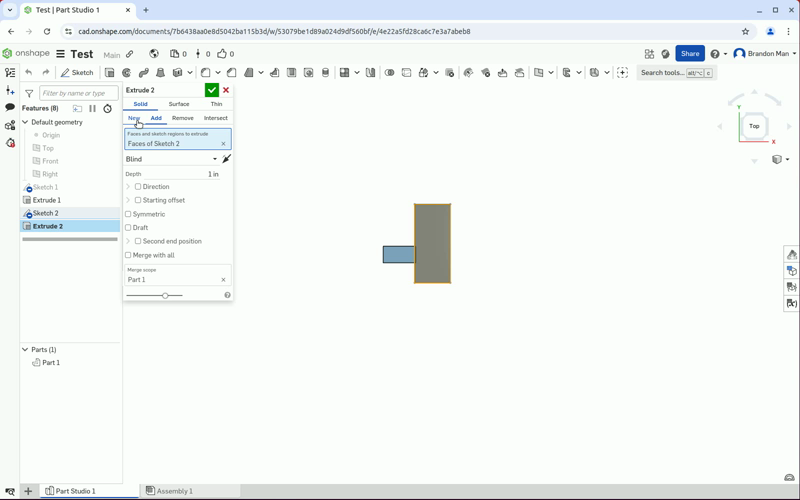
click(137, 120)
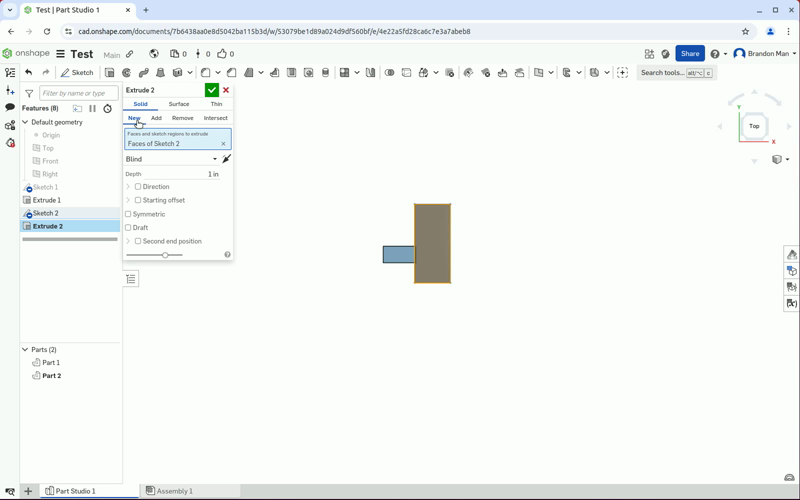
key(tab, 4)
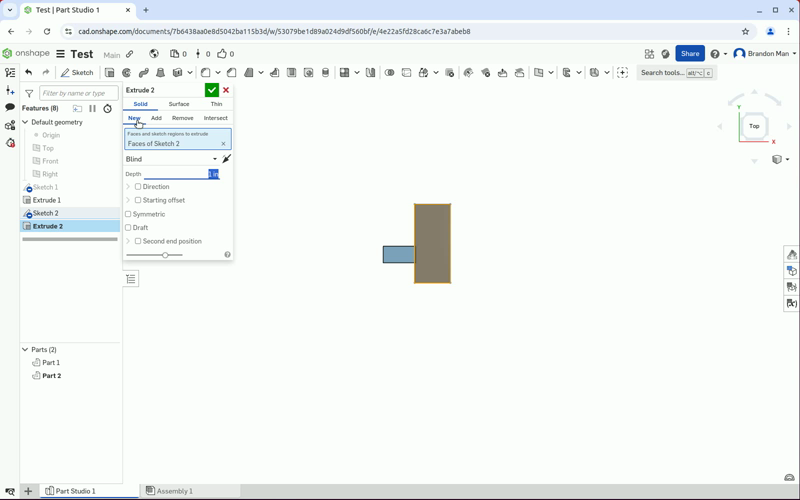
text(11.073)
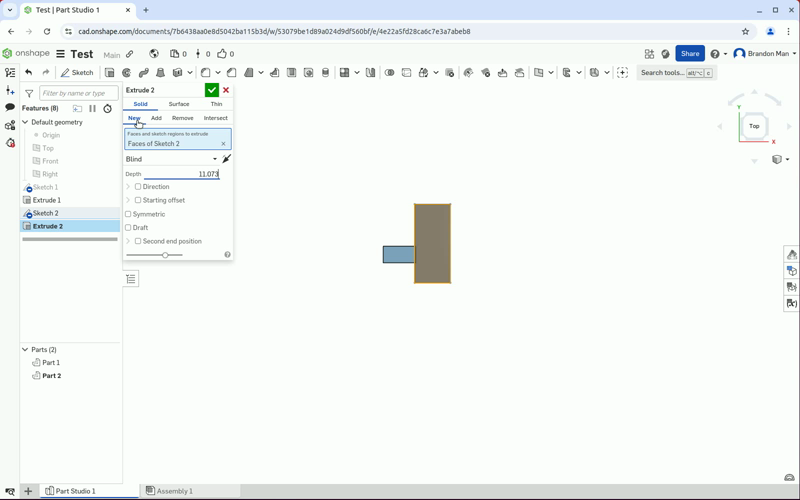
key(enter)
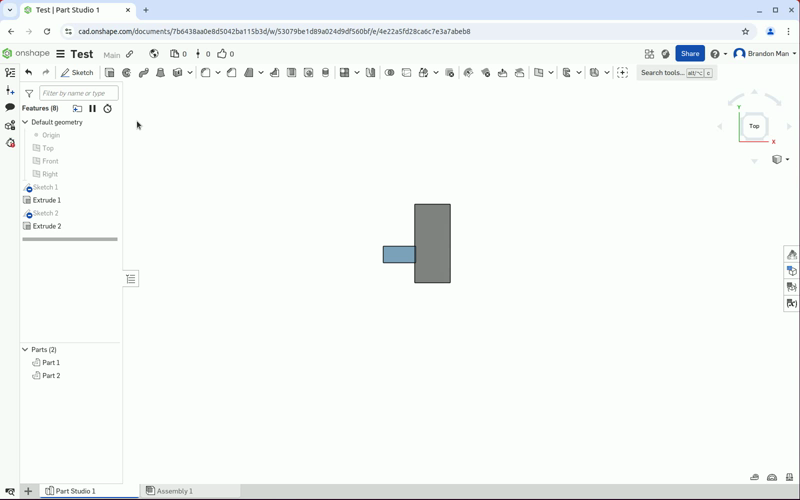
key(shift+h)
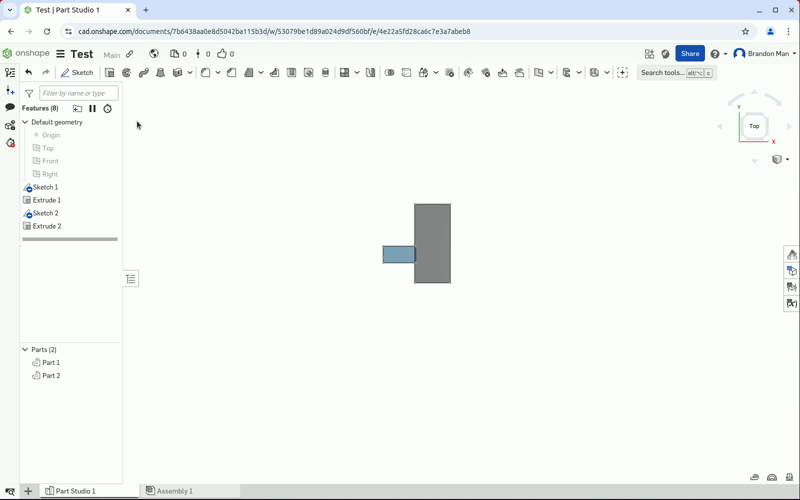
key(shift+h)
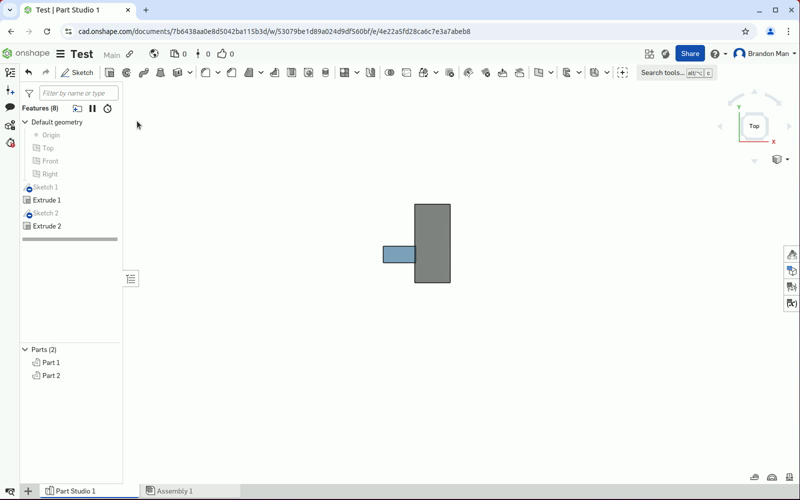
mouse_move(73, 189)
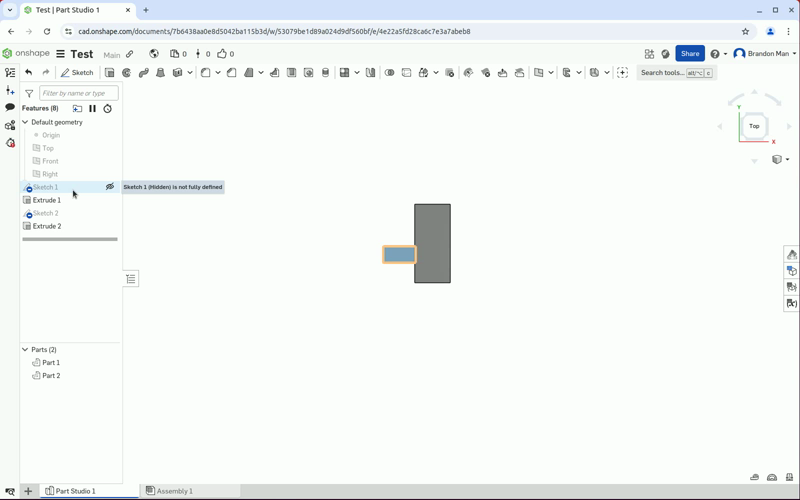
click(73, 189)
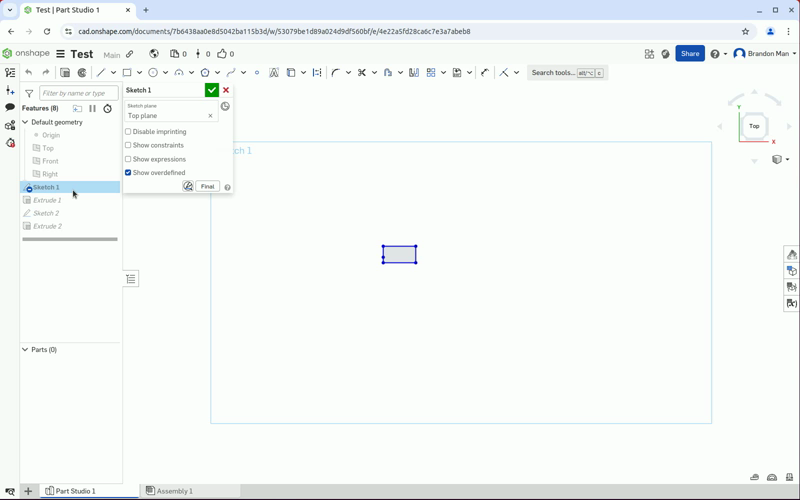
mouse_move(229, 92)
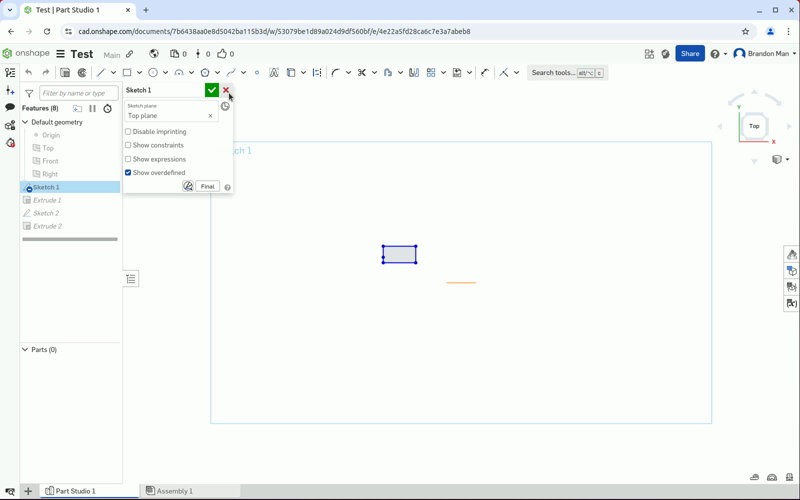
click(229, 92)
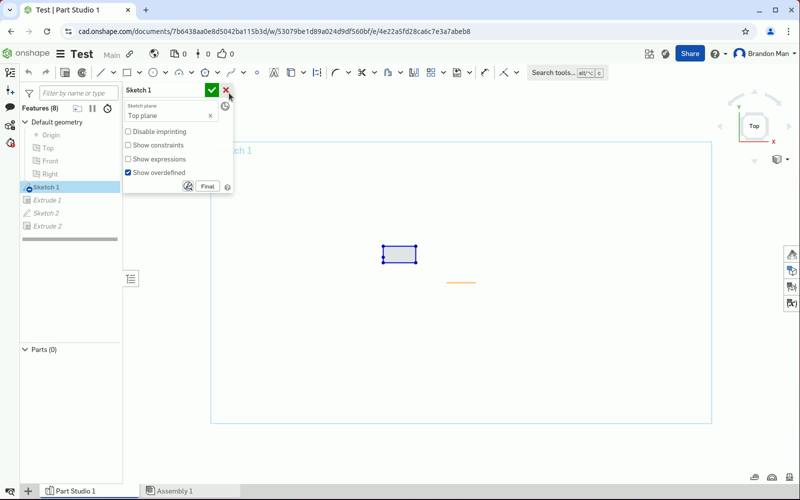
key(shift+s)
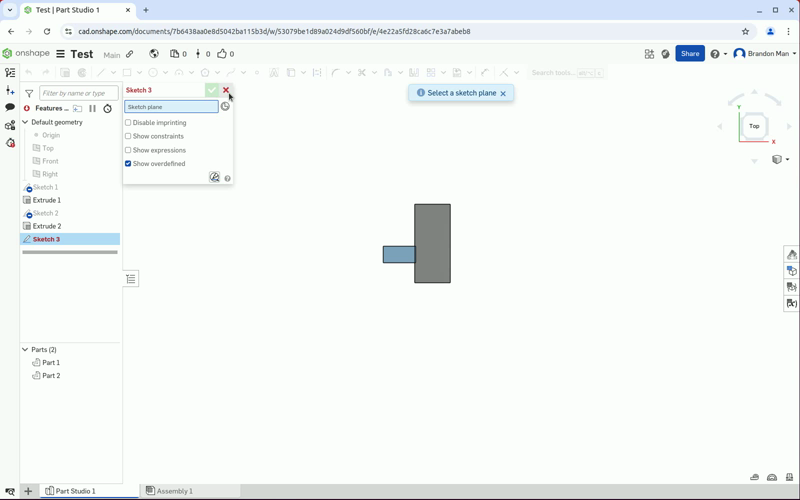
mouse_move(73, 150)
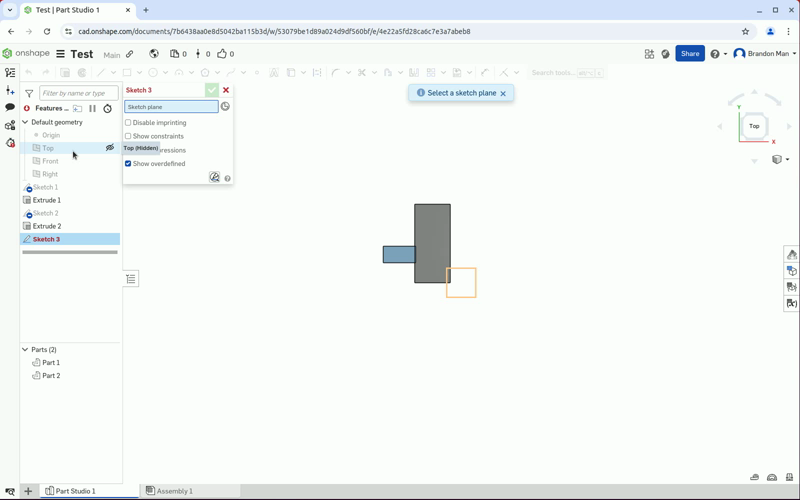
click(73, 150)
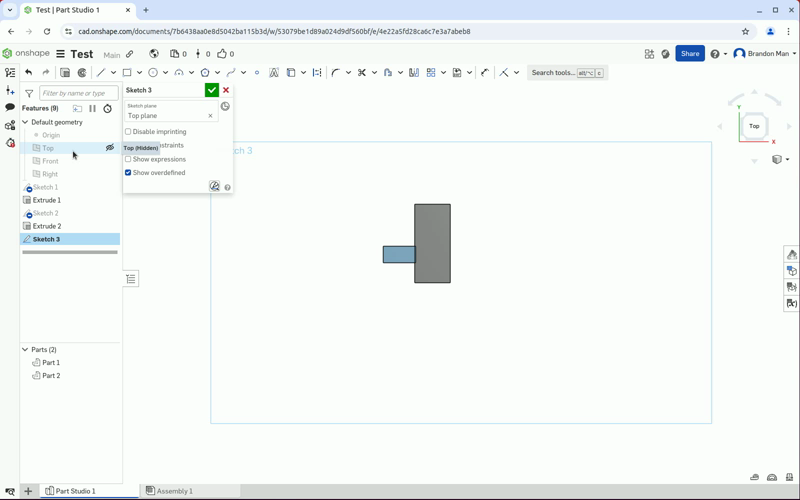
mouse_move(73, 352)
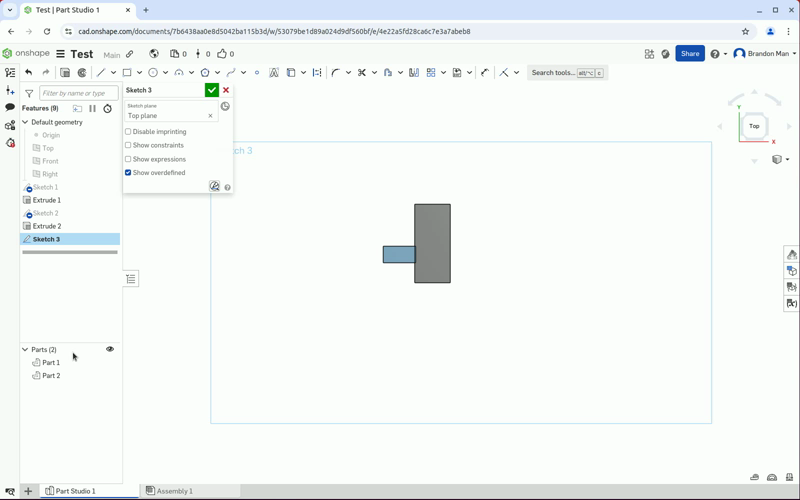
key(y)
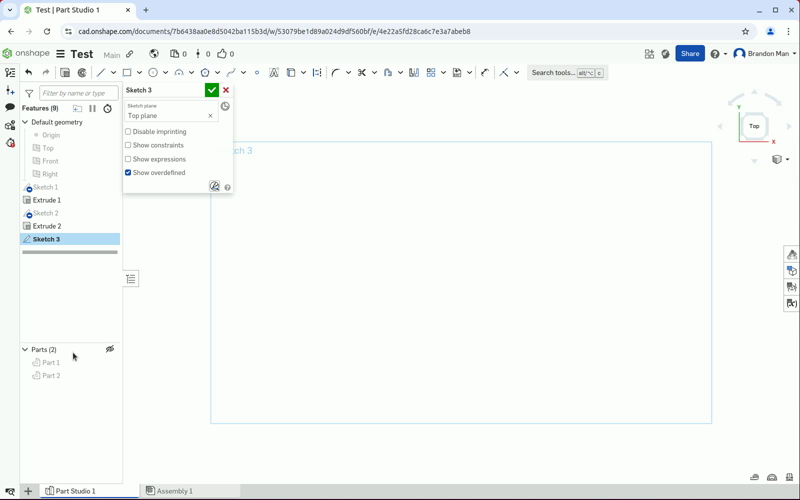
key(l)
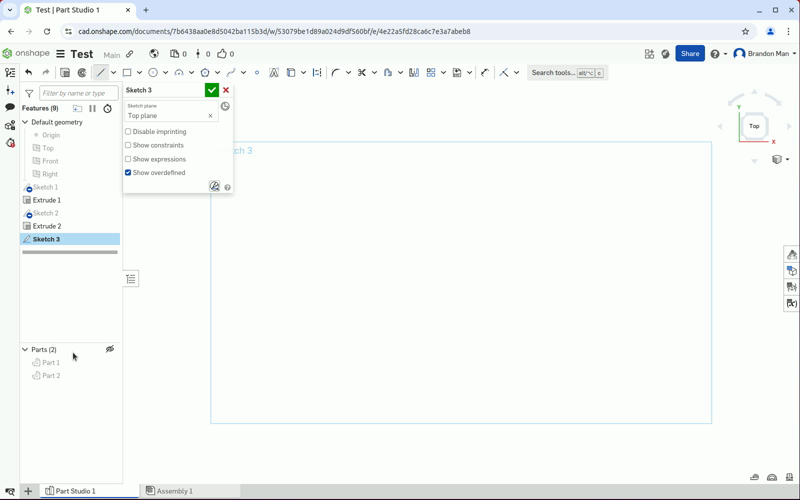
key_down(shift)
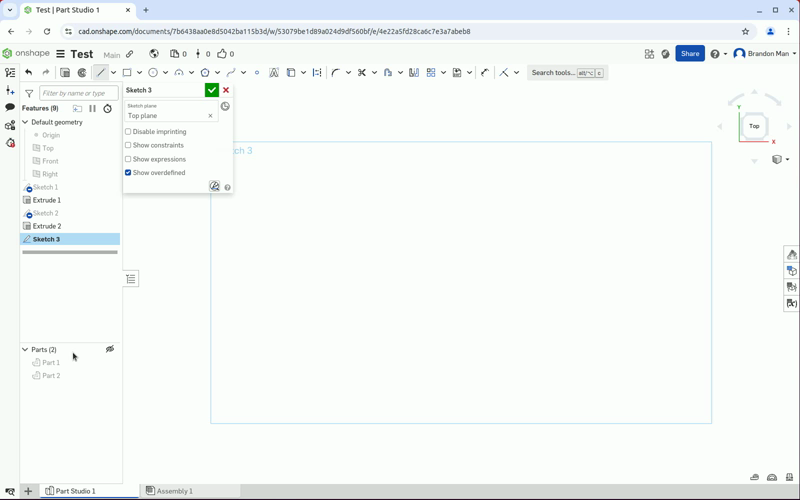
mouse_move(348, 282)
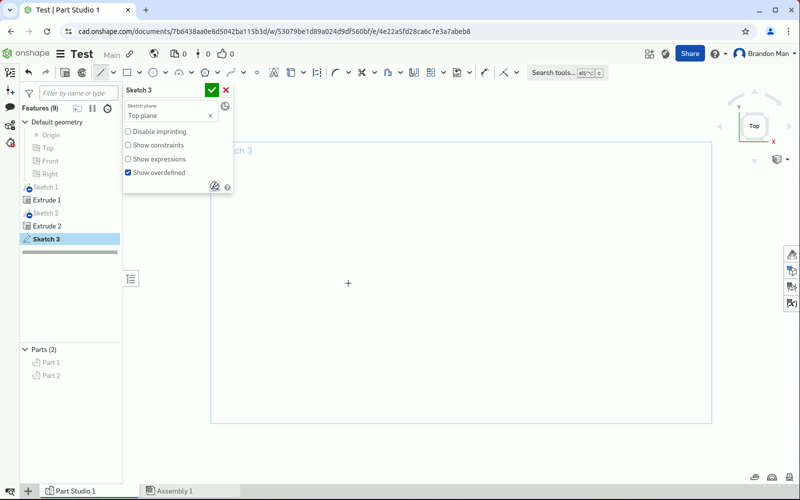
click(348, 282)
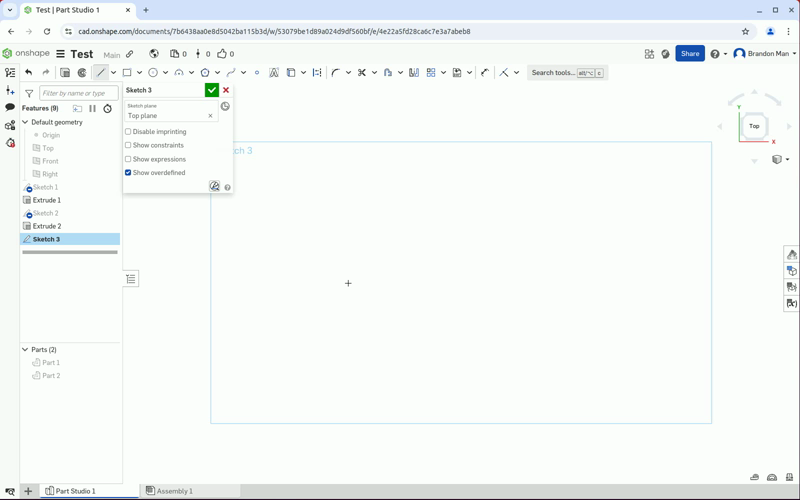
key_up(shift)
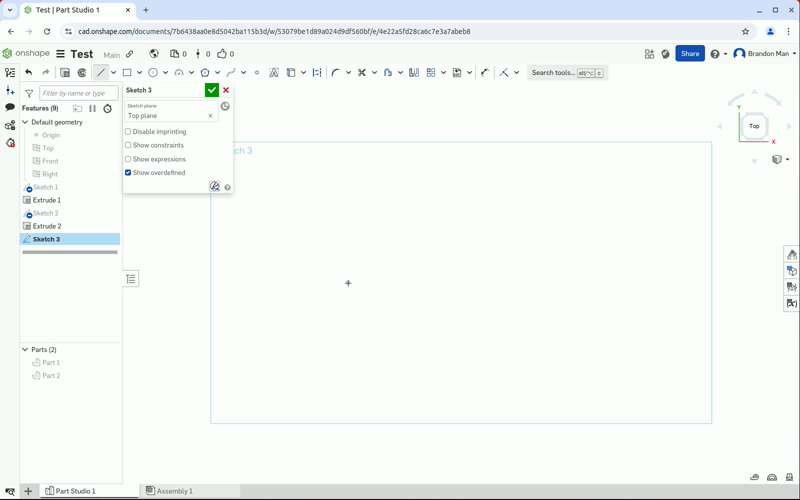
key_down(shift)
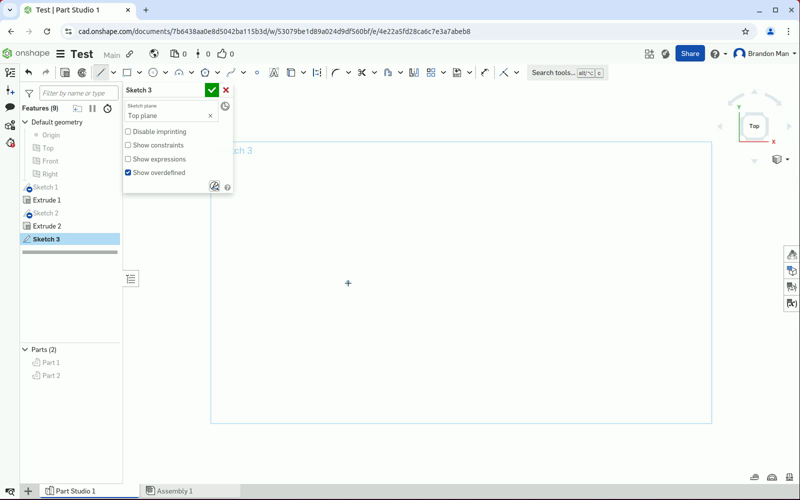
mouse_move(378, 282)
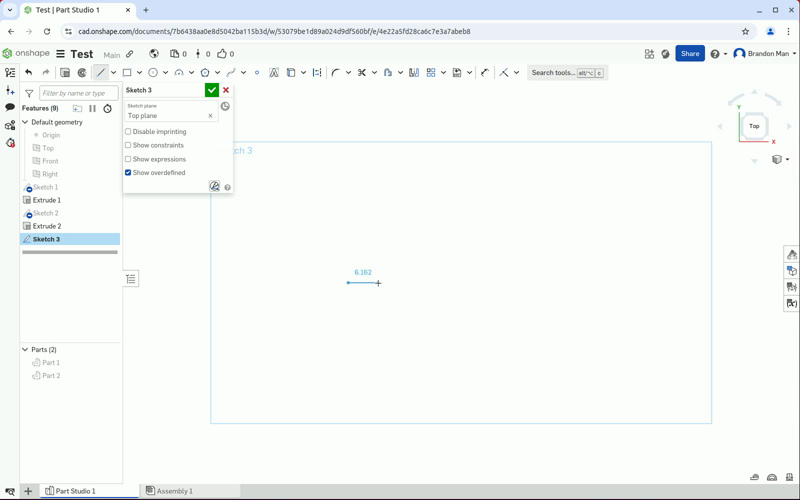
mouse_move(383, 282)
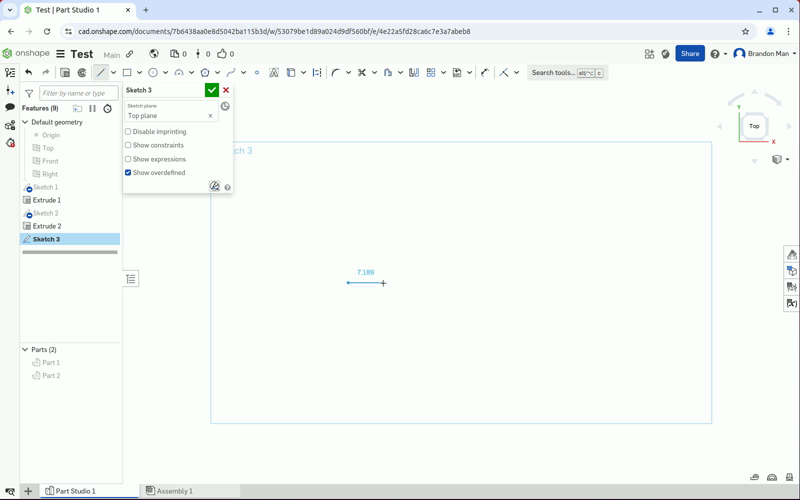
click(383, 282)
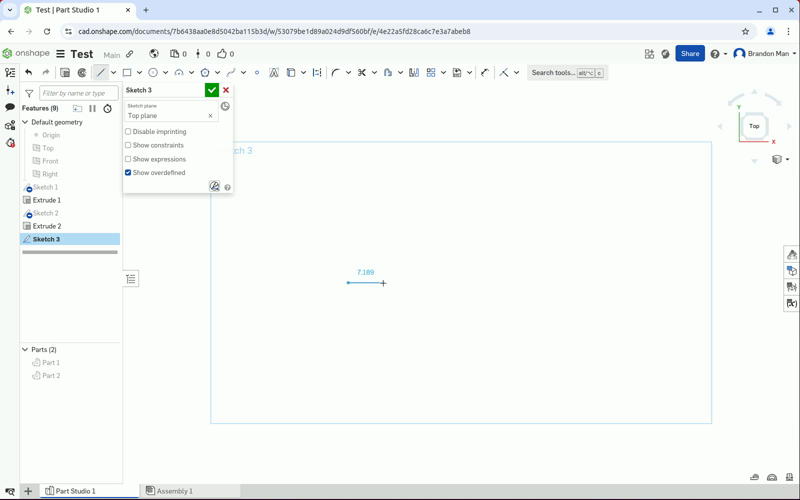
key_up(shift)
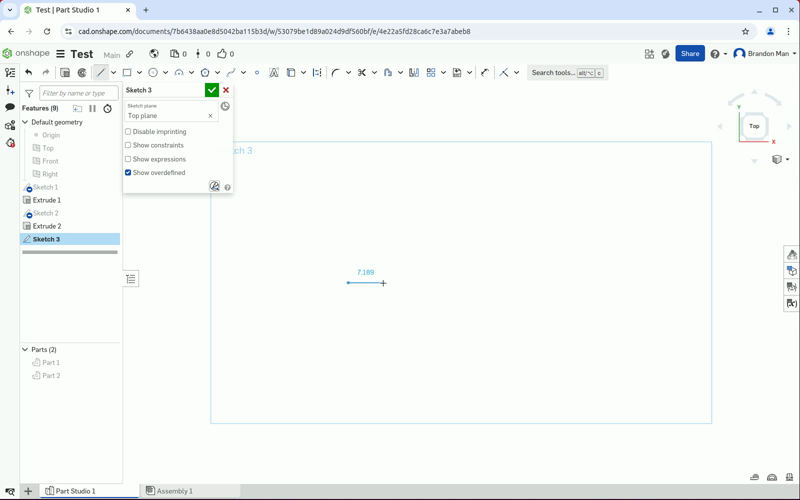
key_down(shift)
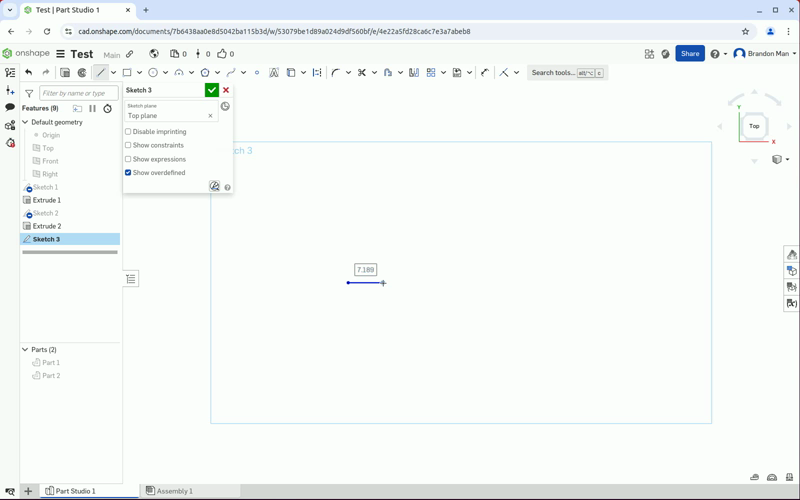
mouse_move(413, 282)
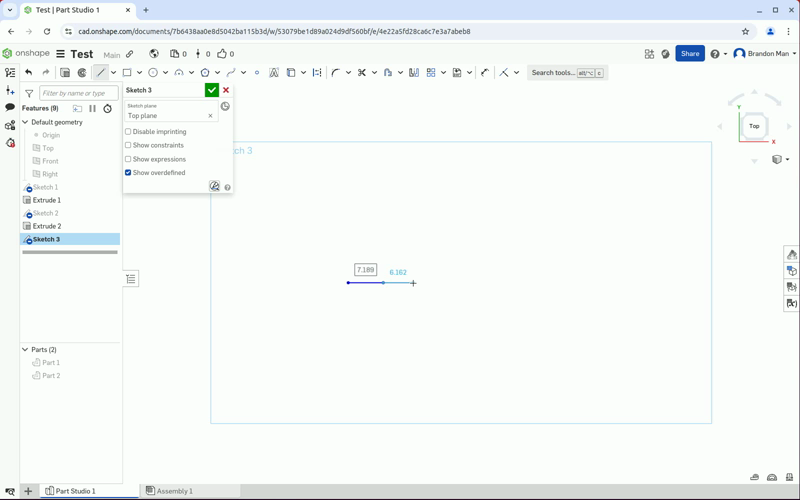
mouse_move(383, 262)
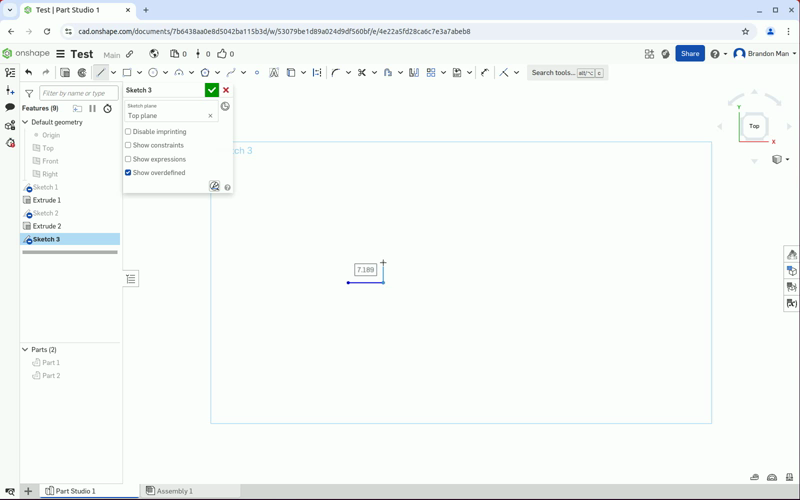
click(383, 262)
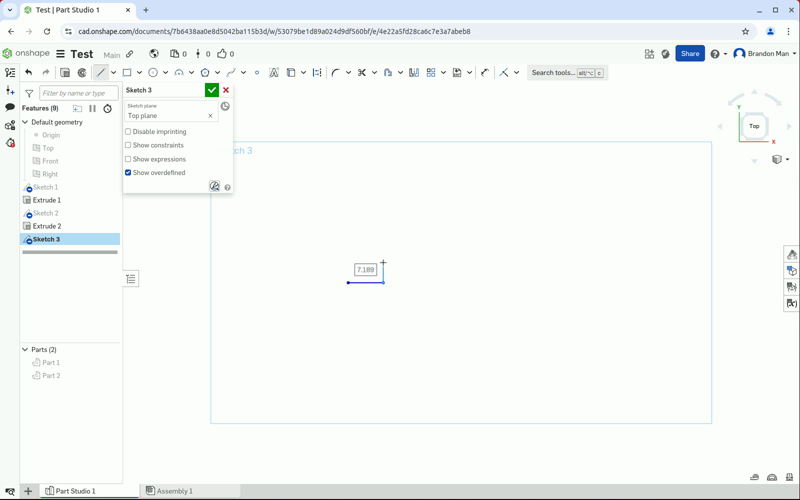
key_up(shift)
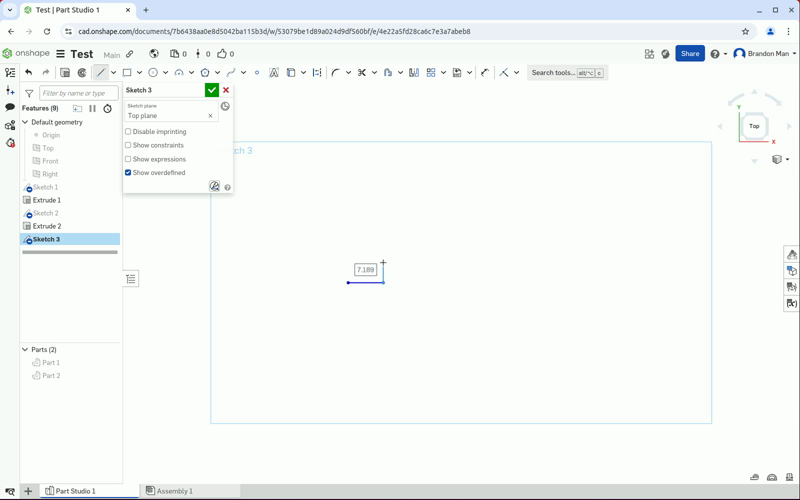
key_down(shift)
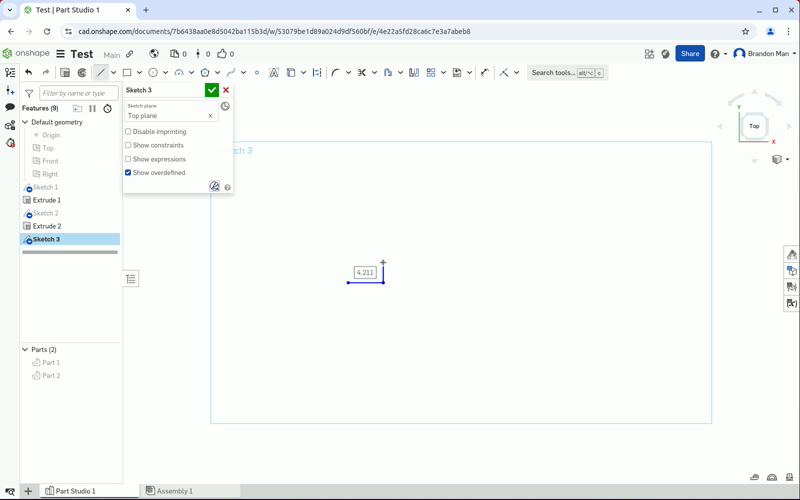
mouse_move(413, 262)
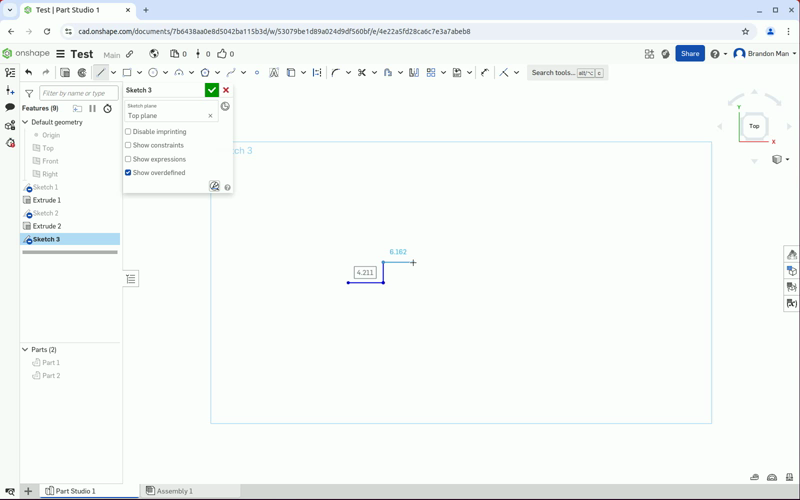
mouse_move(383, 257)
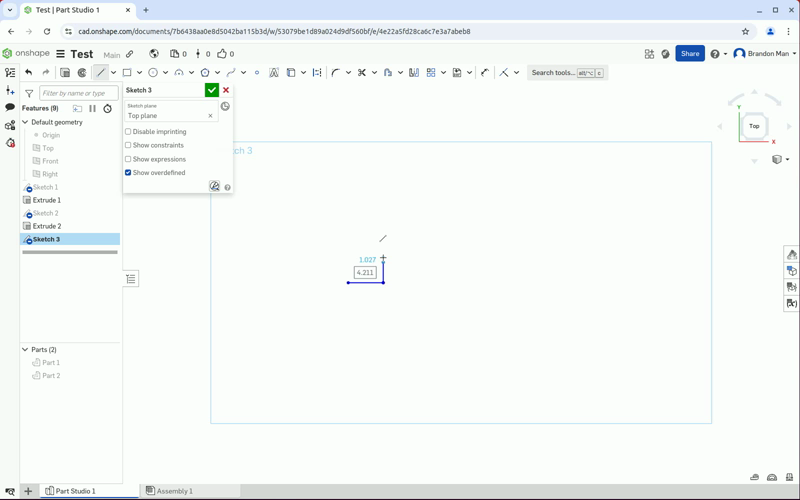
scroll(6)
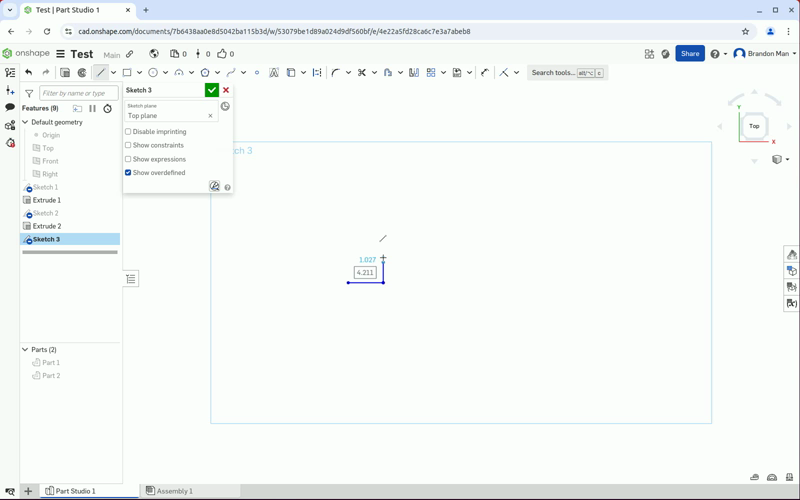
scroll(6)
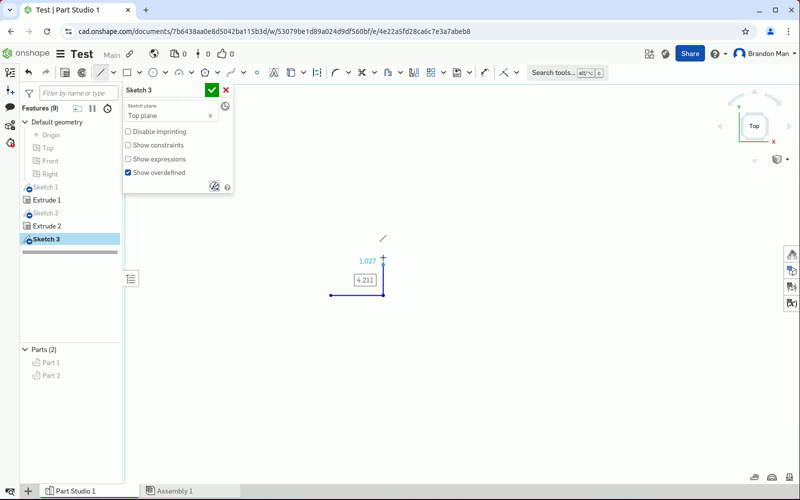
scroll(6)
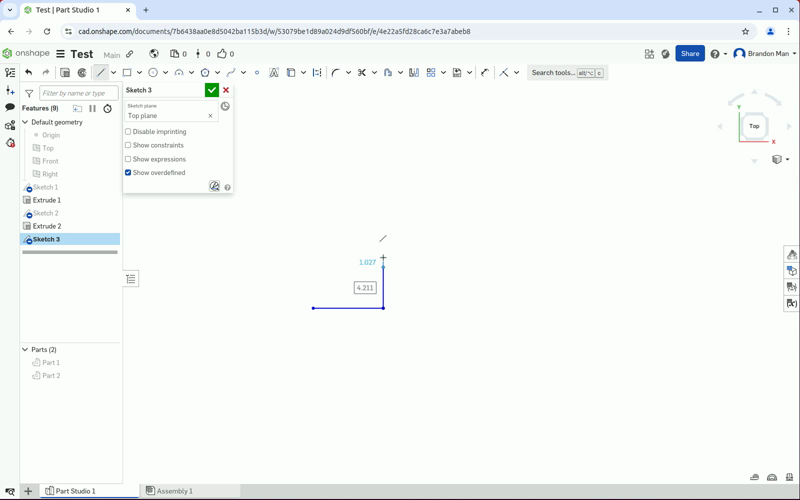
scroll(6)
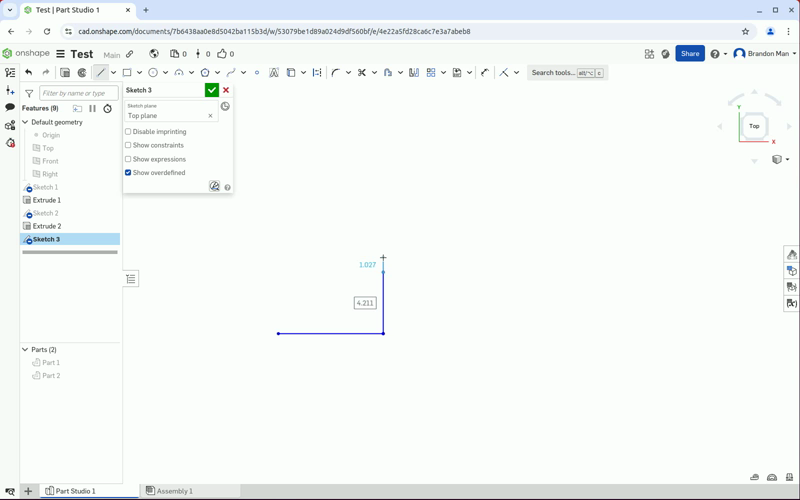
scroll(6)
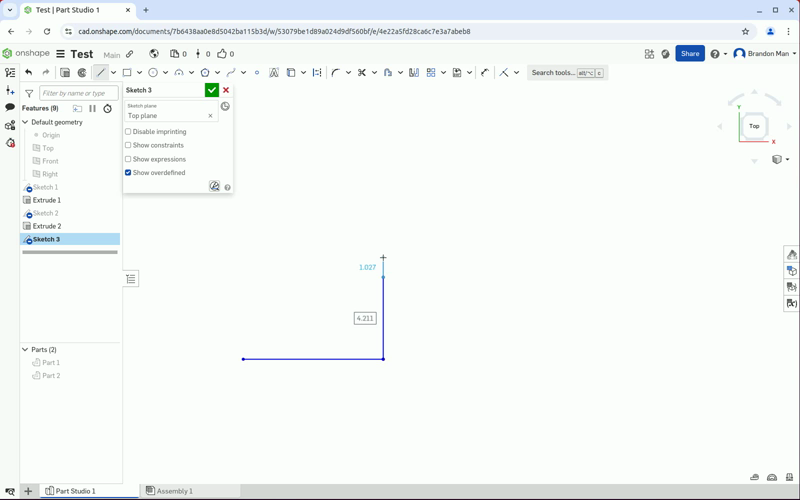
scroll(6)
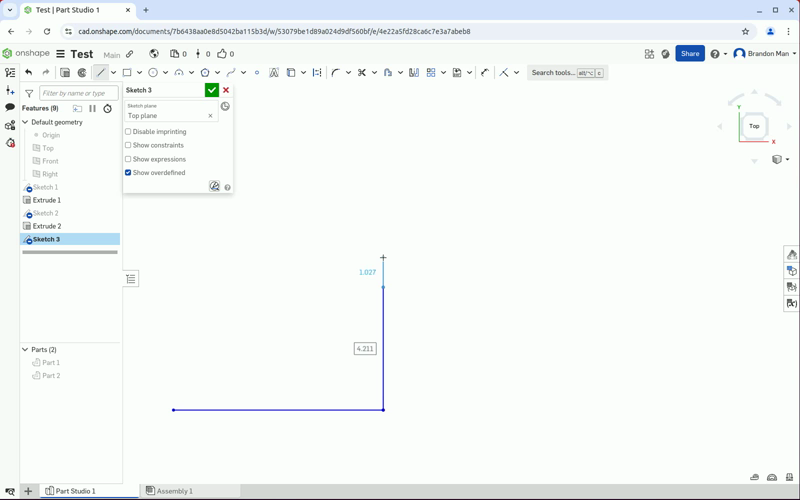
scroll(6)
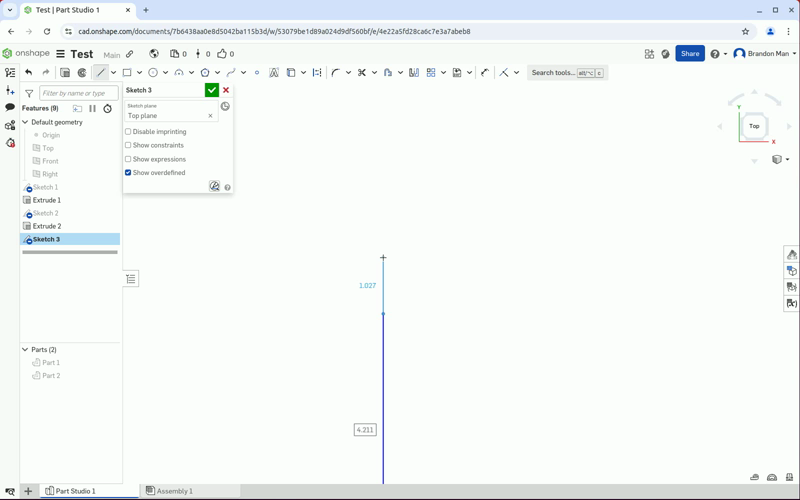
click(383, 257)
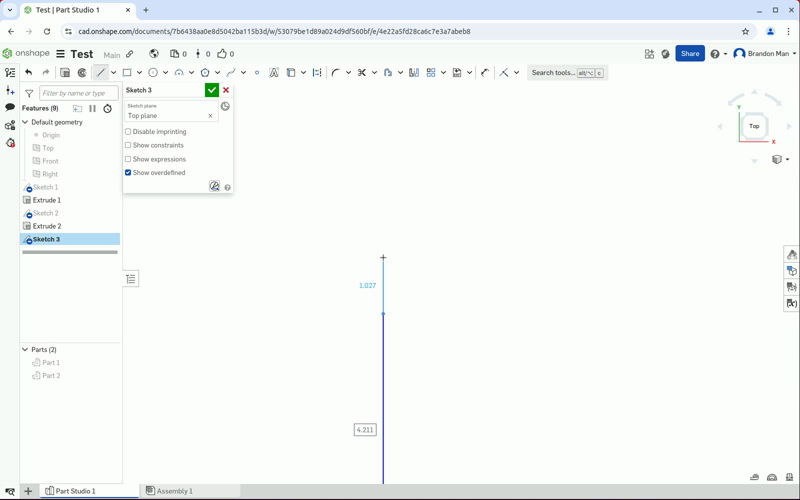
scroll(-6)
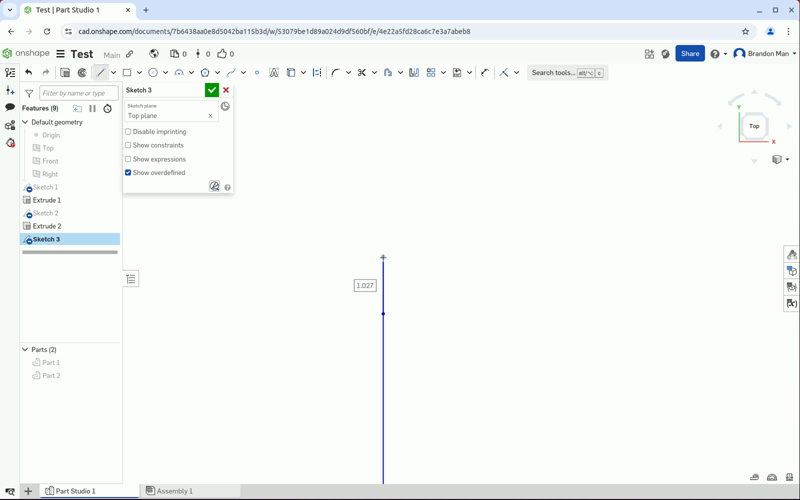
scroll(-6)
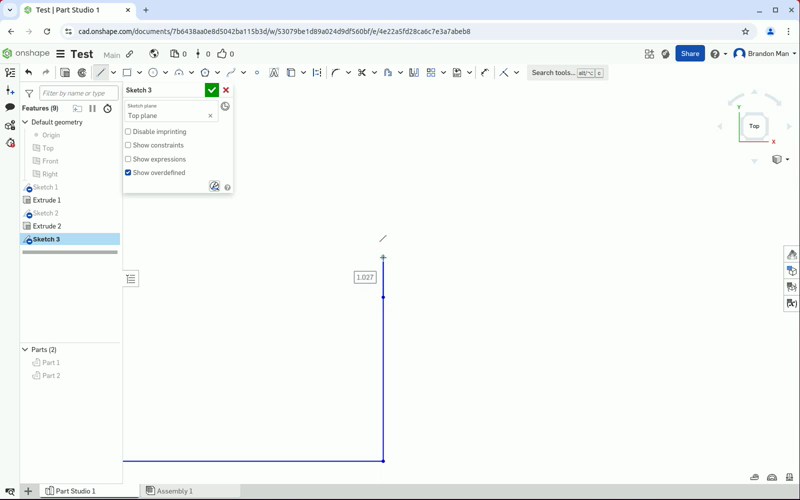
scroll(-6)
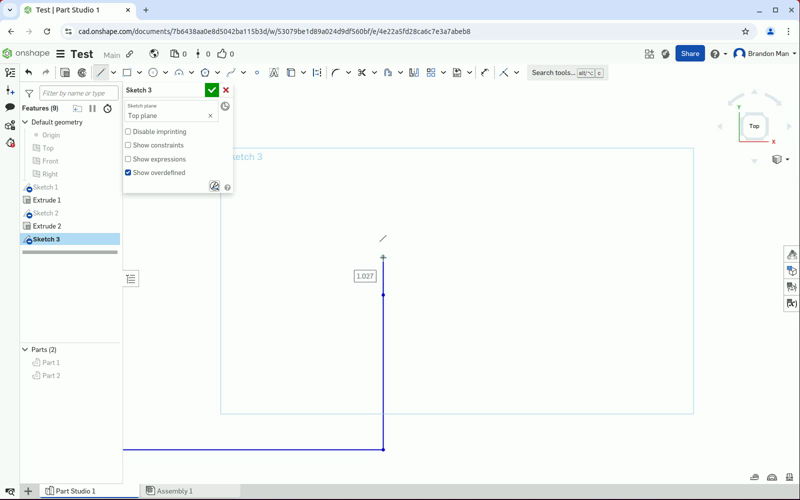
scroll(-6)
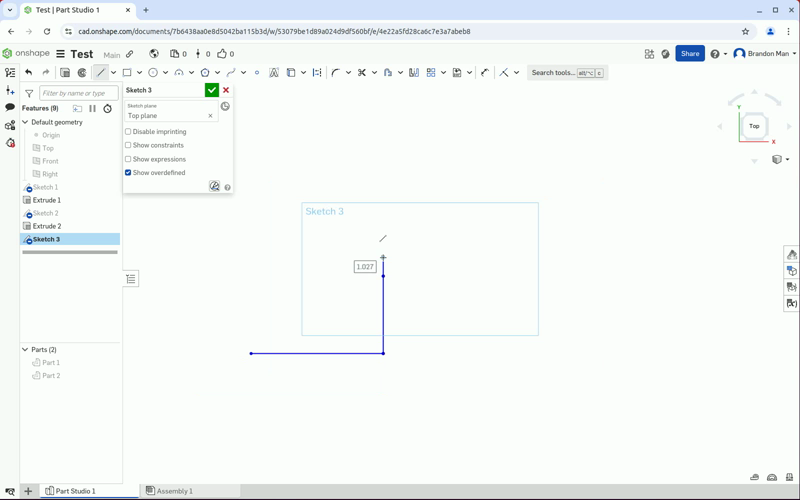
scroll(-6)
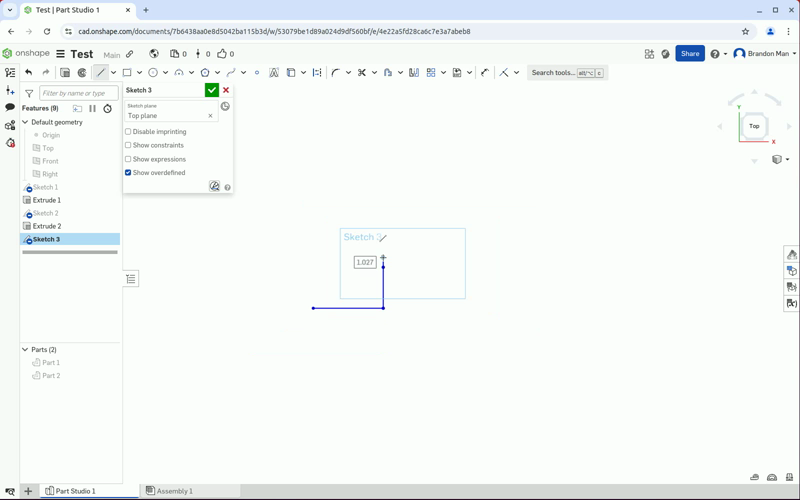
scroll(-6)
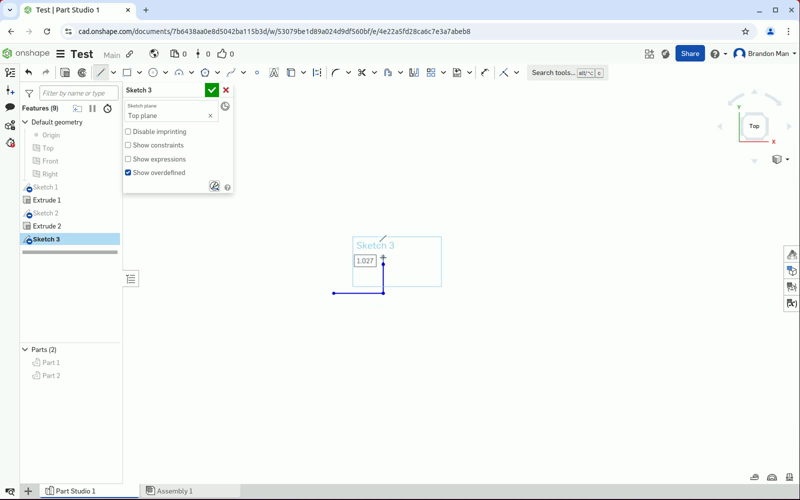
scroll(-6)
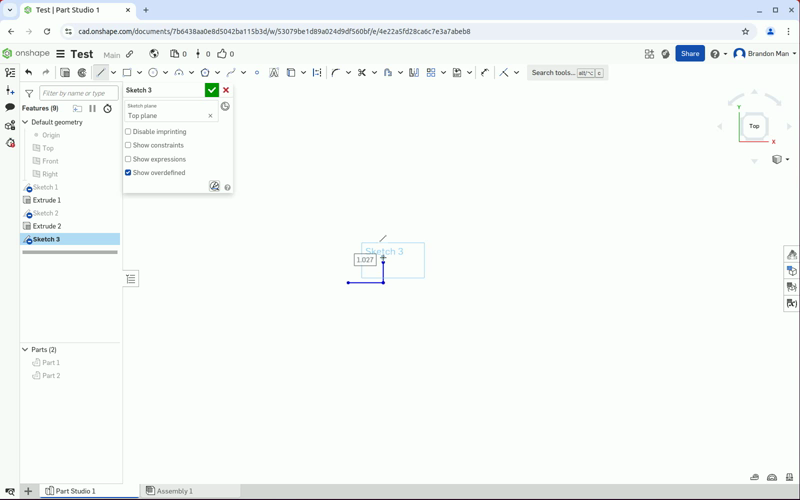
key_up(shift)
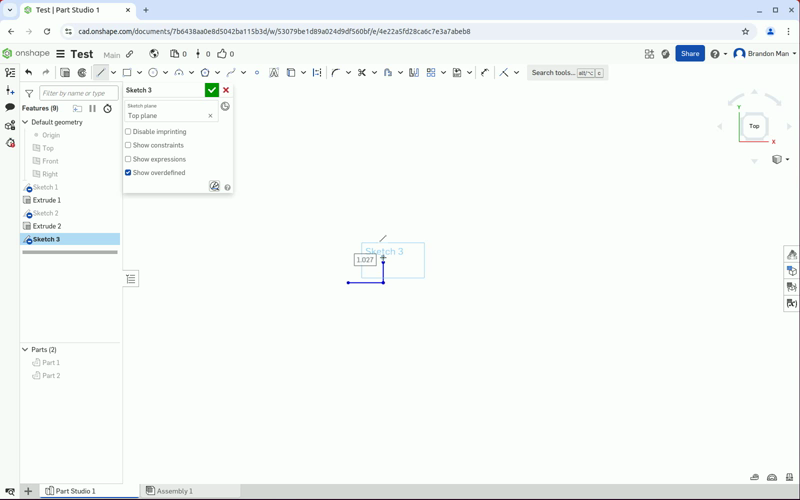
key_down(shift)
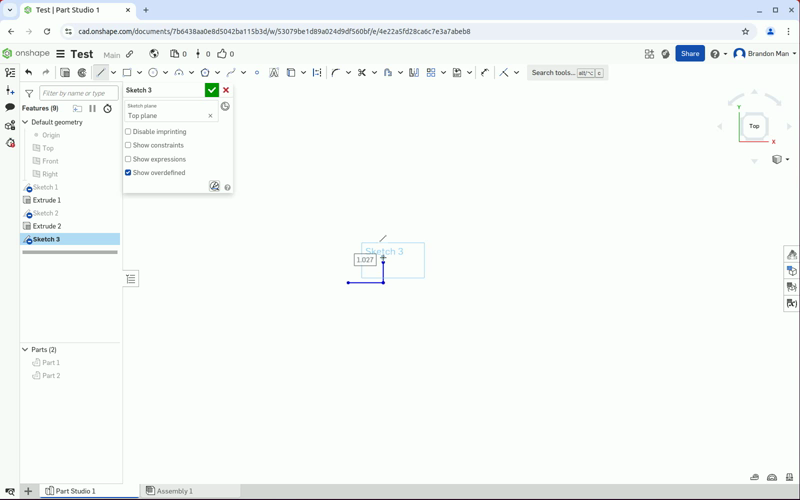
mouse_move(413, 257)
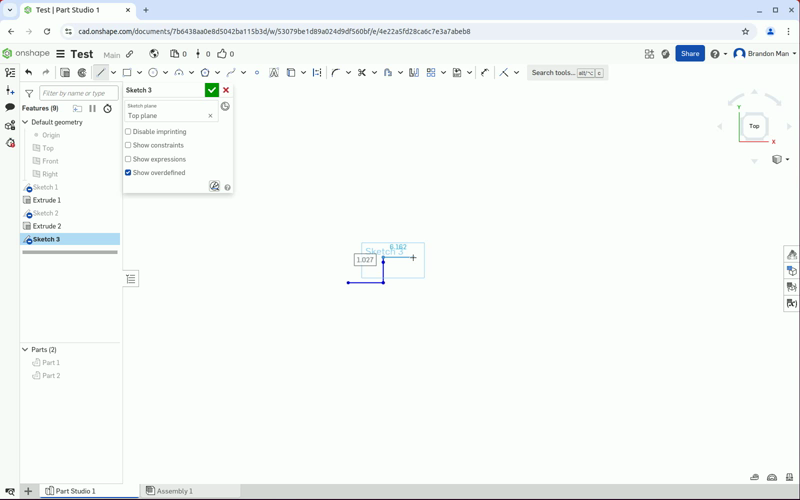
mouse_move(383, 246)
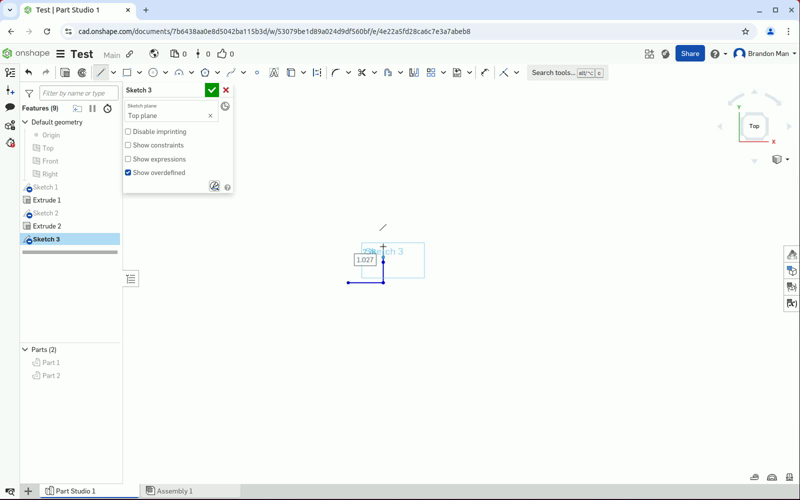
click(383, 246)
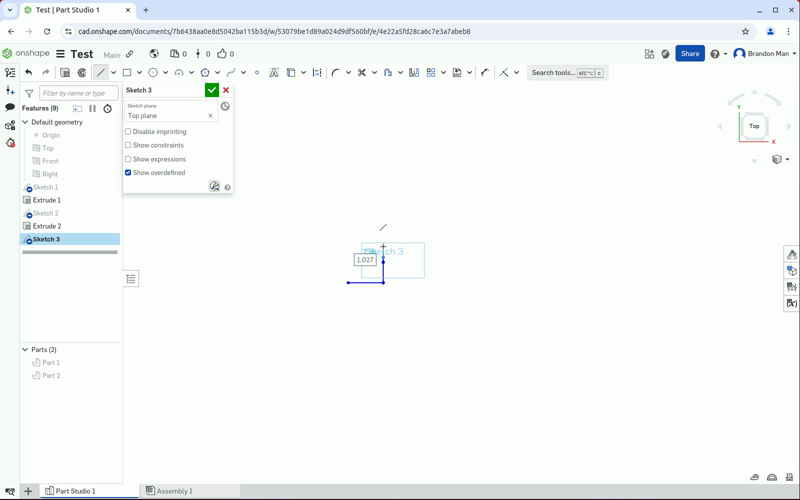
key_up(shift)
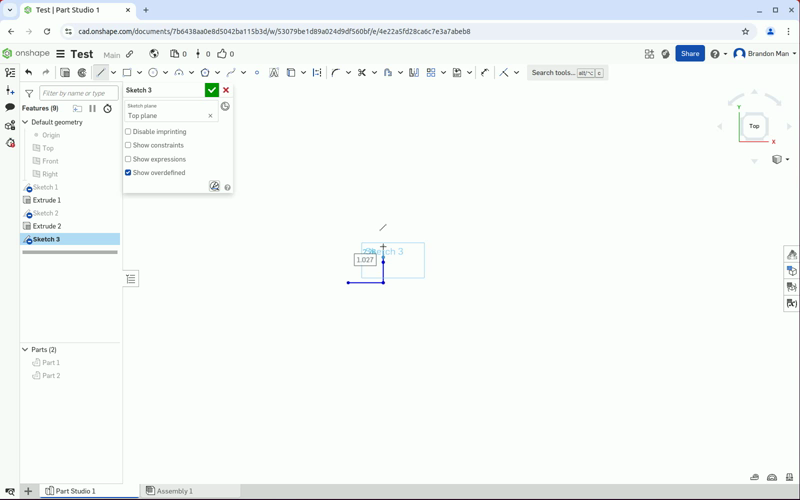
key_down(shift)
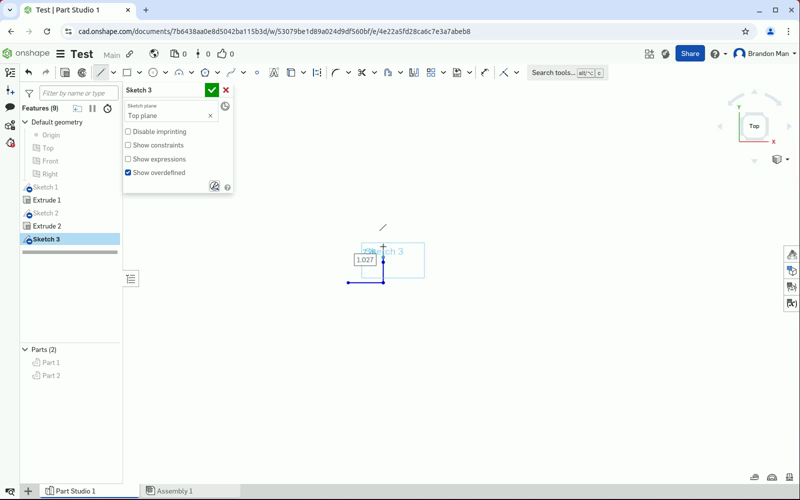
mouse_move(413, 246)
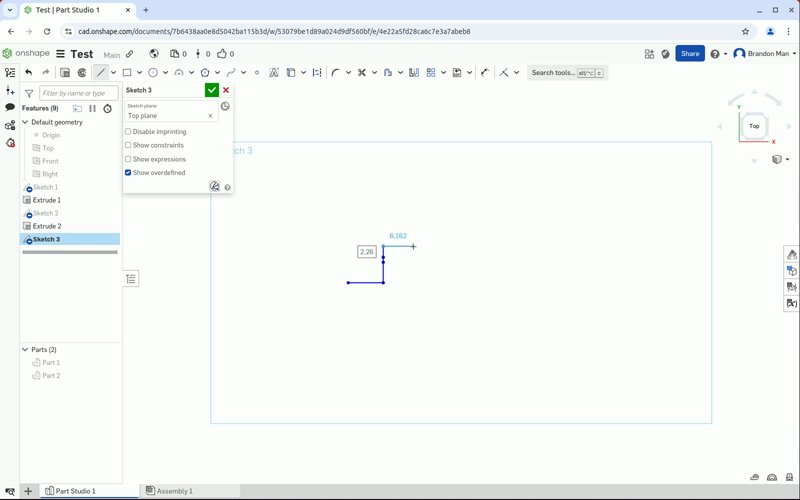
mouse_move(383, 235)
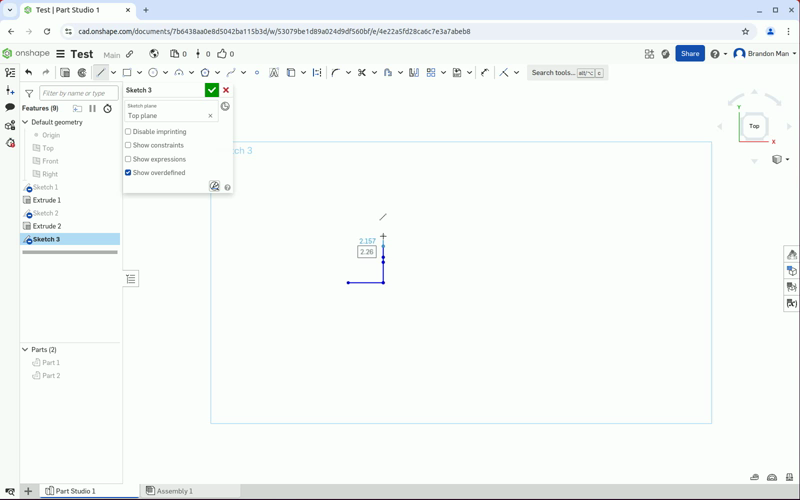
click(383, 235)
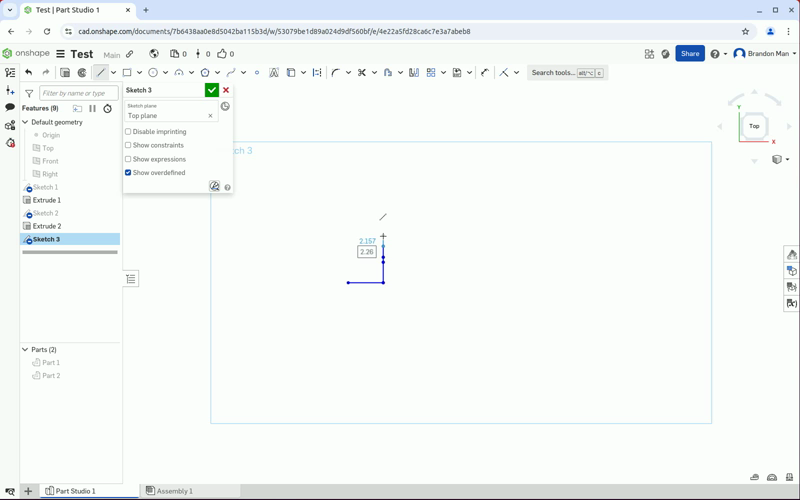
key_up(shift)
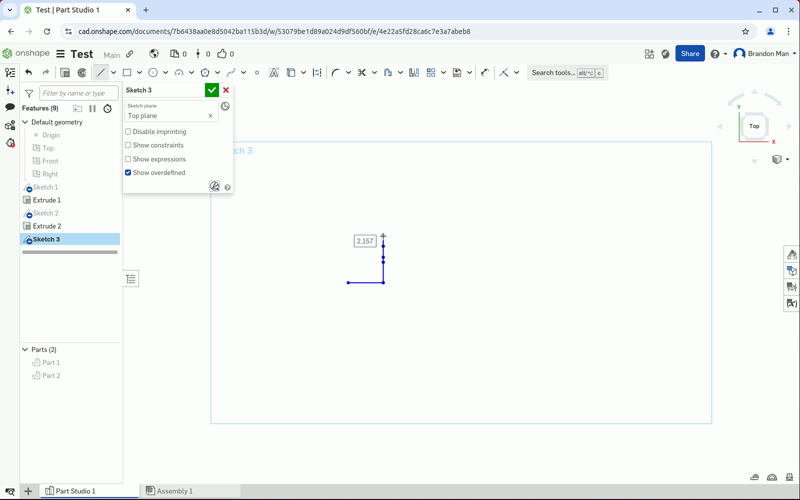
key_down(shift)
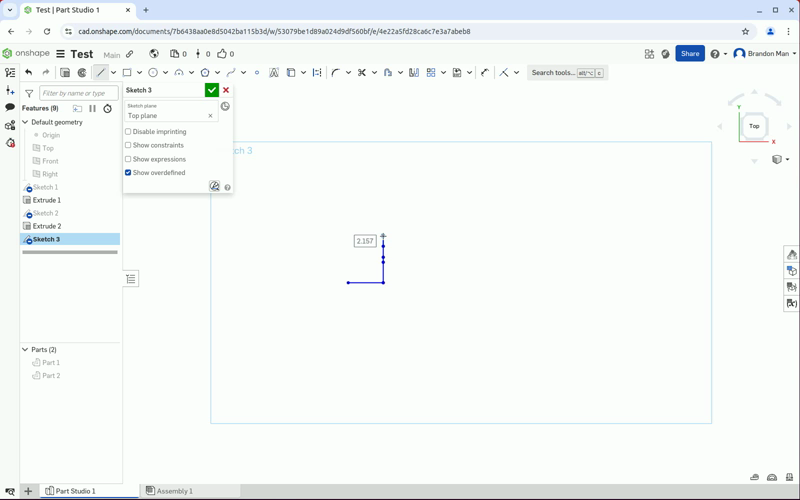
mouse_move(413, 235)
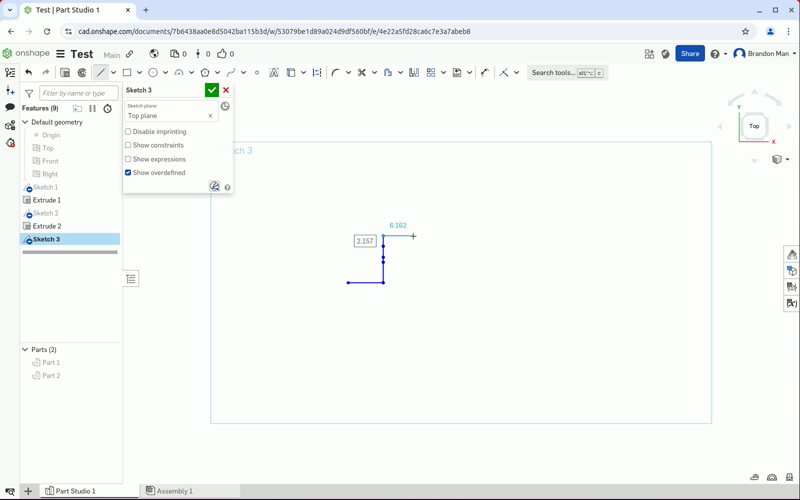
mouse_move(383, 204)
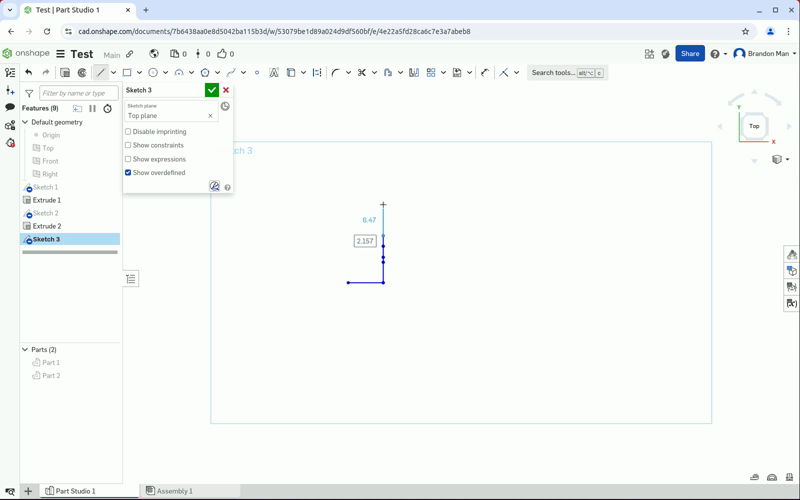
click(383, 204)
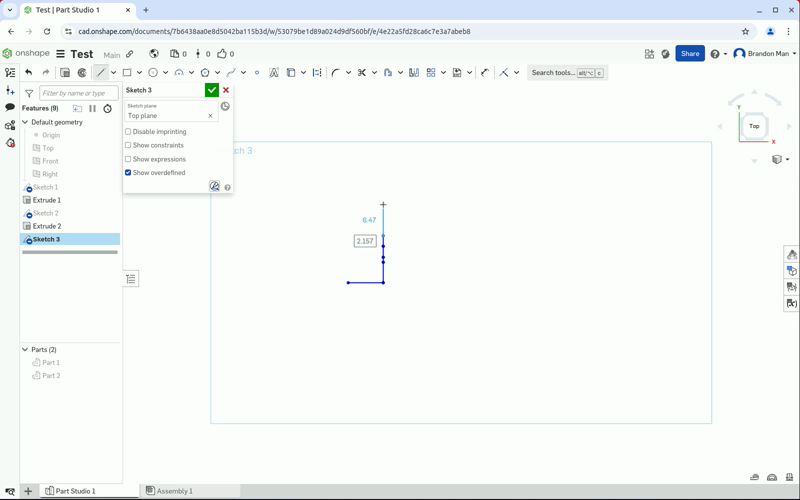
key_up(shift)
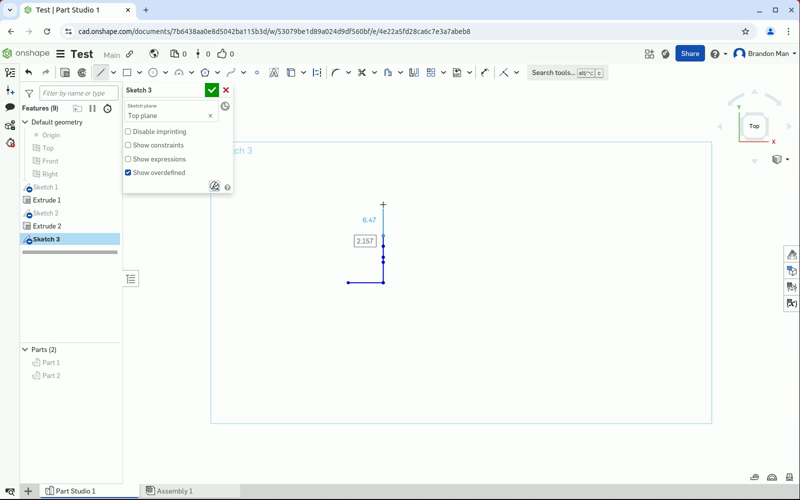
key_down(shift)
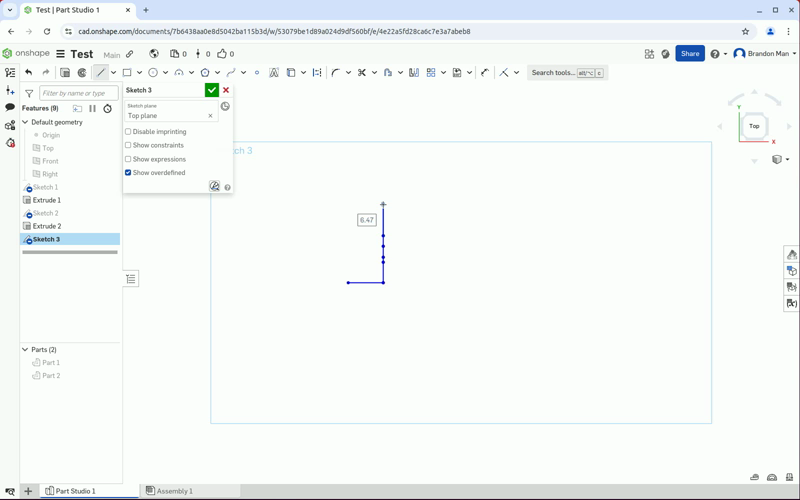
mouse_move(413, 204)
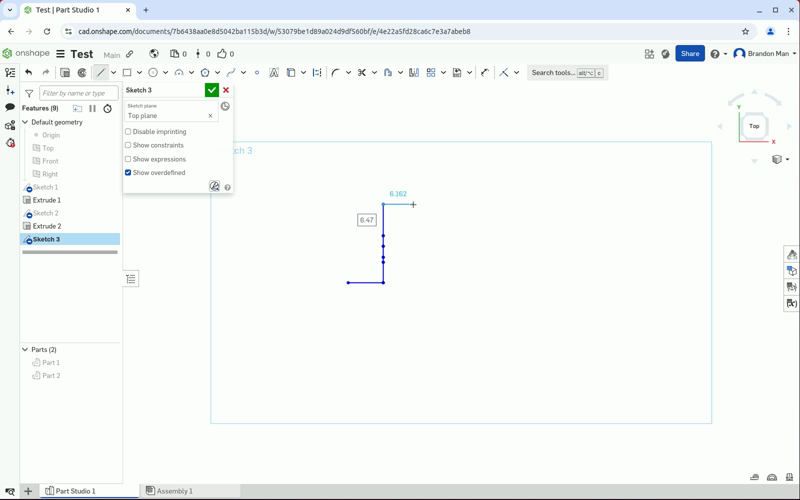
mouse_move(348, 204)
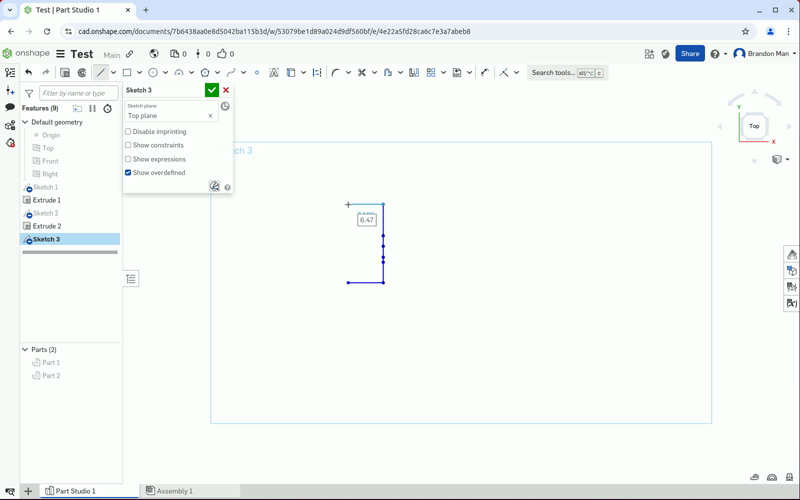
click(348, 204)
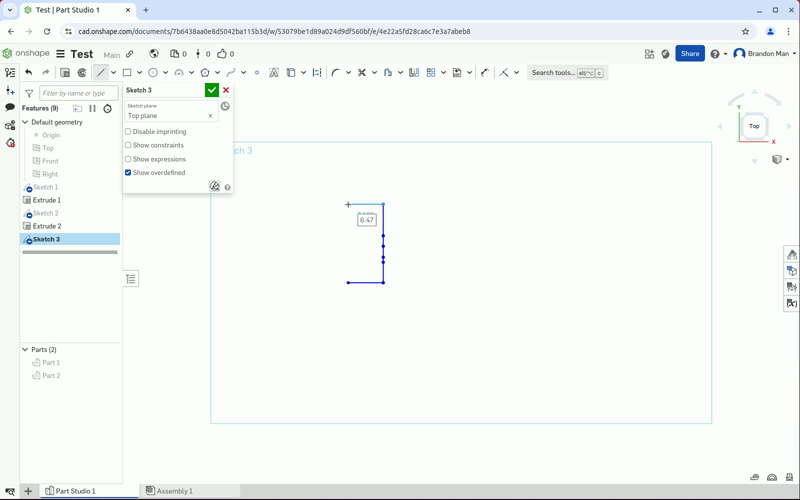
key_up(shift)
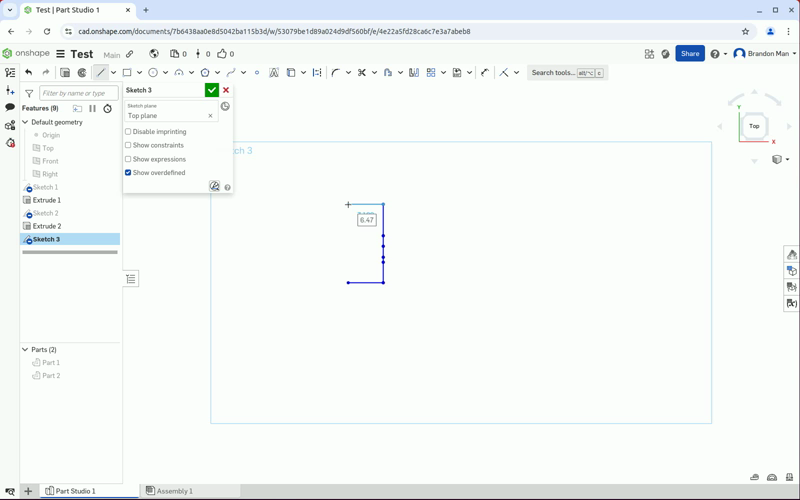
key_down(shift)
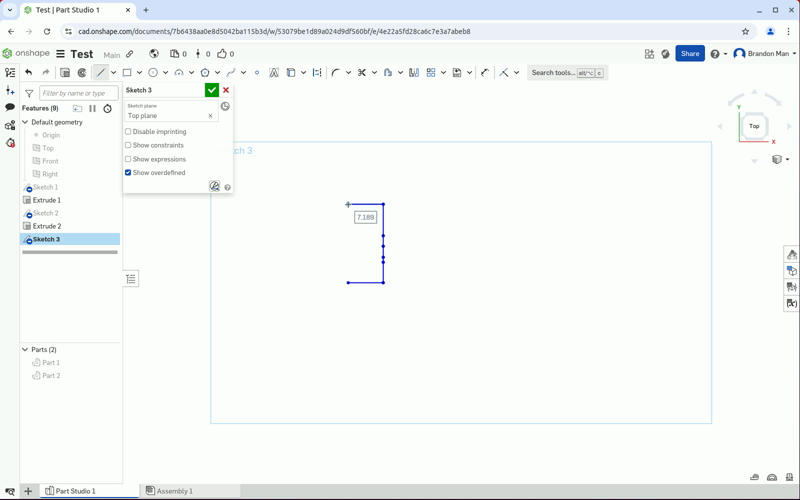
mouse_move(348, 282)
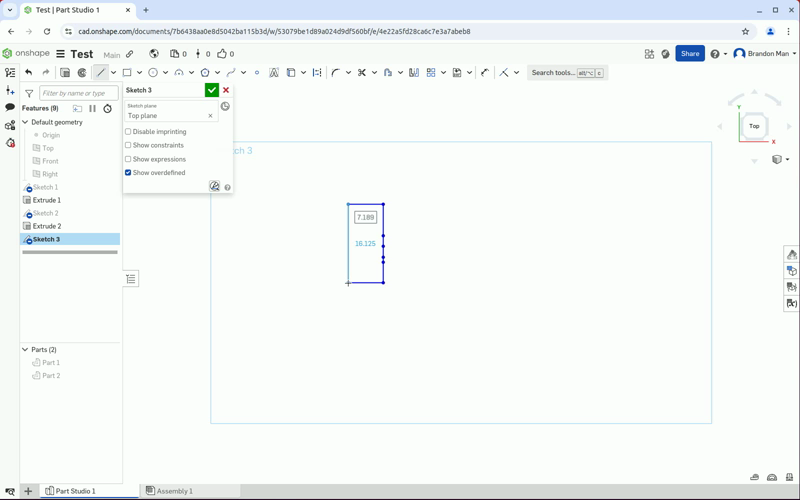
key_up(shift)
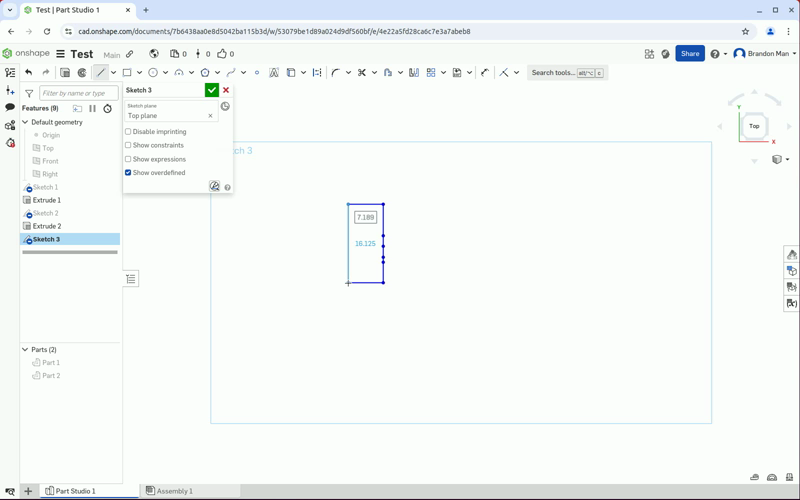
click(348, 282)
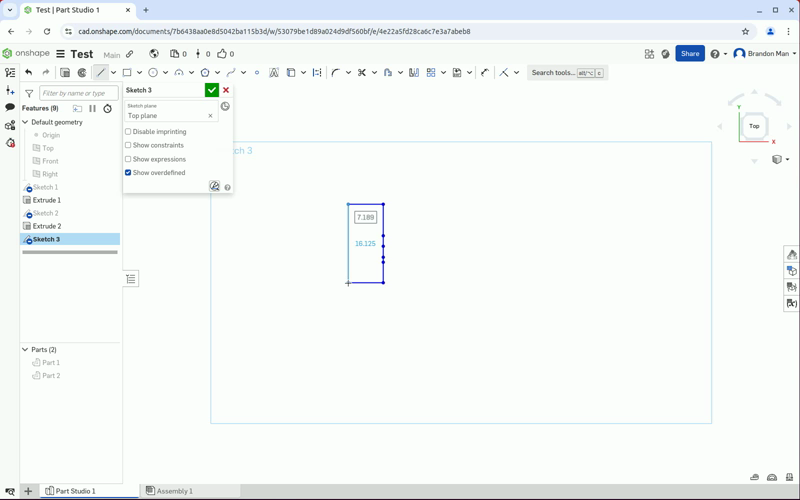
key(esc)
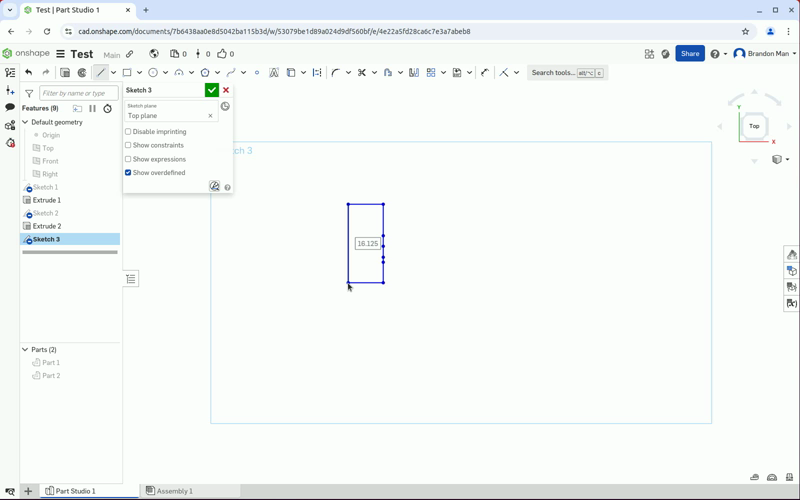
mouse_move(377, 268)
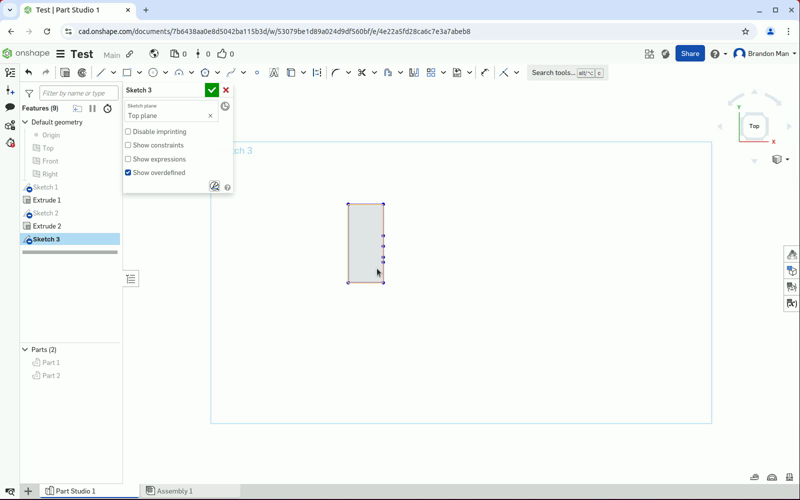
click(377, 268)
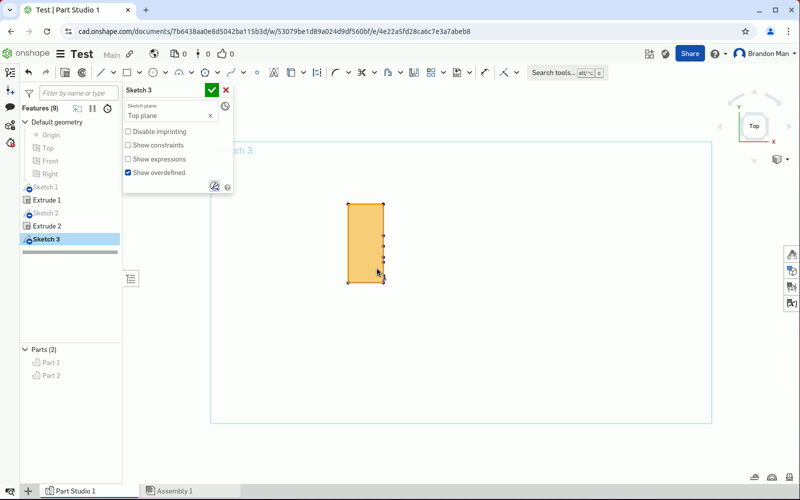
mouse_move(73, 352)
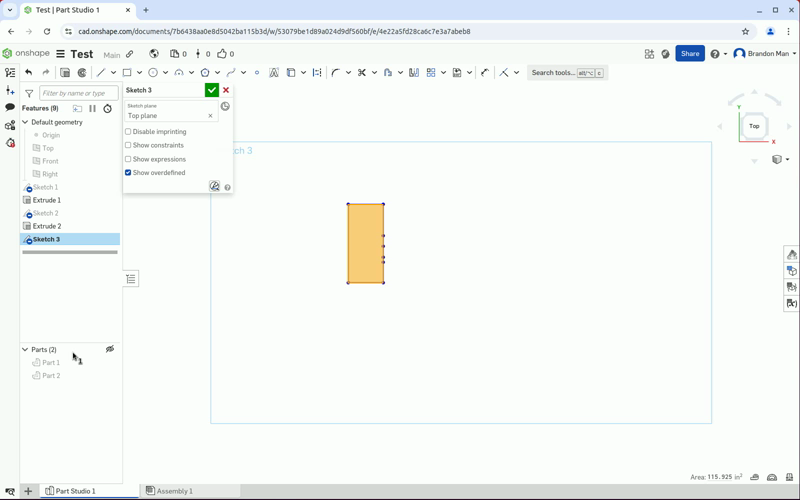
key(shift+y)
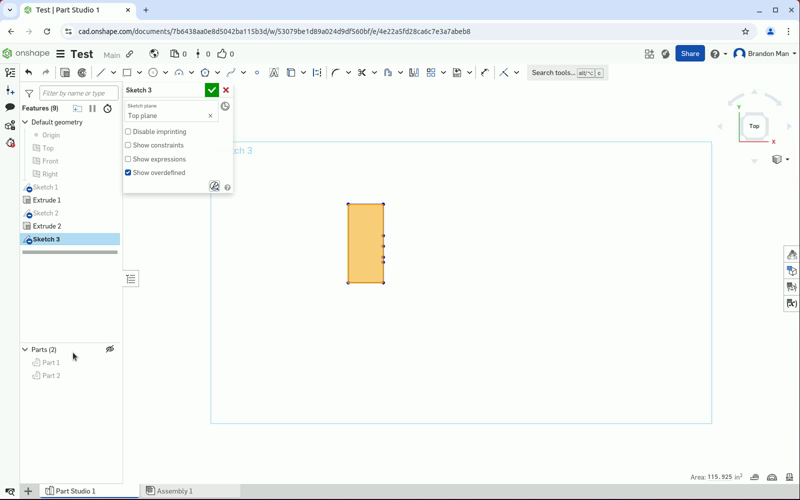
key(shift+e)
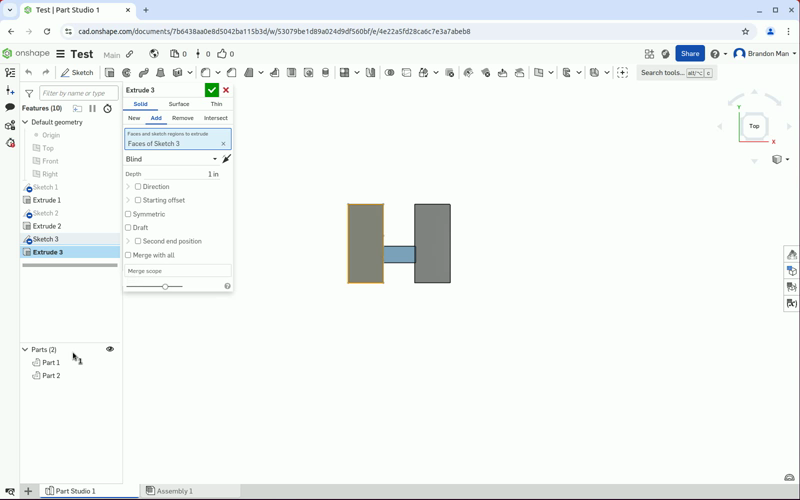
mouse_move(143, 106)
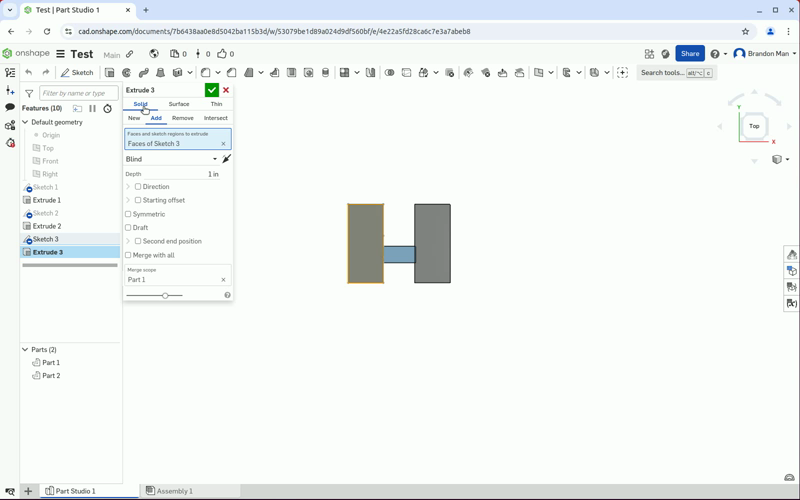
click(143, 106)
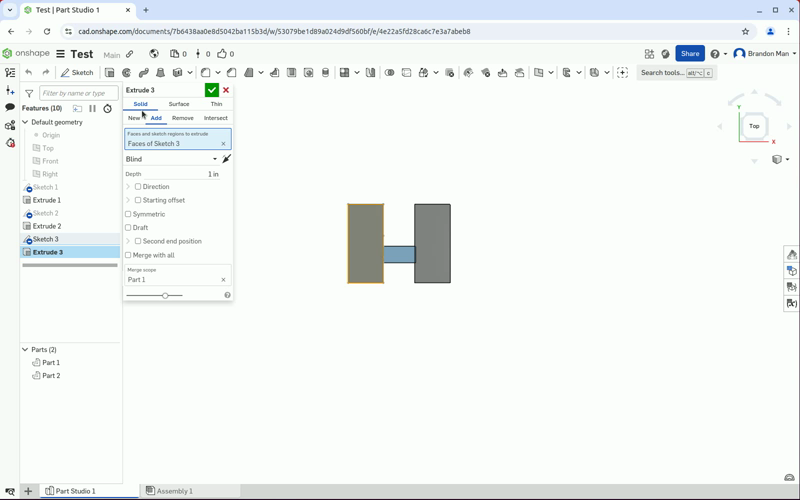
mouse_move(137, 120)
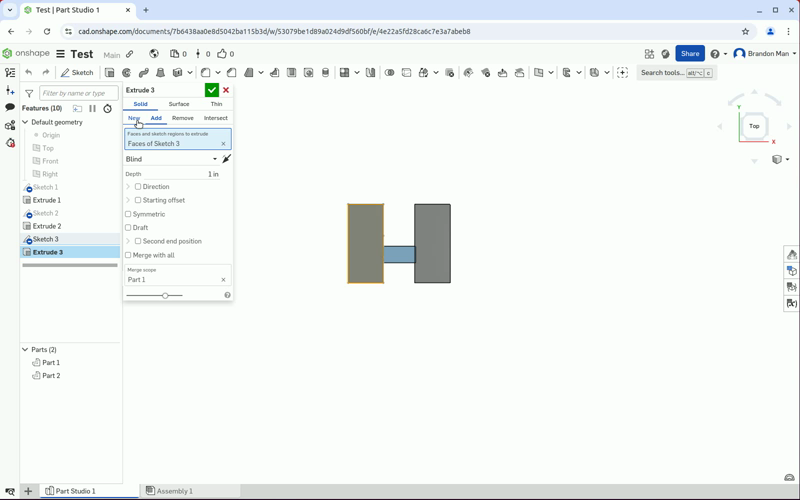
click(137, 120)
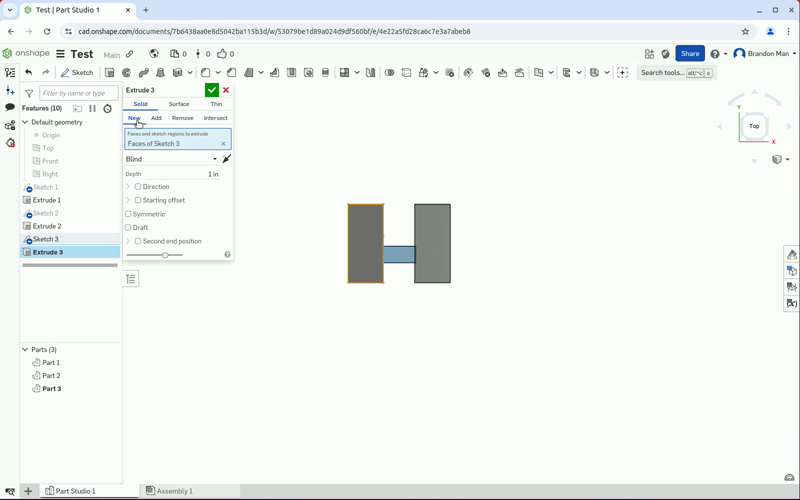
key(tab, 4)
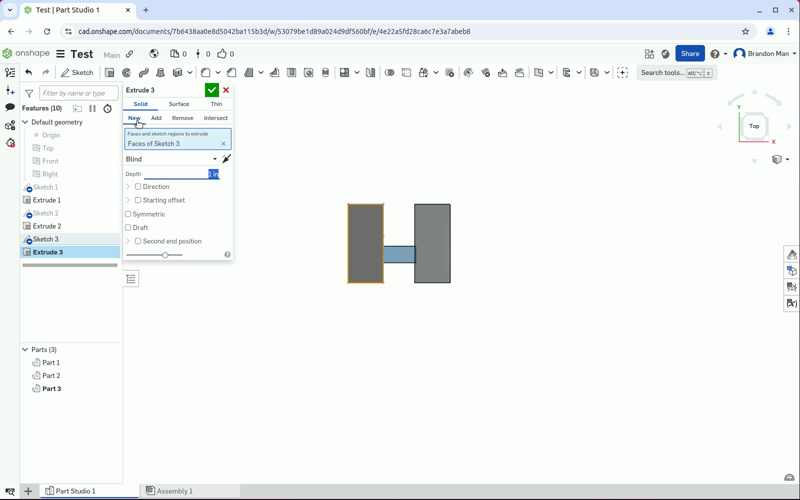
text(11.073)
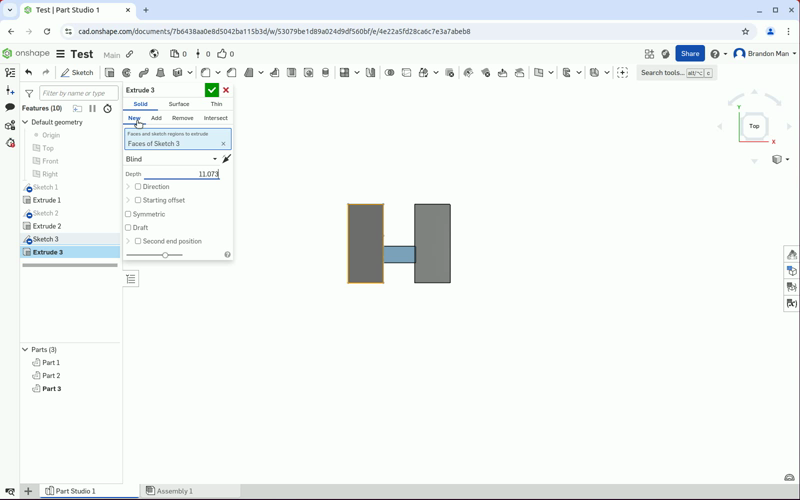
key(enter)
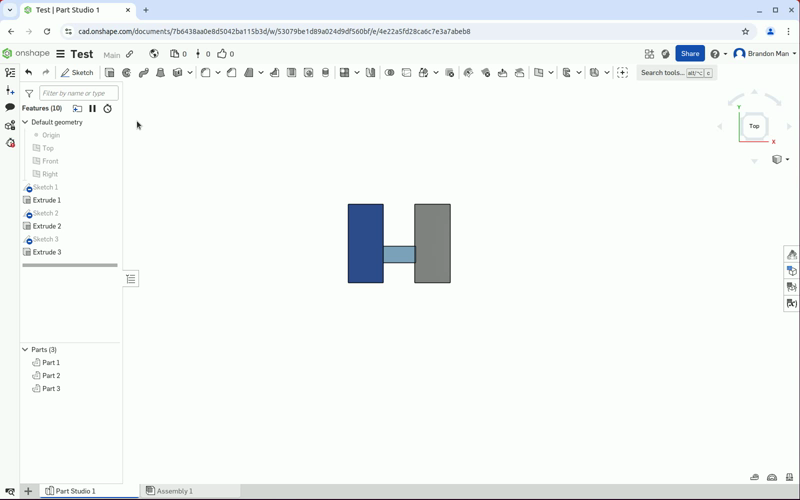
key(shift+h)
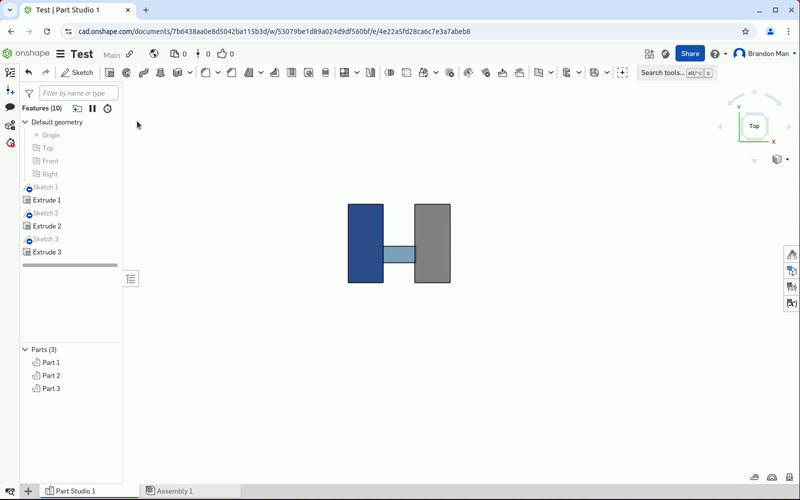
key(shift+h)
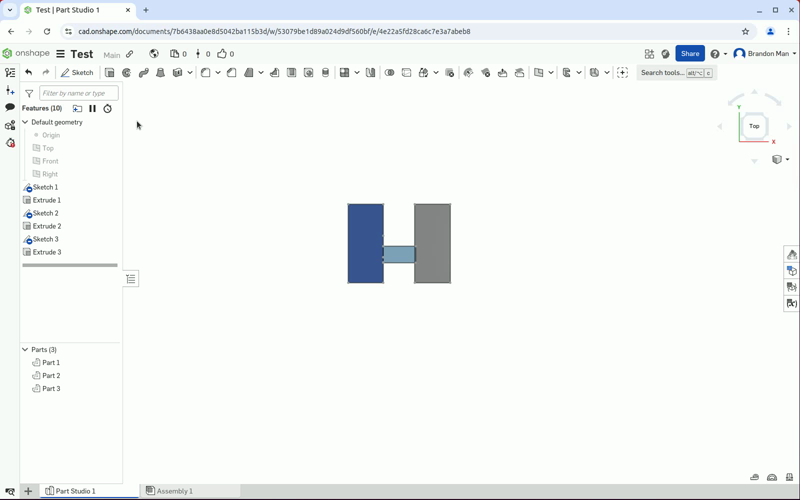
key(shift+7)
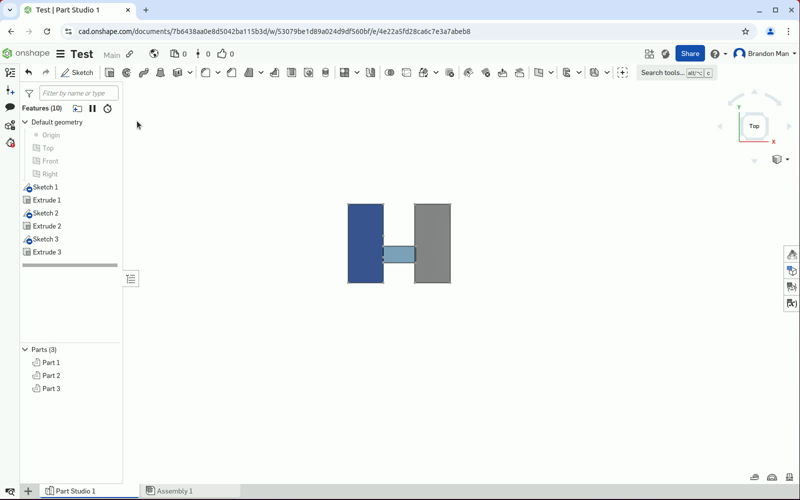
key(up, 3)
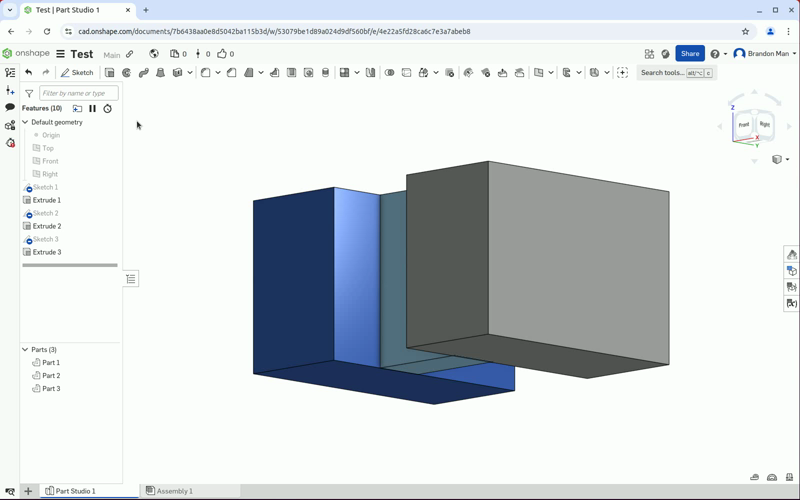
key(left, 3)
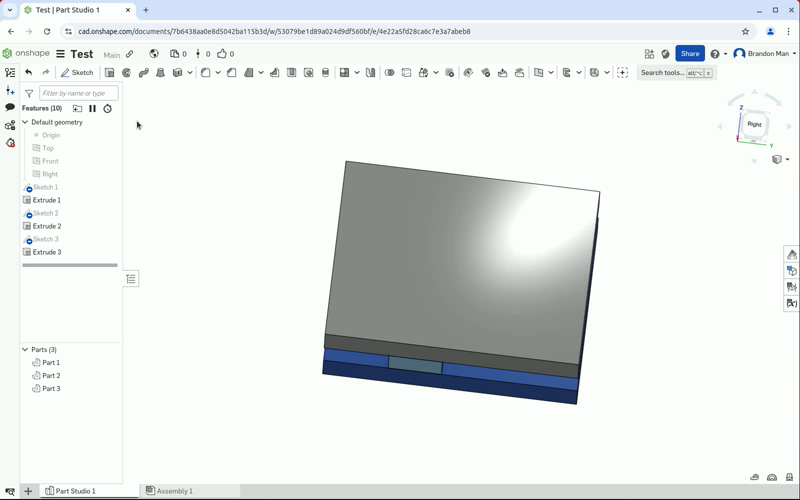
key(right, 3)
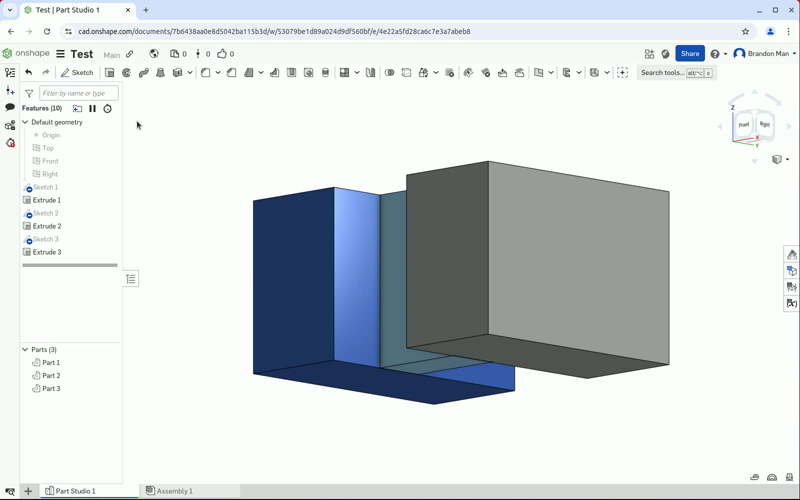
key(down, 3)
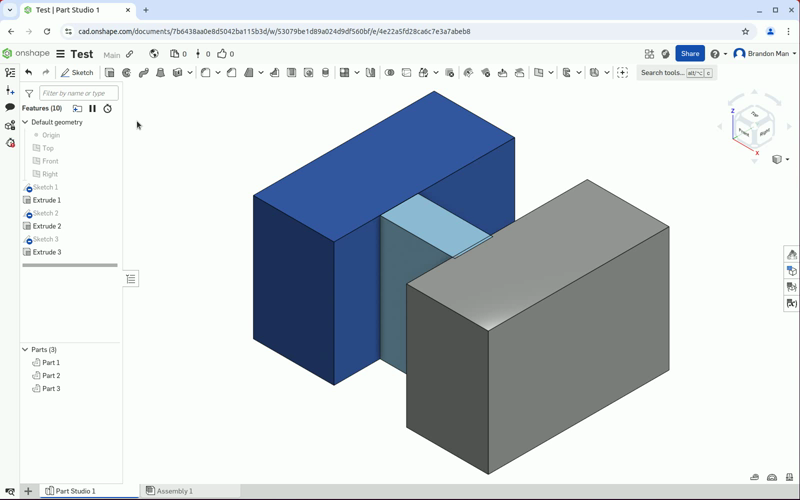
mouse_move(73, 189)
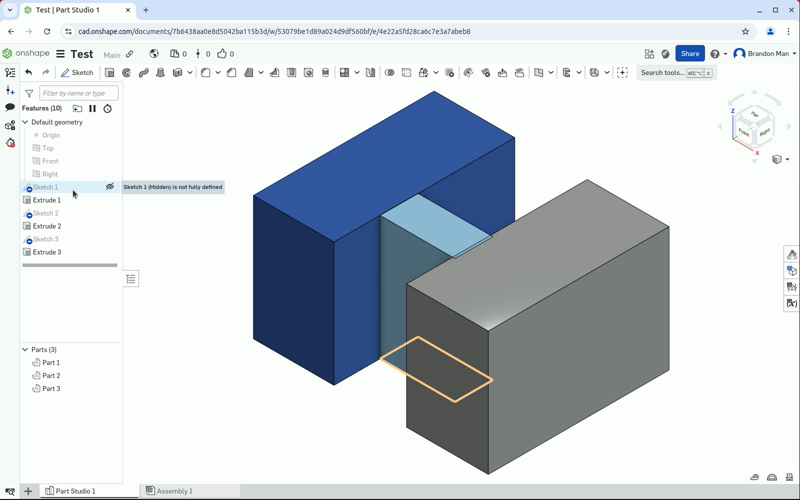
click(73, 189)